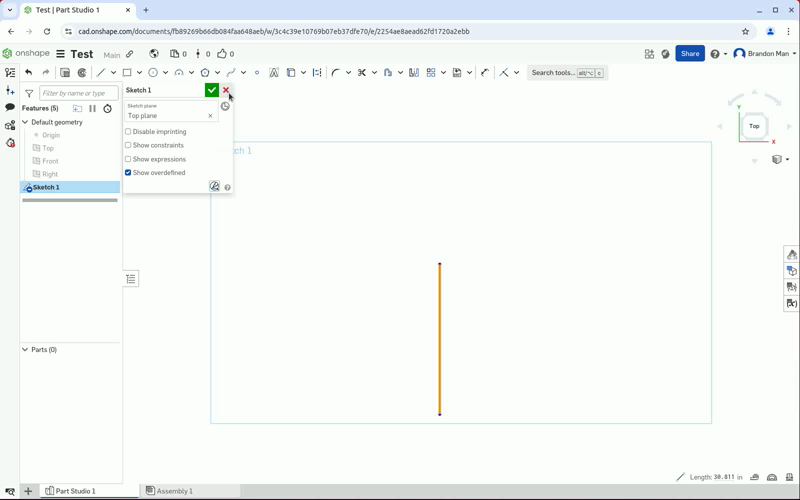
key(shift+h)
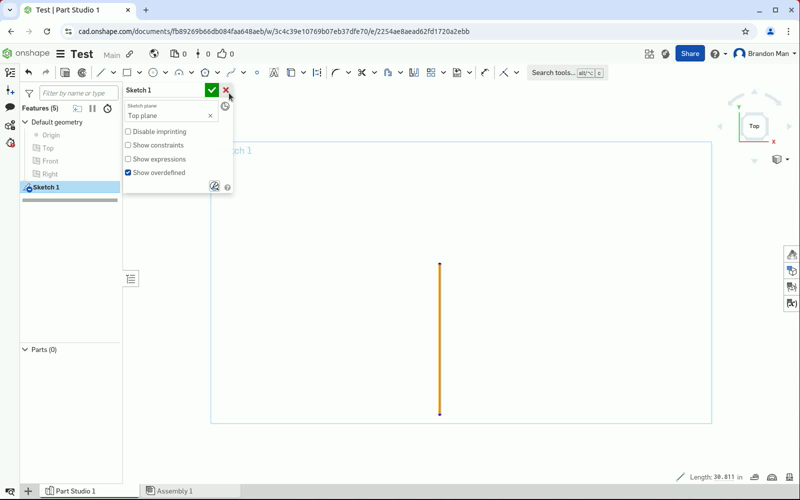
key(shift+s)
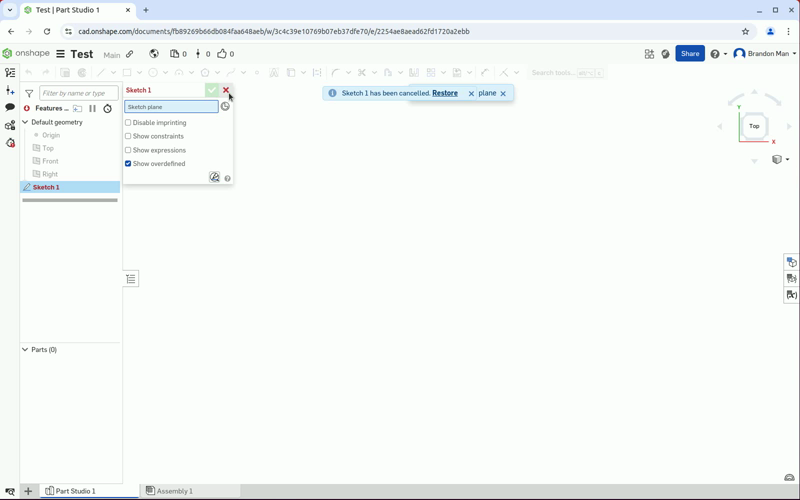
mouse_move(73, 150)
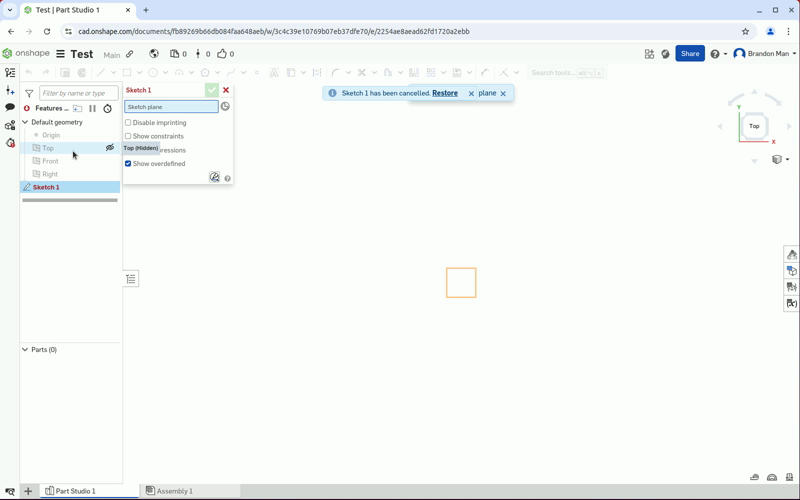
click(73, 150)
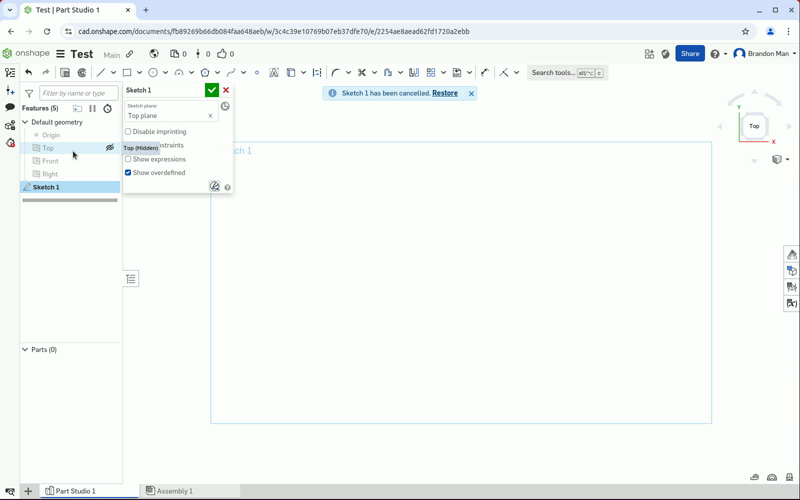
mouse_move(73, 352)
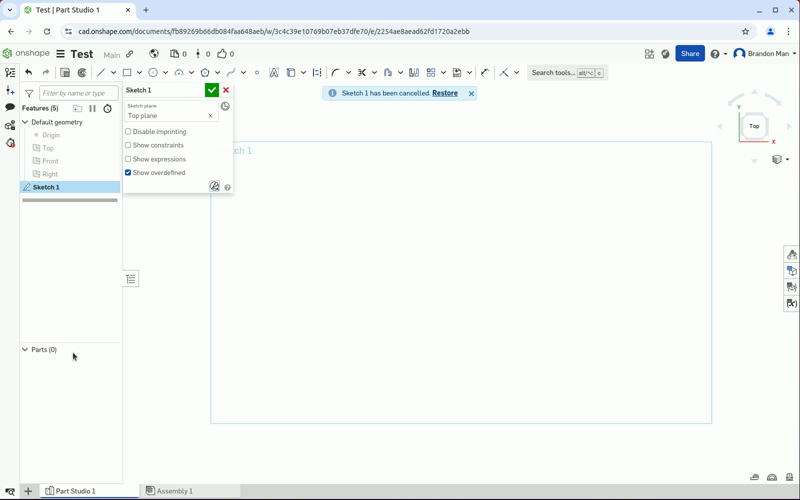
key(y)
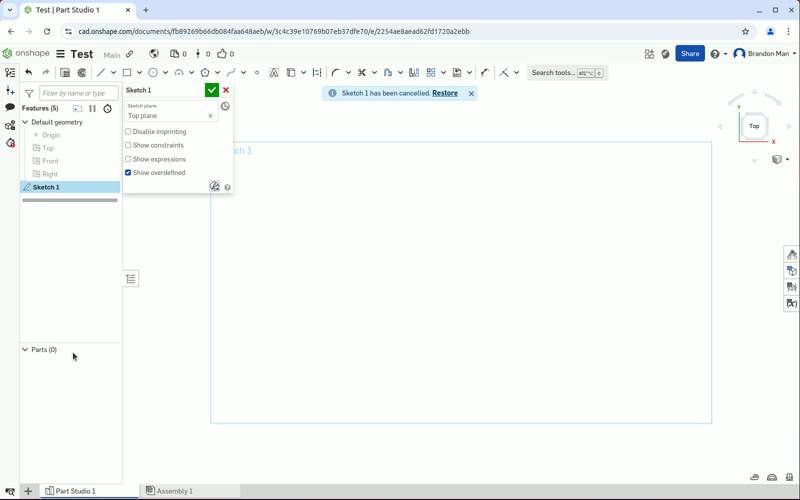
key(c)
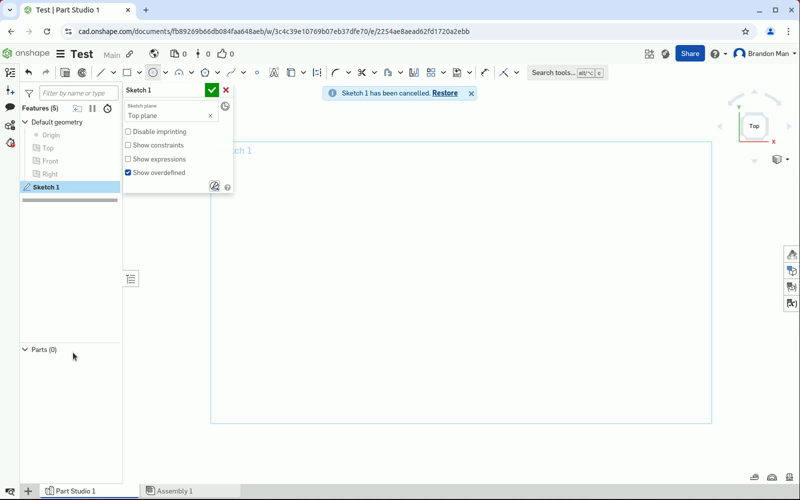
key_down(shift)
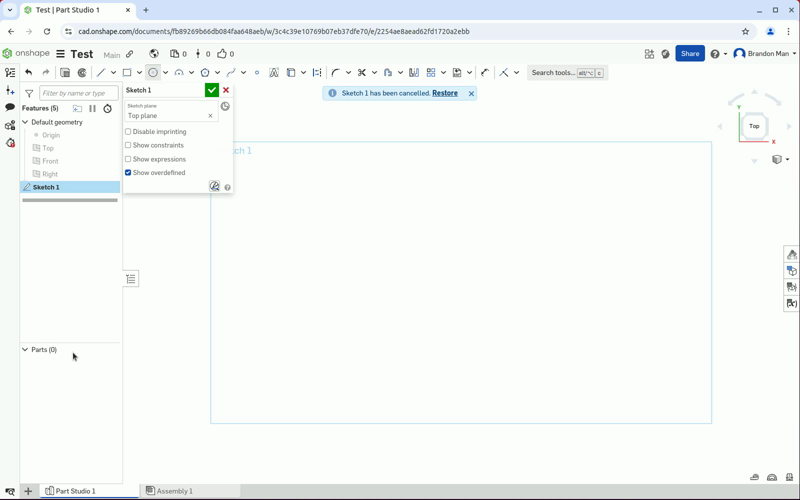
mouse_move(461, 282)
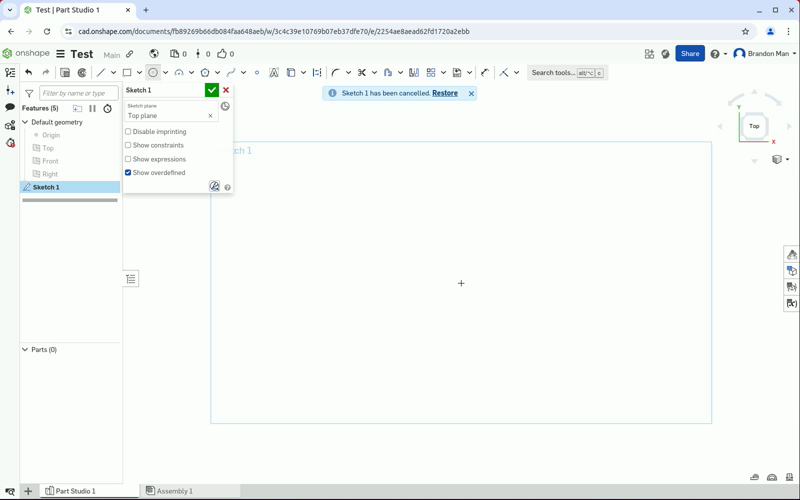
click(461, 282)
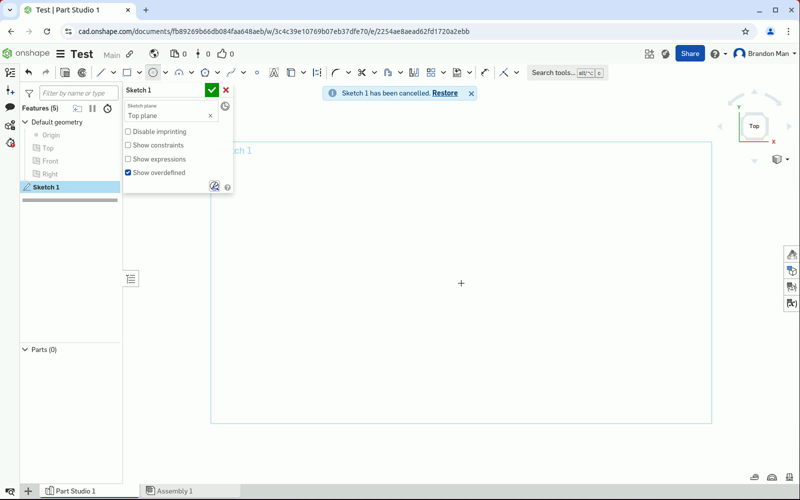
key_up(shift)
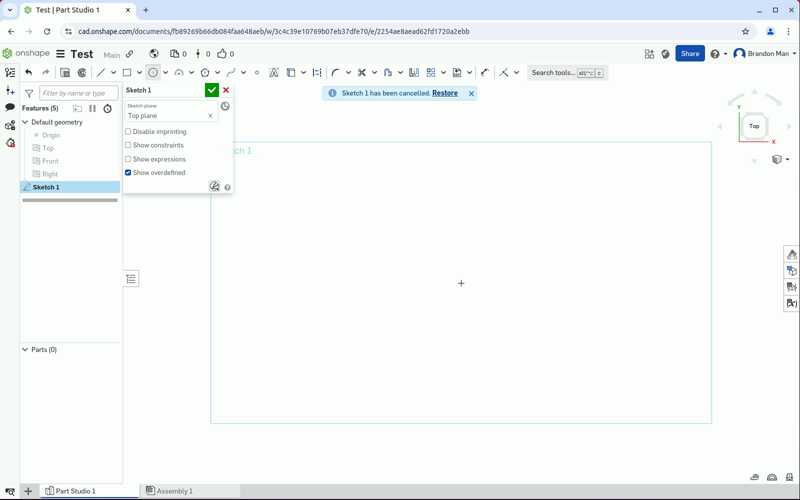
mouse_move(574, 282)
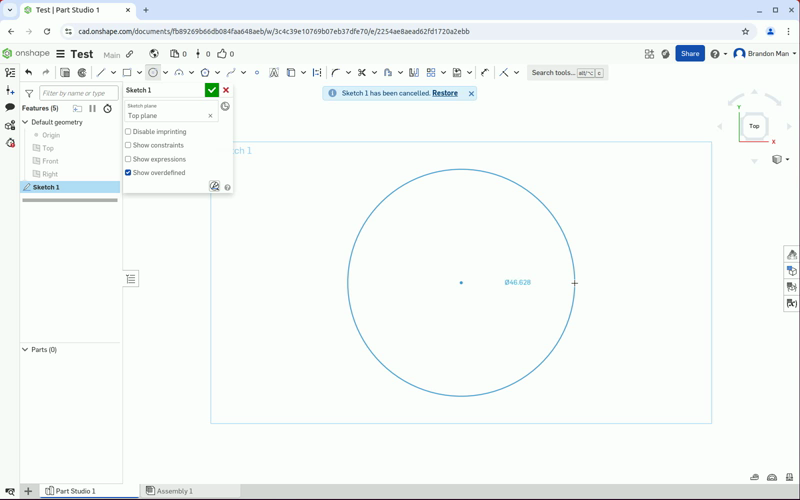
click(574, 282)
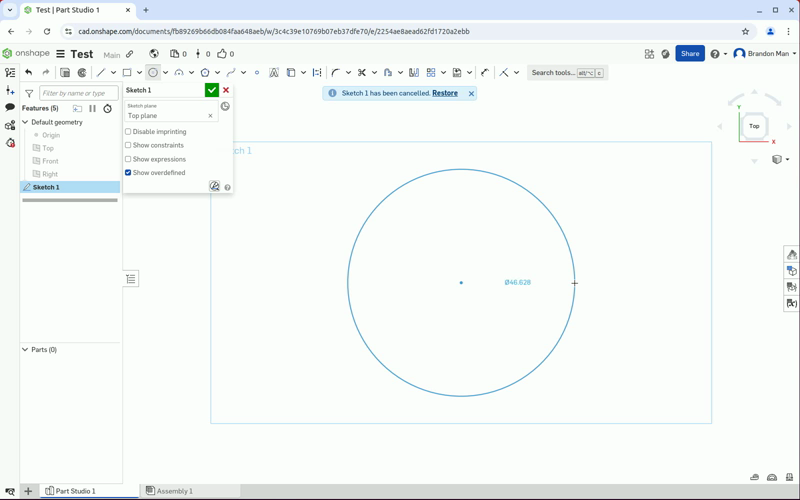
key(esc)
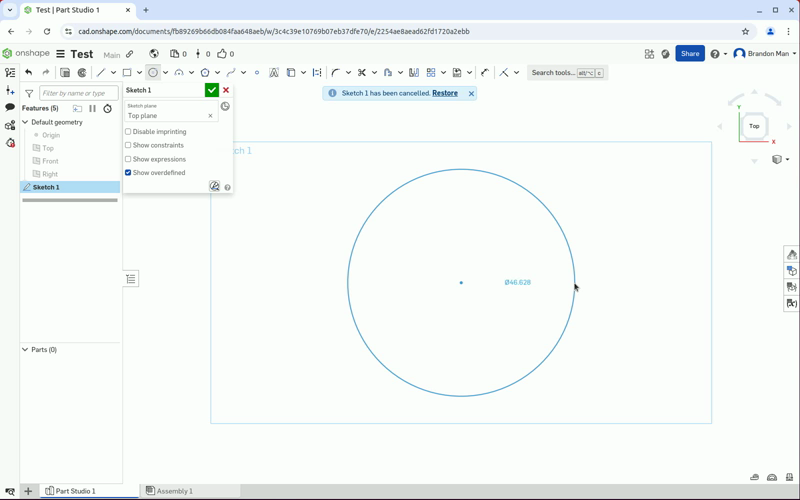
key(c)
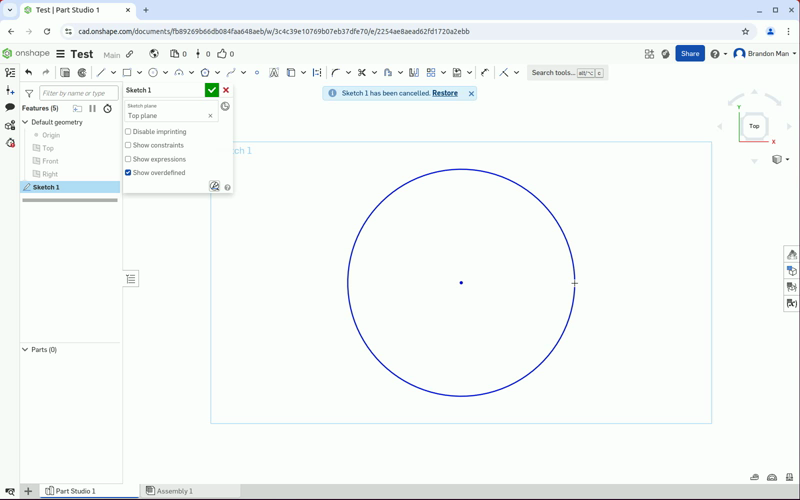
key_down(shift)
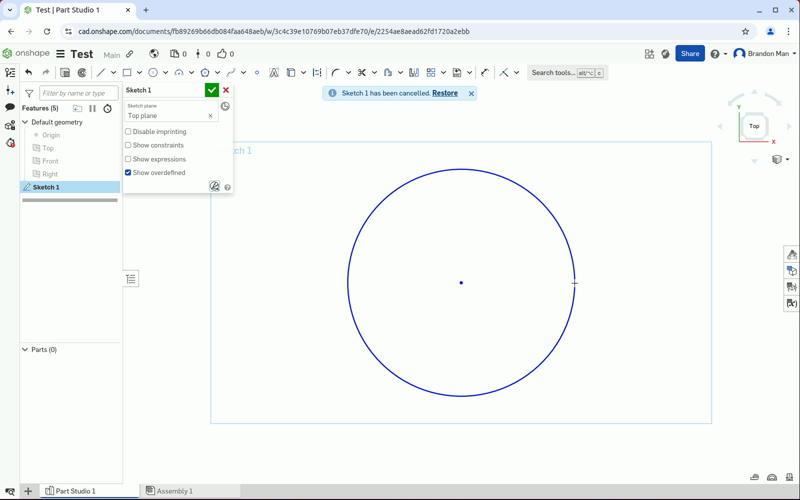
mouse_move(461, 282)
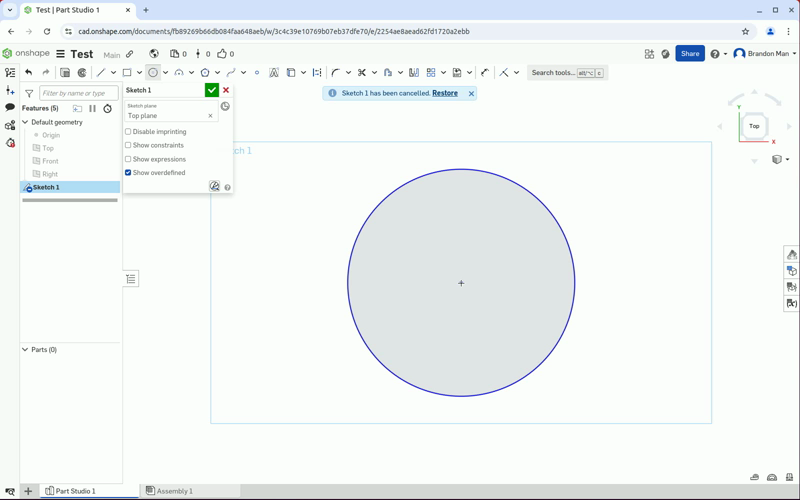
click(461, 282)
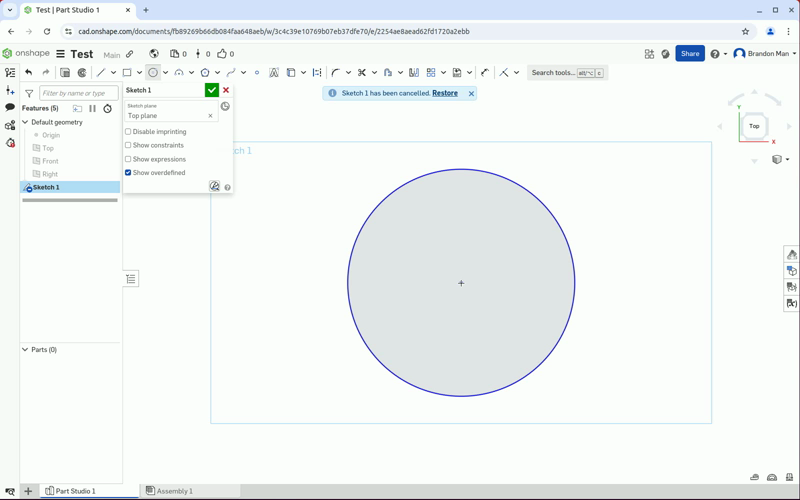
key_up(shift)
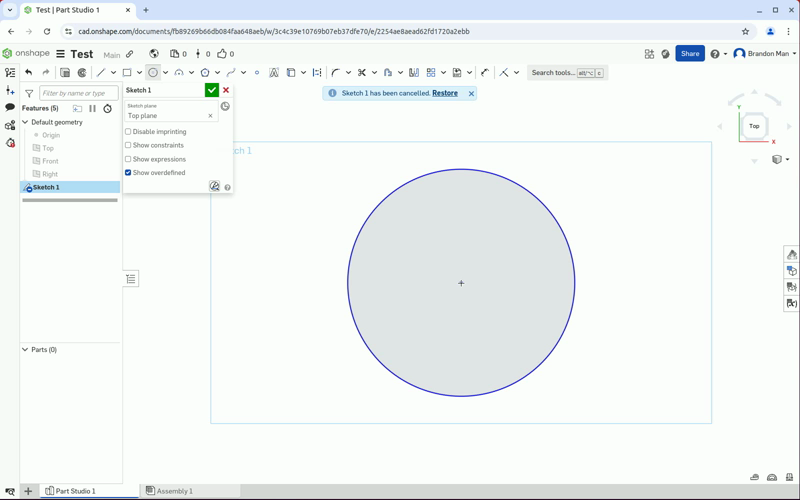
mouse_move(548, 282)
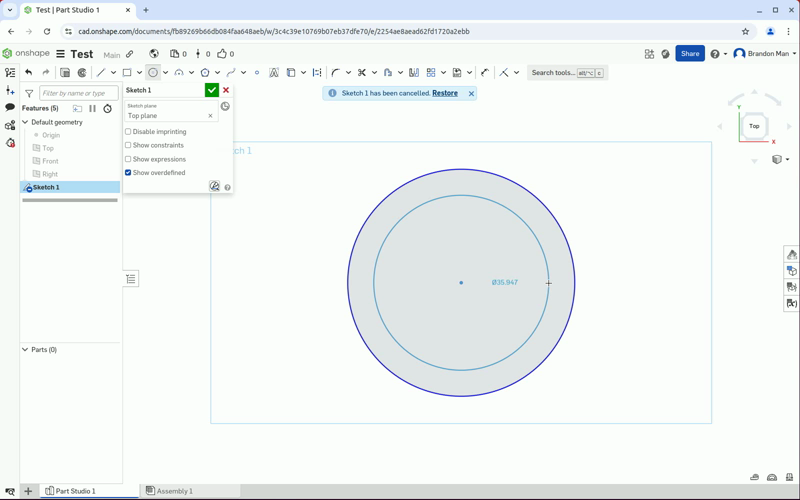
click(548, 282)
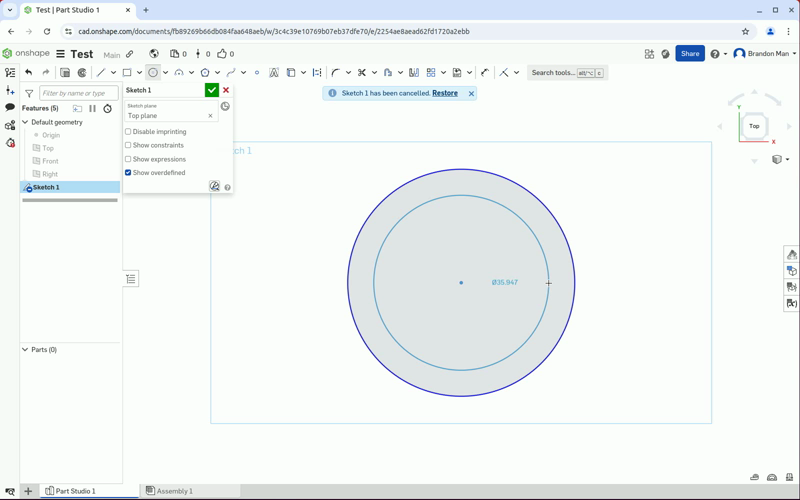
key(esc)
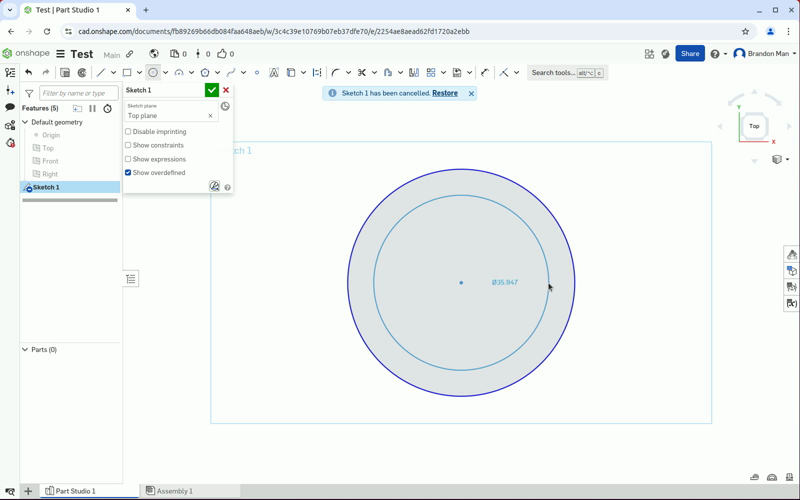
mouse_move(427, 377)
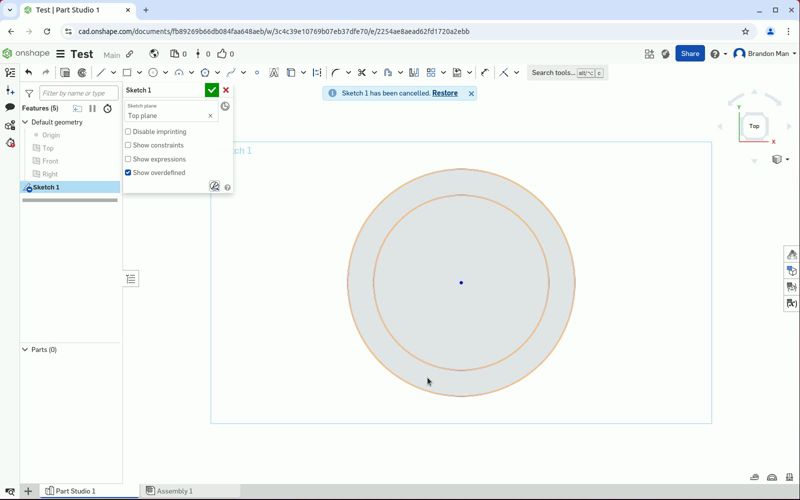
click(427, 377)
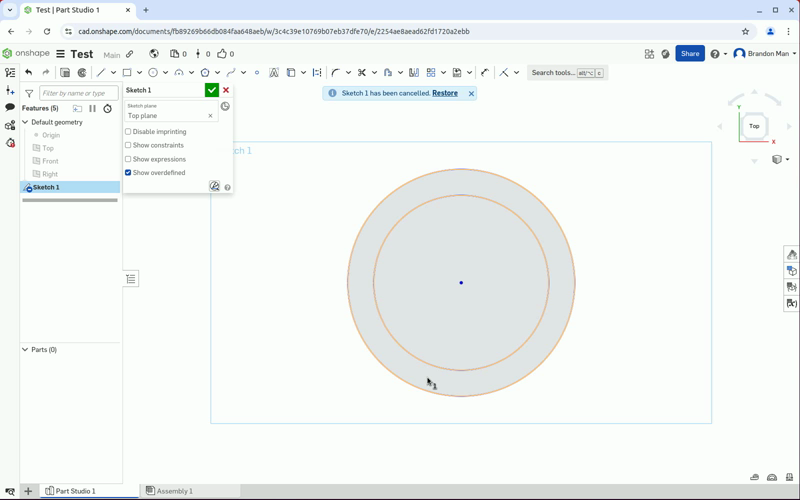
mouse_move(73, 352)
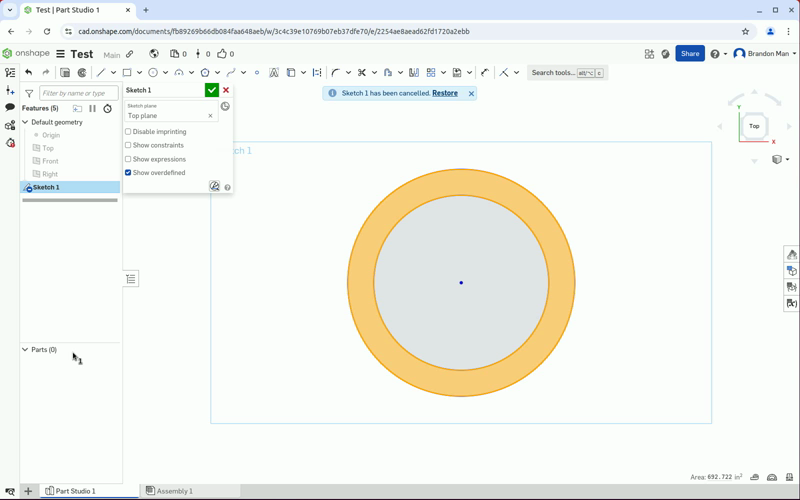
key(shift+y)
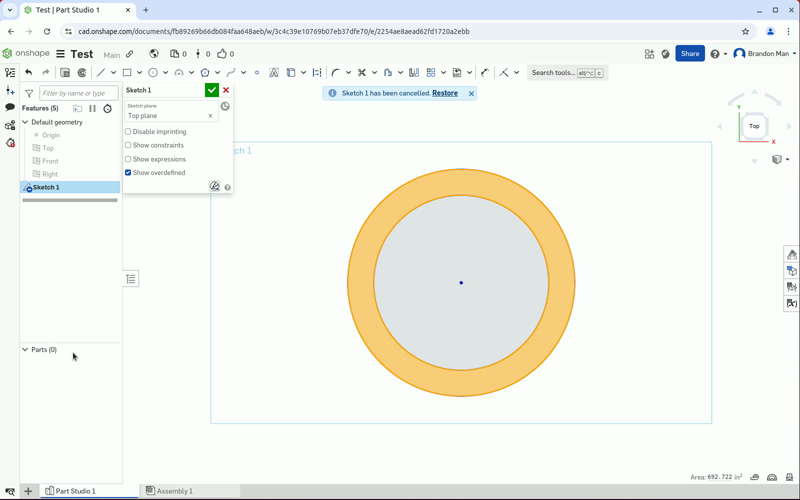
key(shift+e)
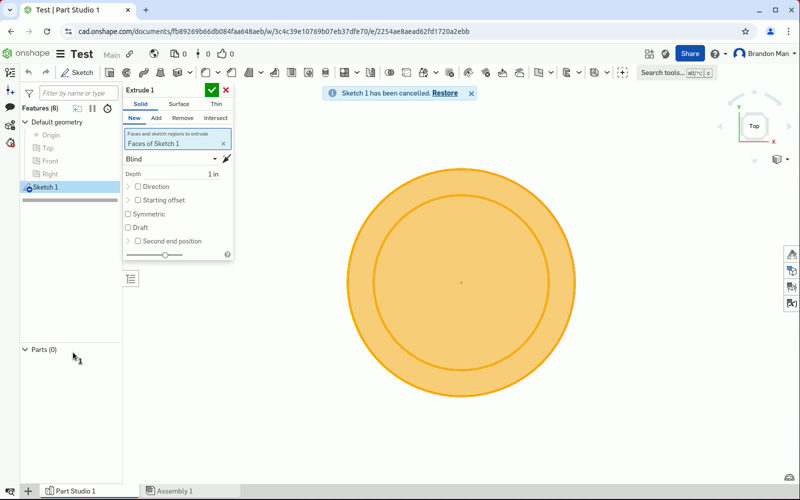
mouse_move(143, 106)
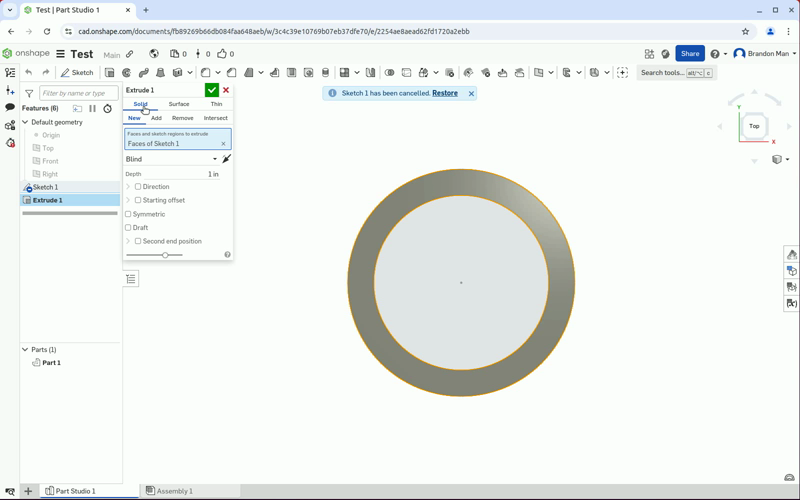
click(143, 106)
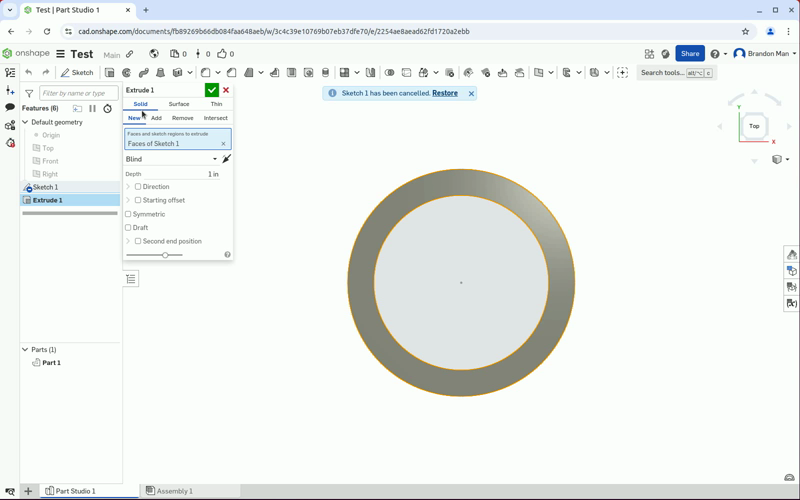
mouse_move(137, 120)
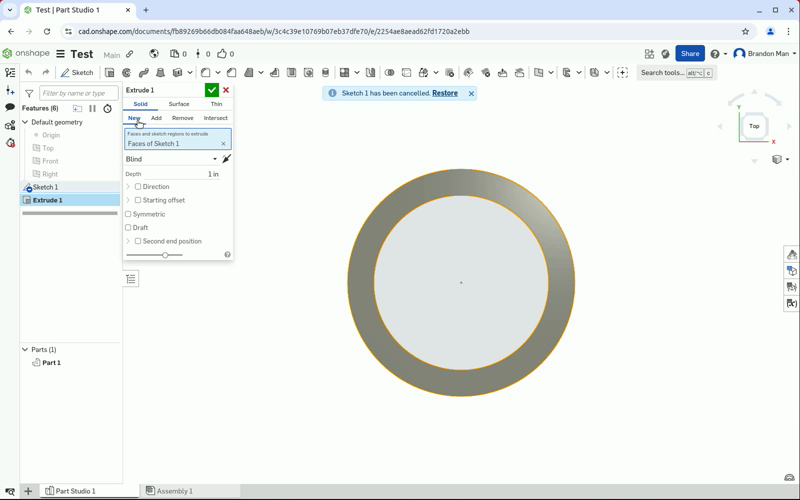
click(137, 120)
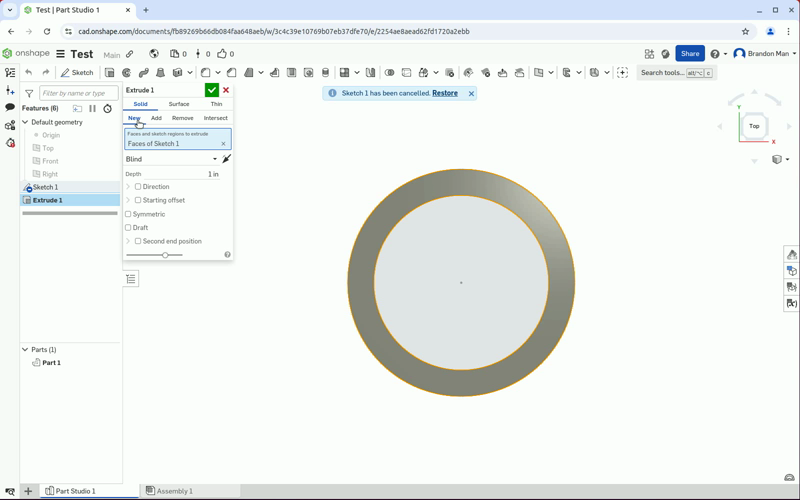
key(tab, 4)
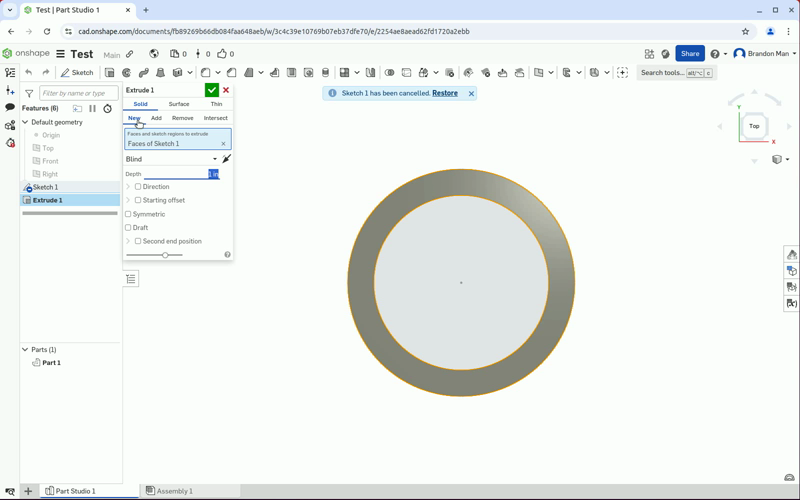
text(4.092)
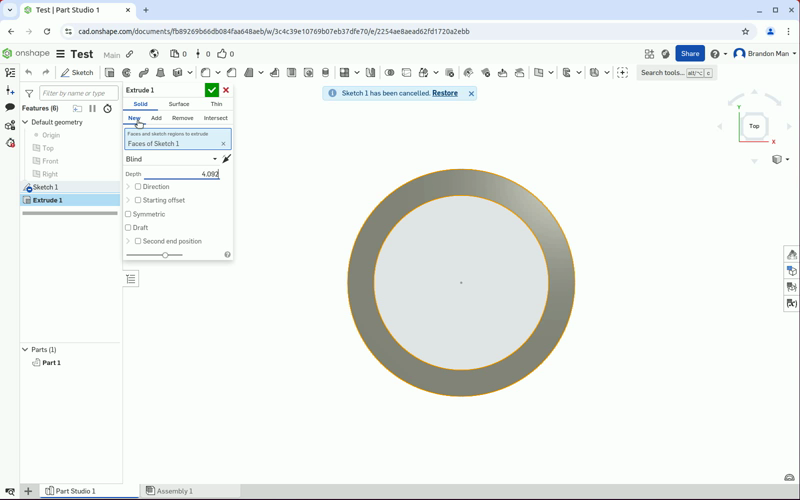
key(enter)
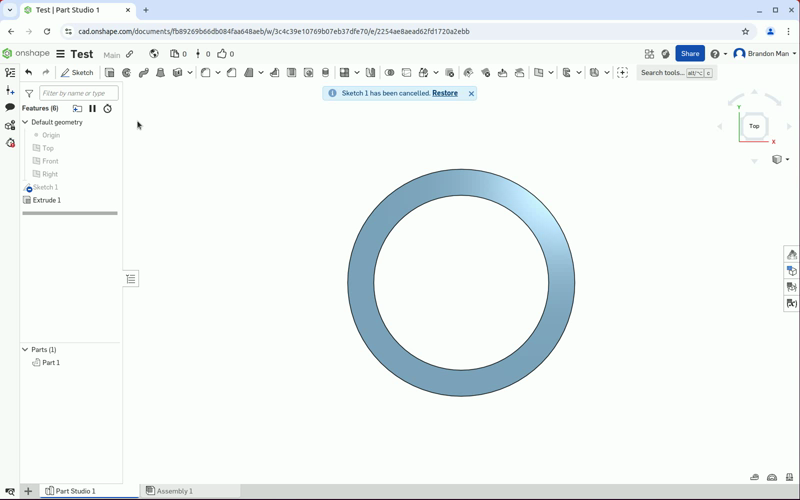
key(shift+h)
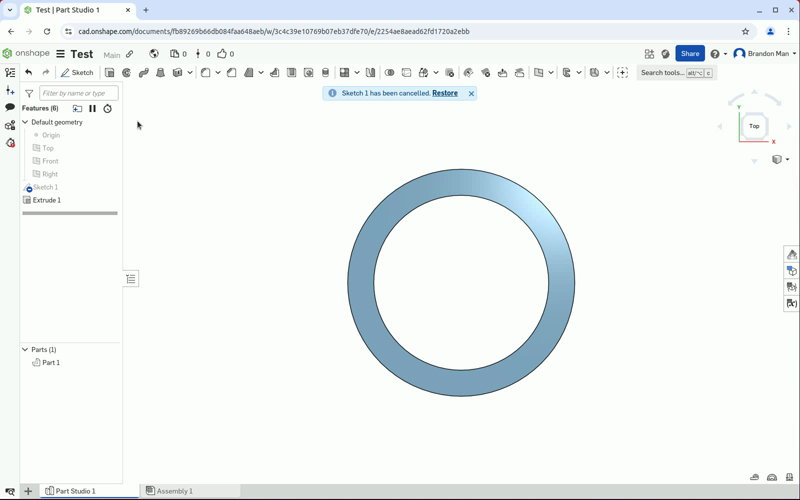
key(shift+h)
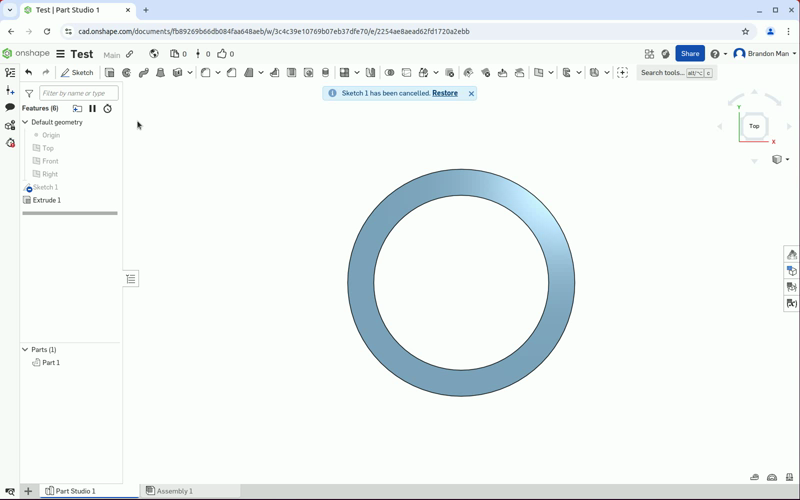
mouse_move(73, 189)
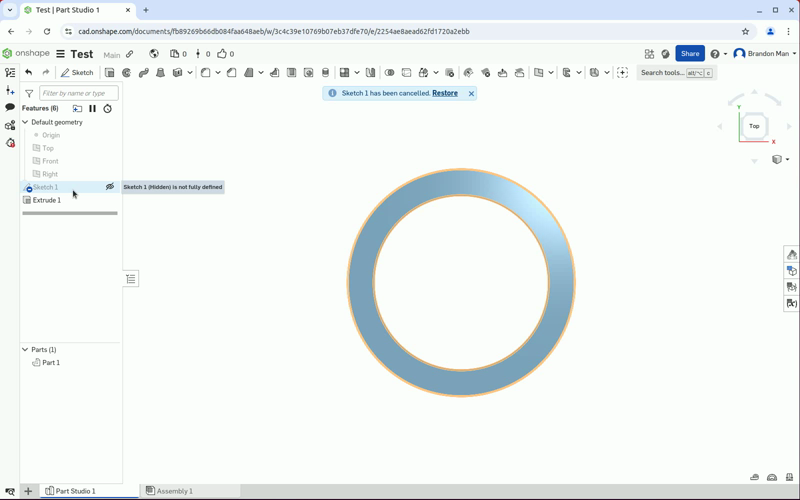
click(73, 189)
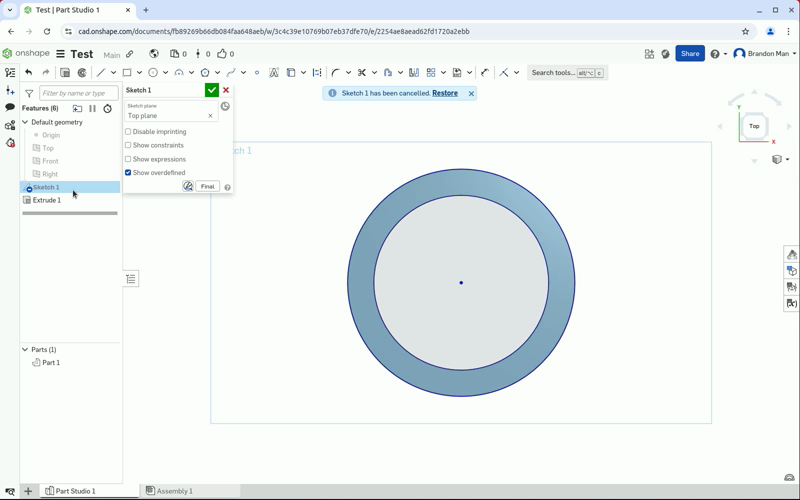
mouse_move(229, 92)
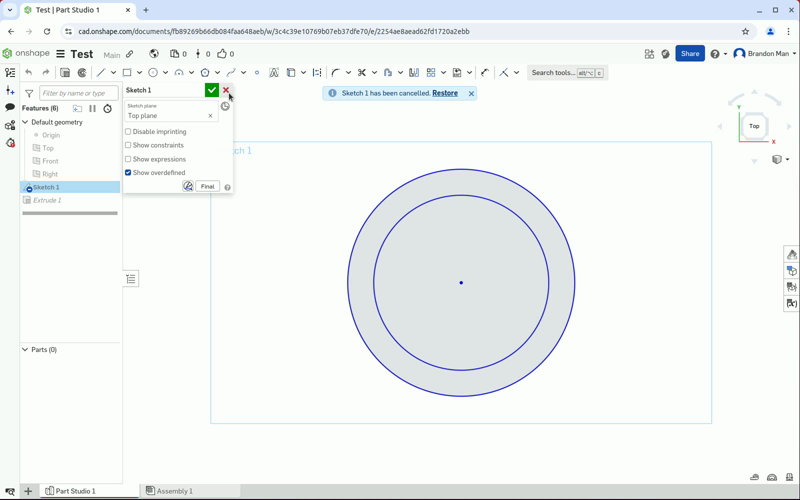
click(229, 92)
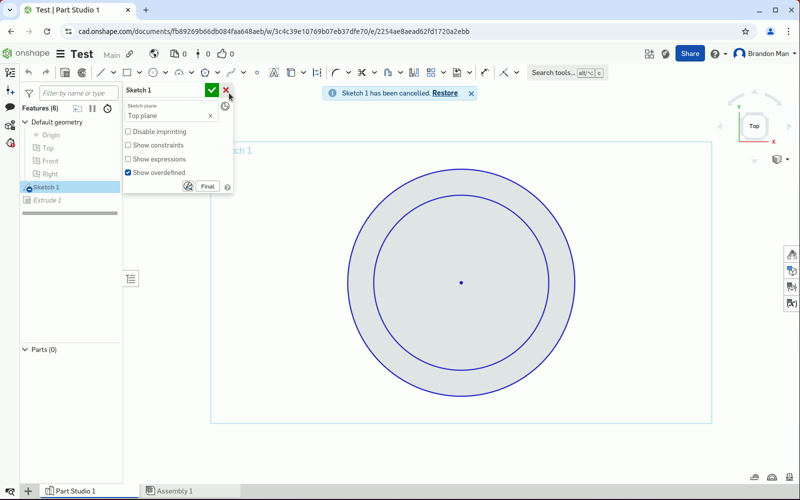
key(shift+s)
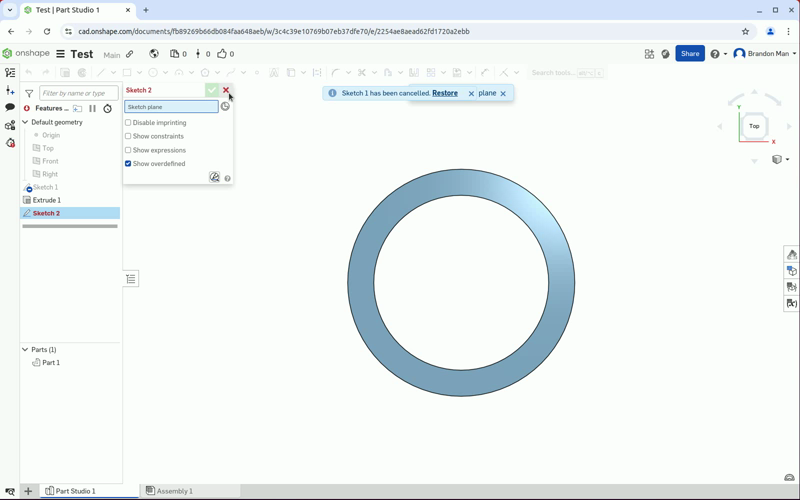
mouse_move(73, 150)
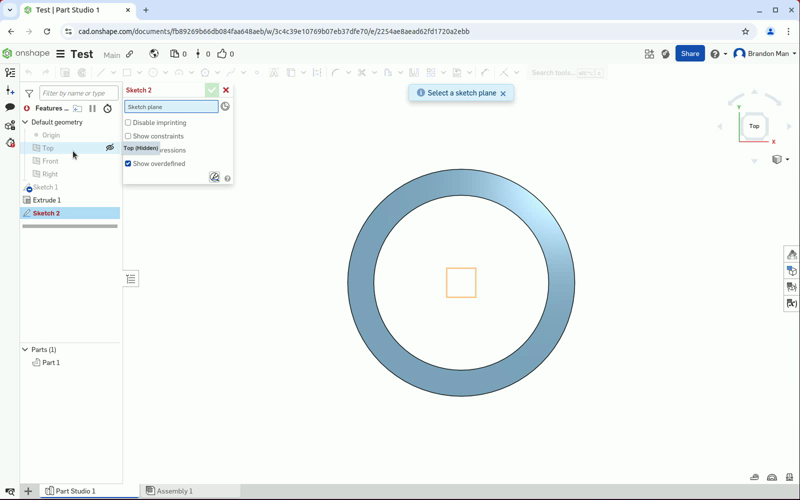
click(73, 150)
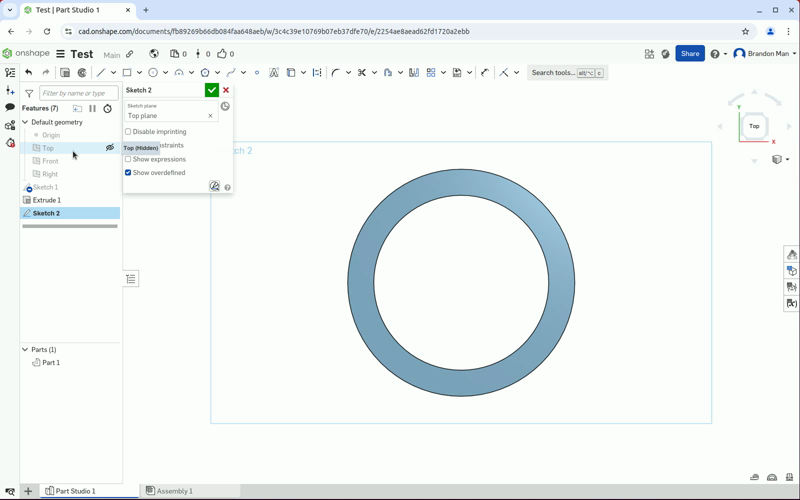
mouse_move(73, 352)
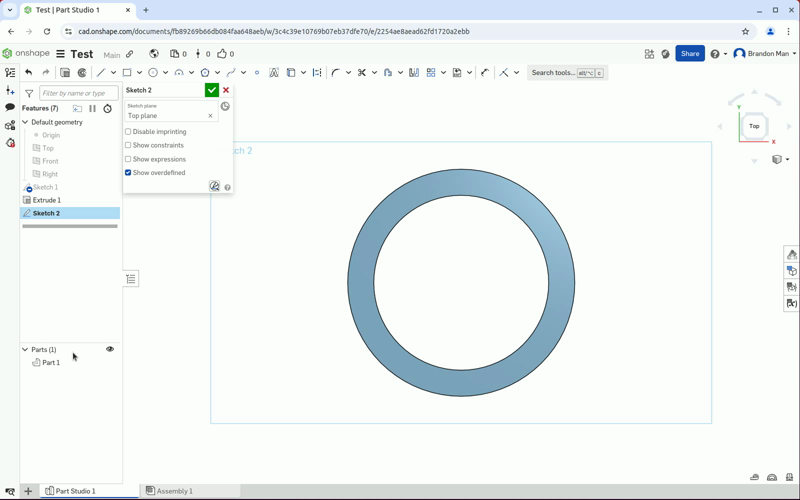
key(y)
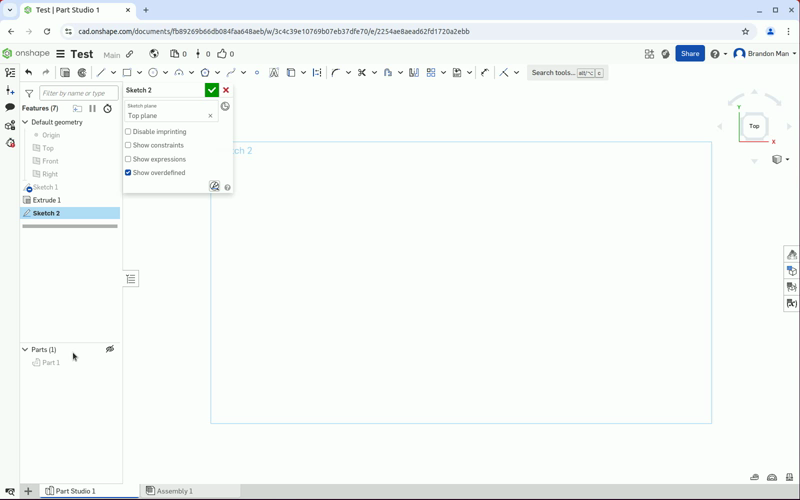
key(c)
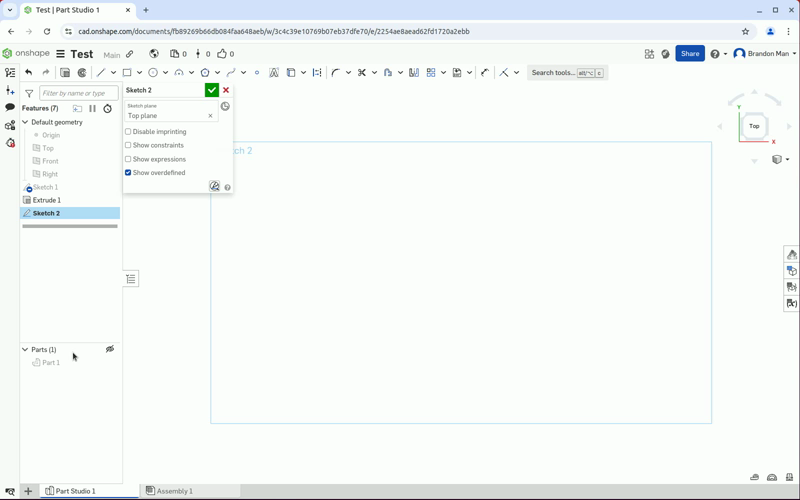
key_down(shift)
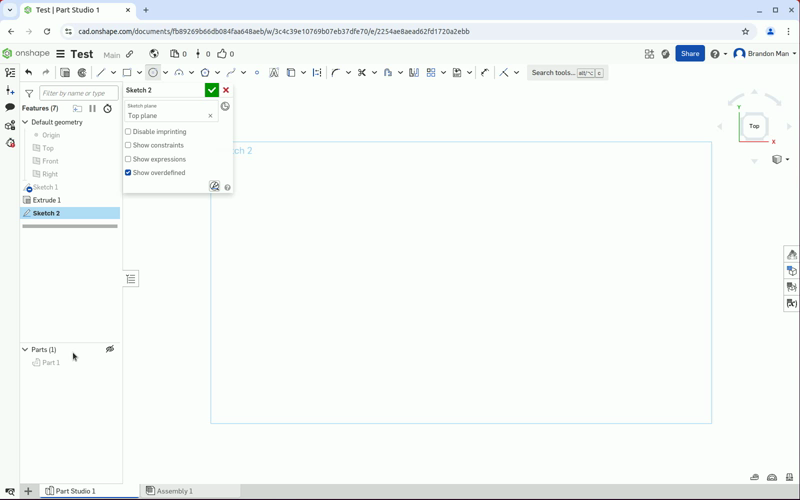
mouse_move(461, 282)
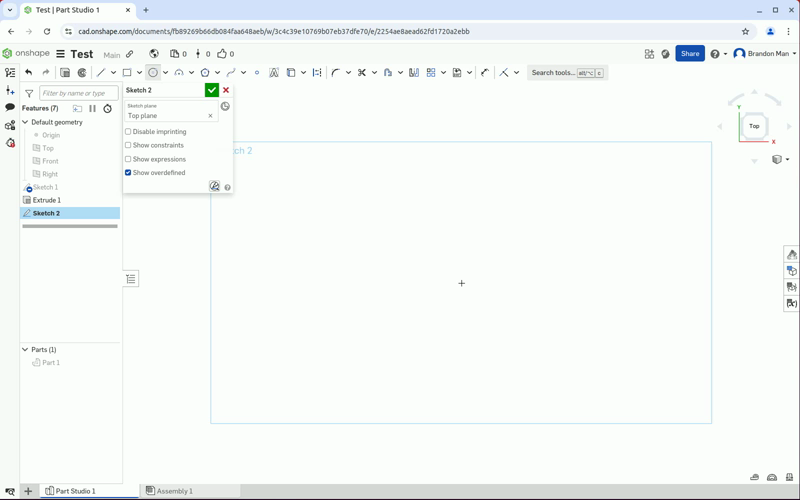
click(461, 282)
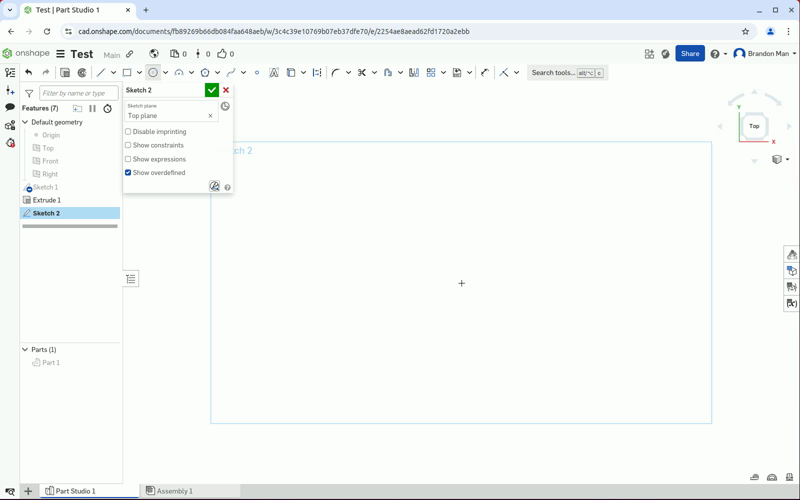
key_up(shift)
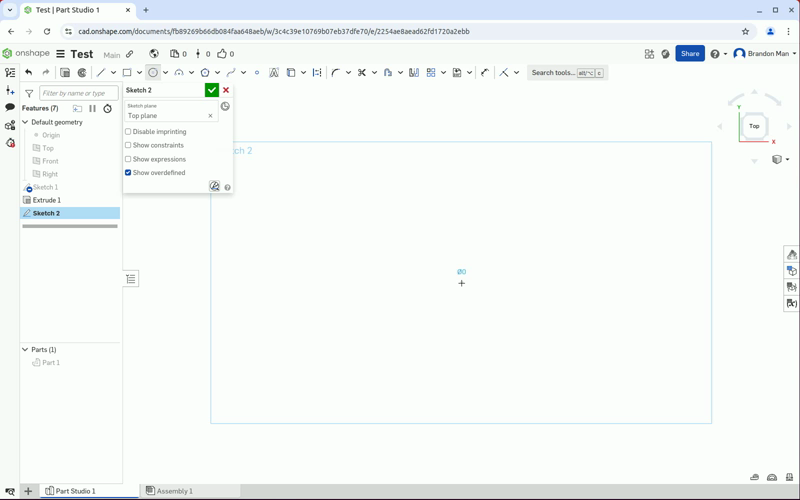
mouse_move(549, 282)
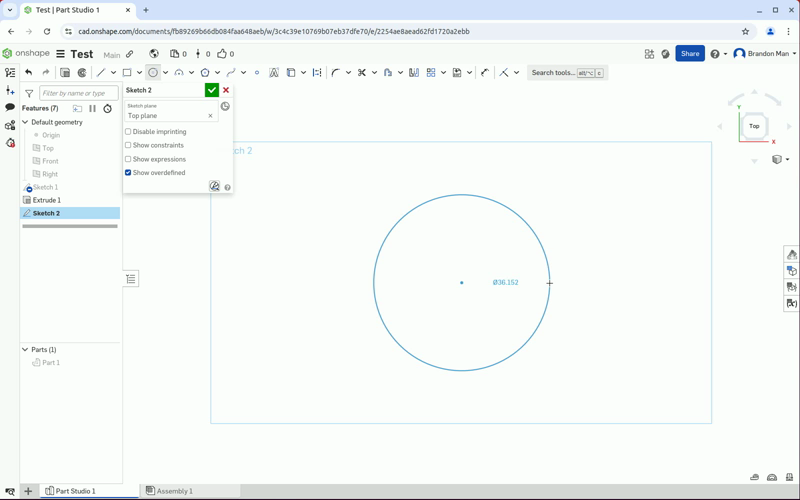
click(549, 282)
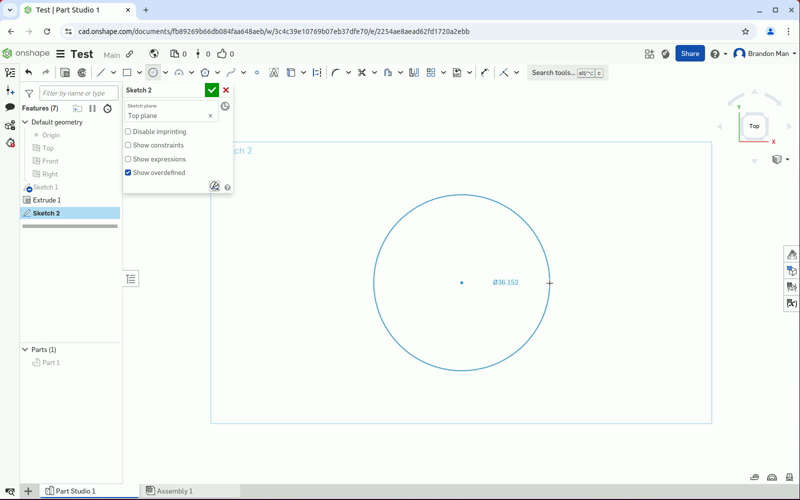
key(esc)
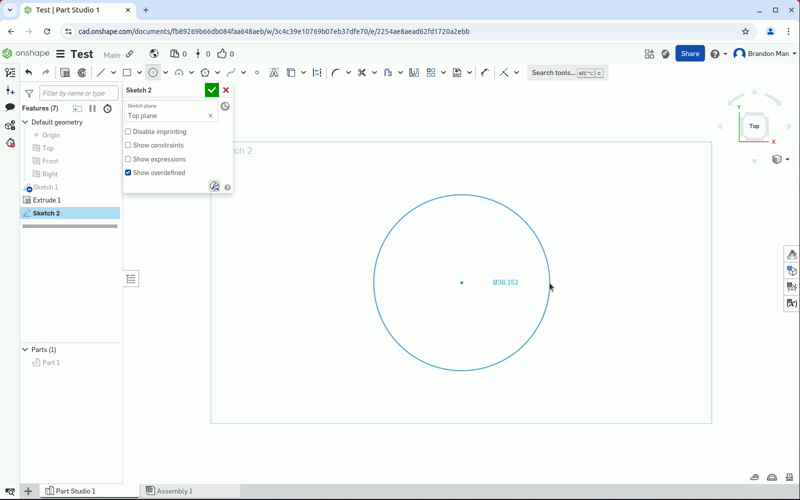
key(c)
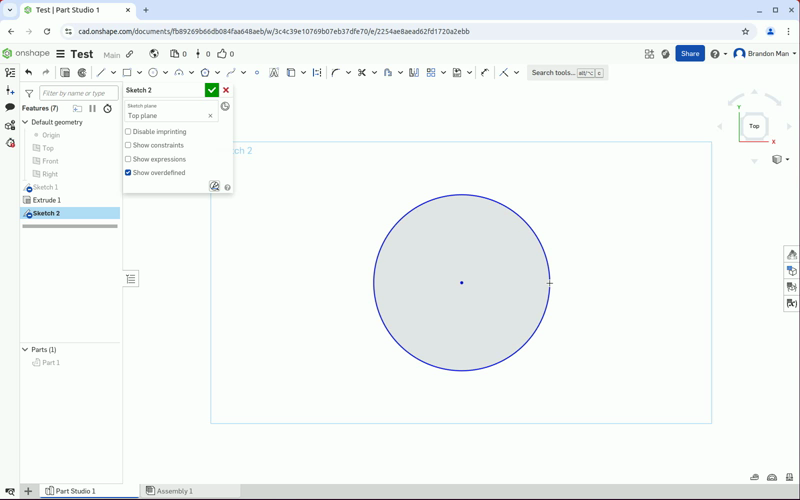
key_down(shift)
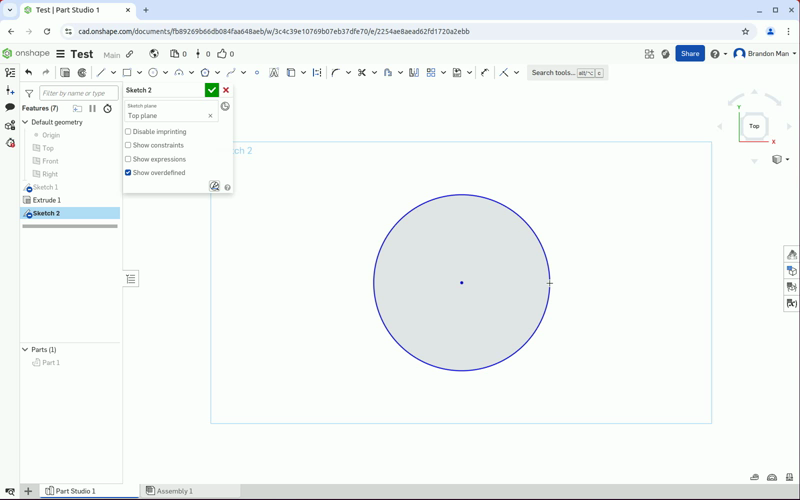
mouse_move(461, 282)
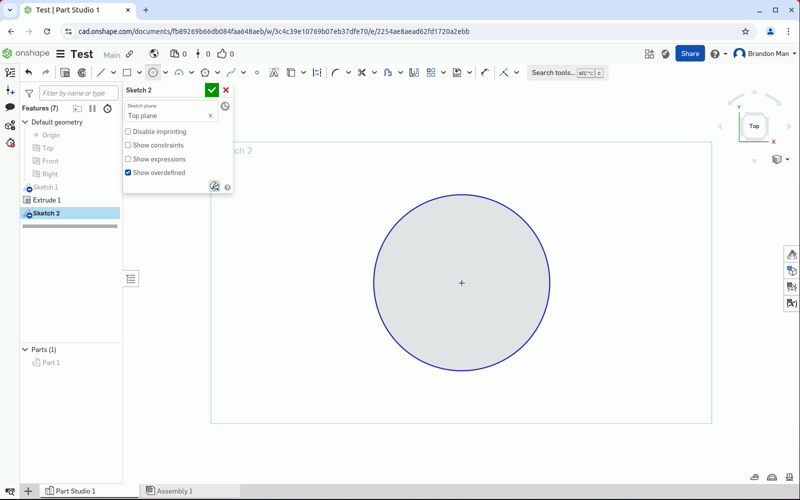
click(461, 282)
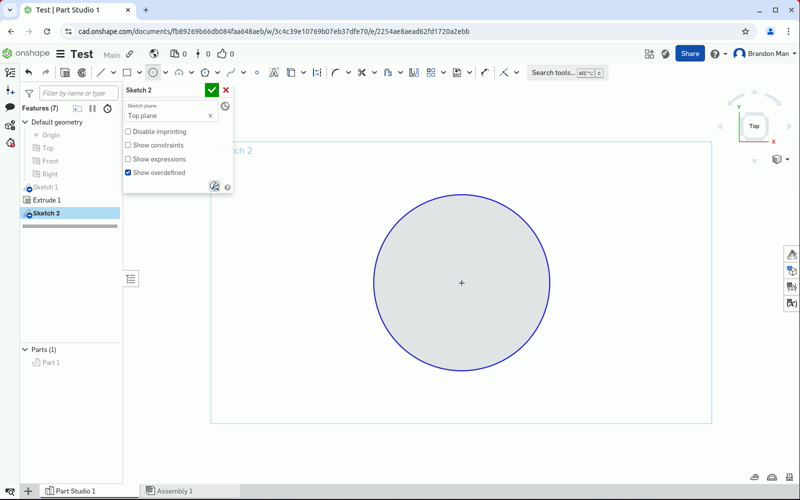
key_up(shift)
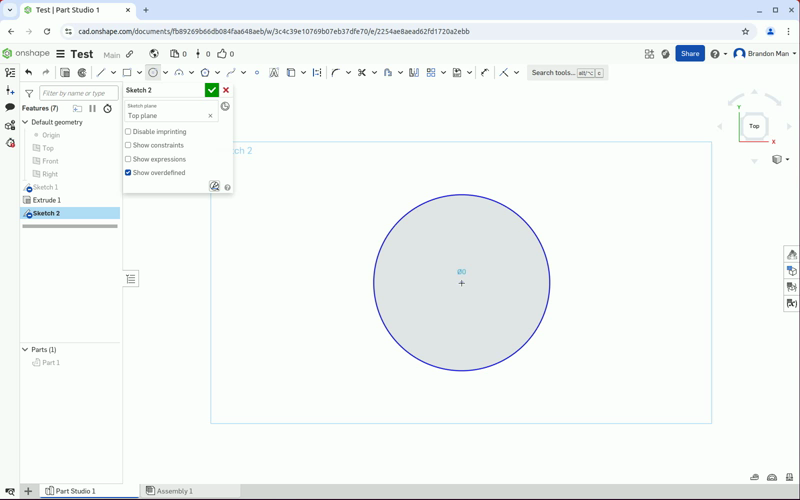
mouse_move(482, 282)
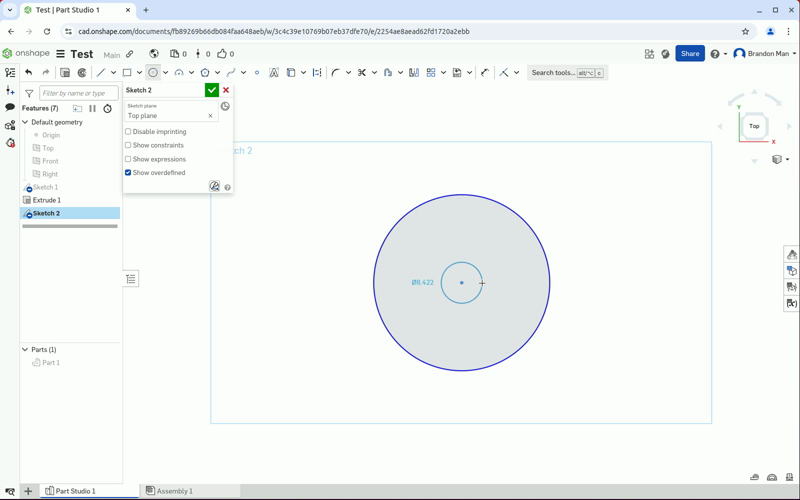
click(482, 282)
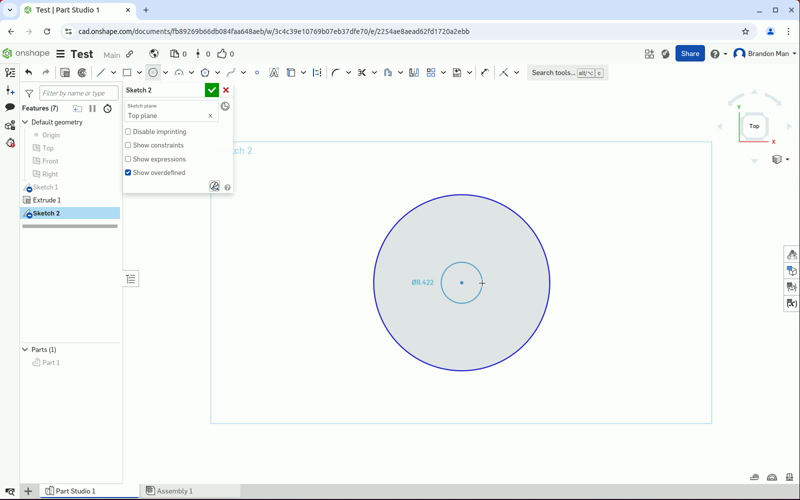
key(esc)
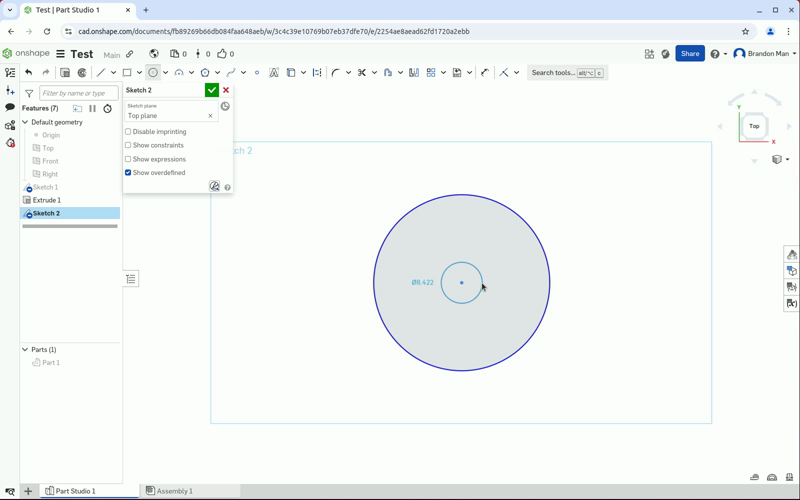
mouse_move(514, 286)
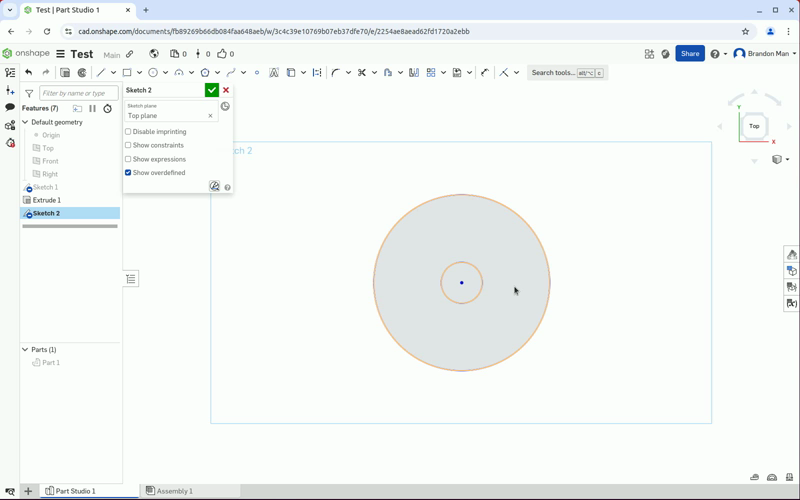
click(514, 286)
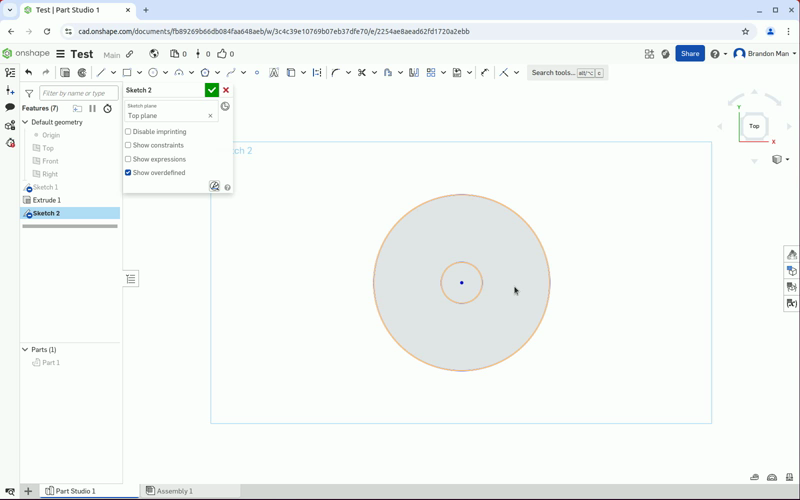
mouse_move(73, 352)
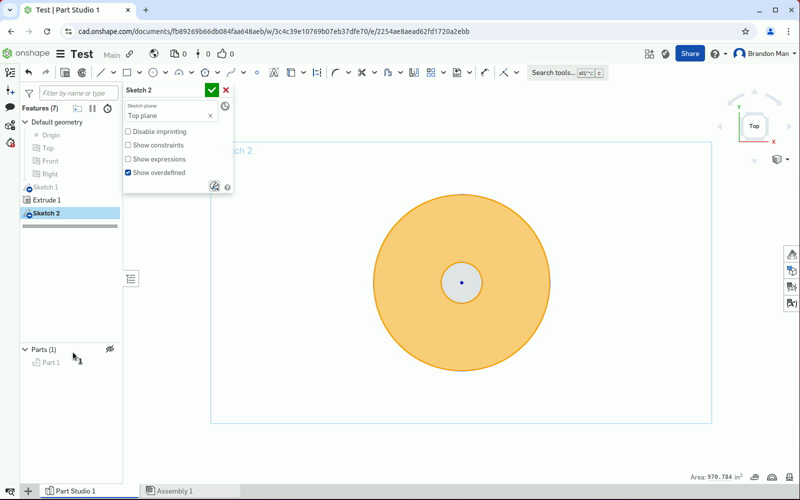
key(shift+y)
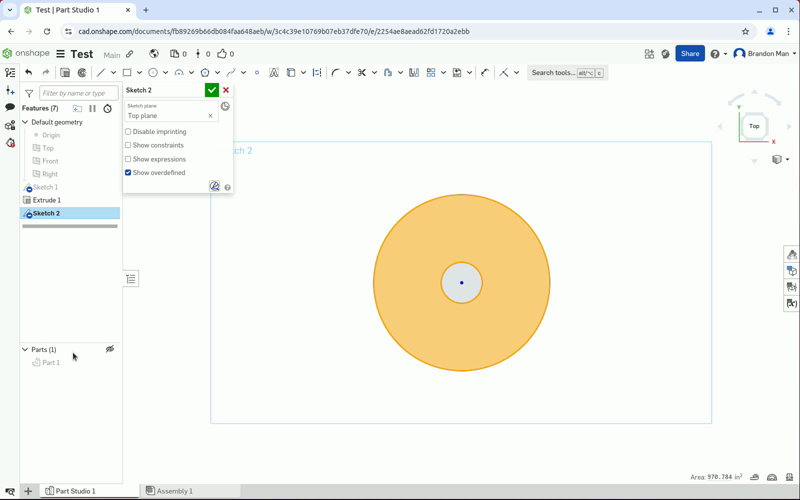
key(shift+e)
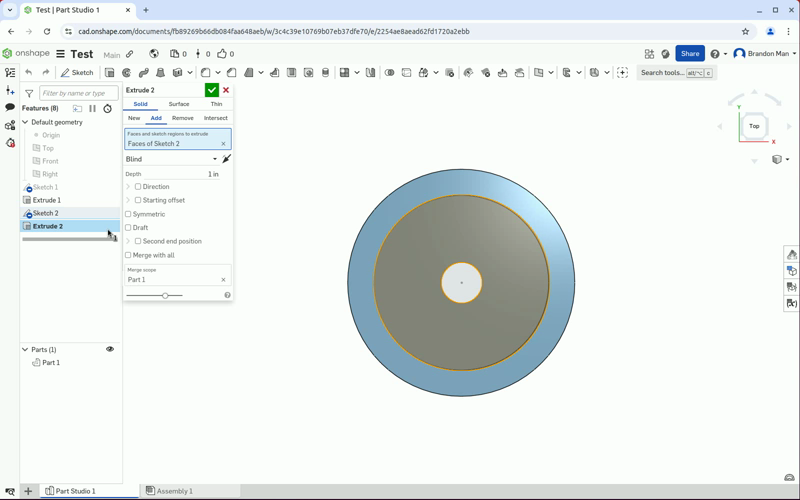
mouse_move(143, 106)
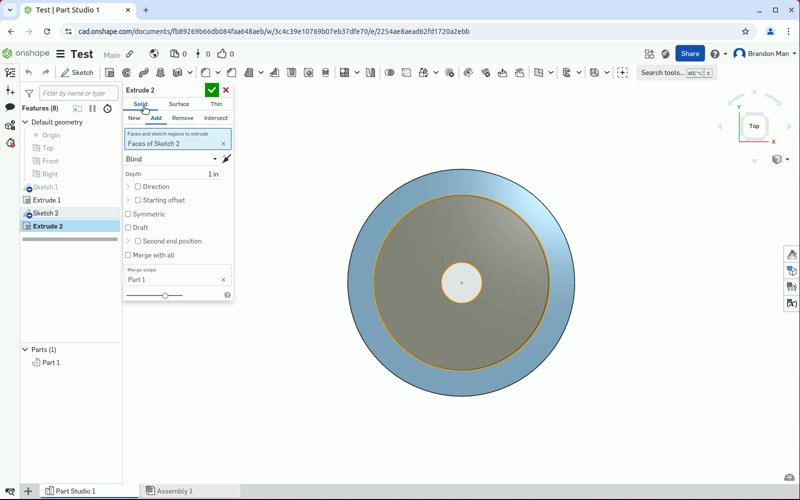
click(143, 106)
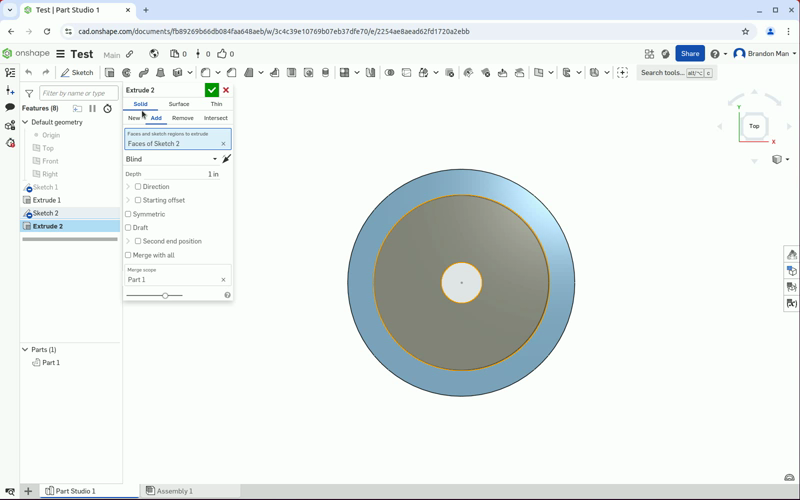
mouse_move(137, 120)
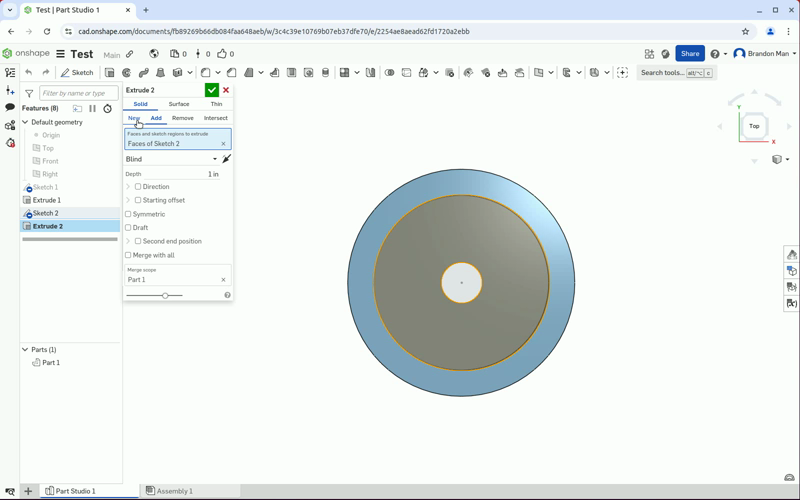
click(137, 120)
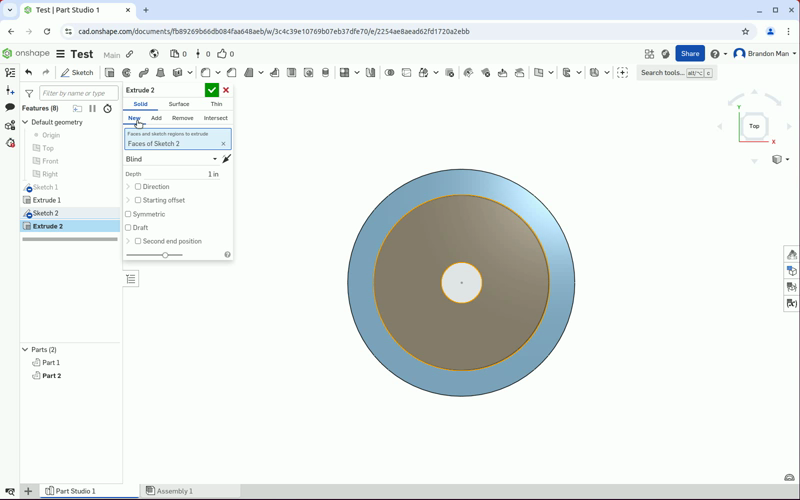
key(tab, 4)
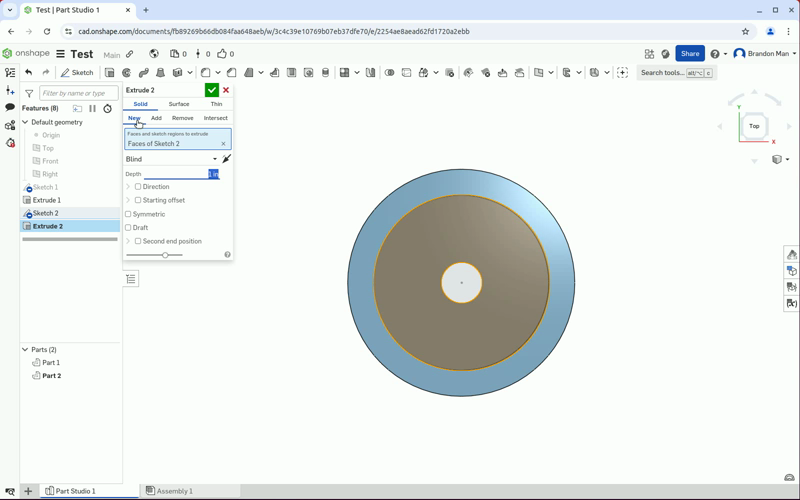
text(4.092)
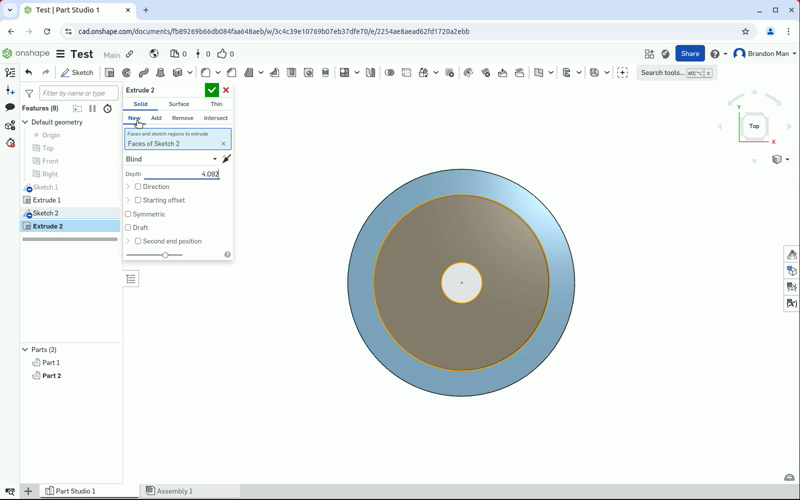
key(enter)
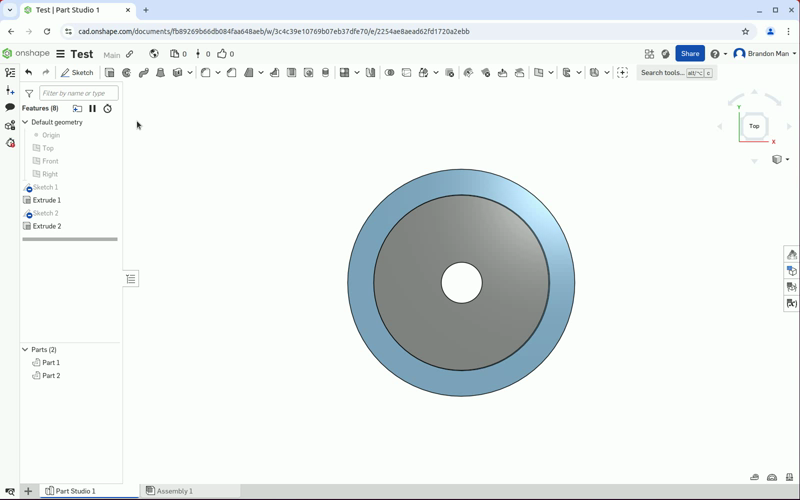
key(shift+h)
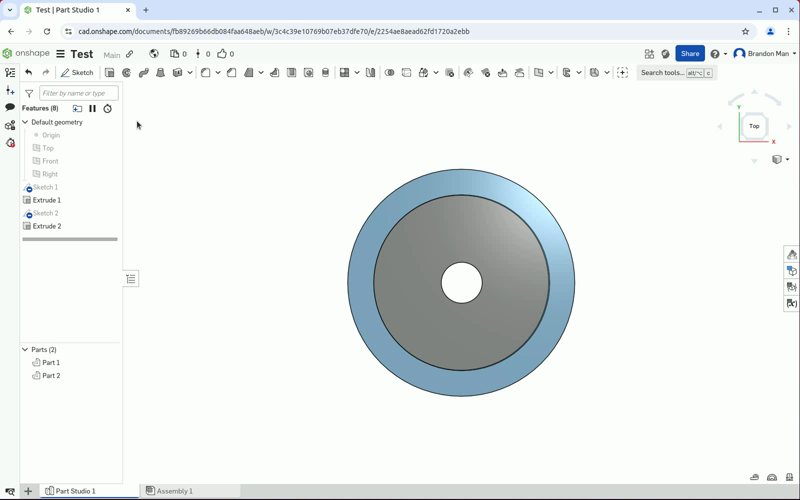
key(shift+h)
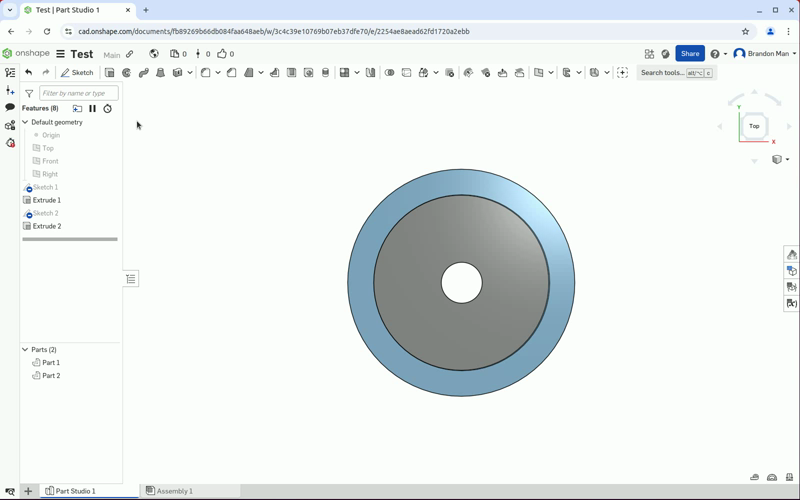
mouse_move(73, 189)
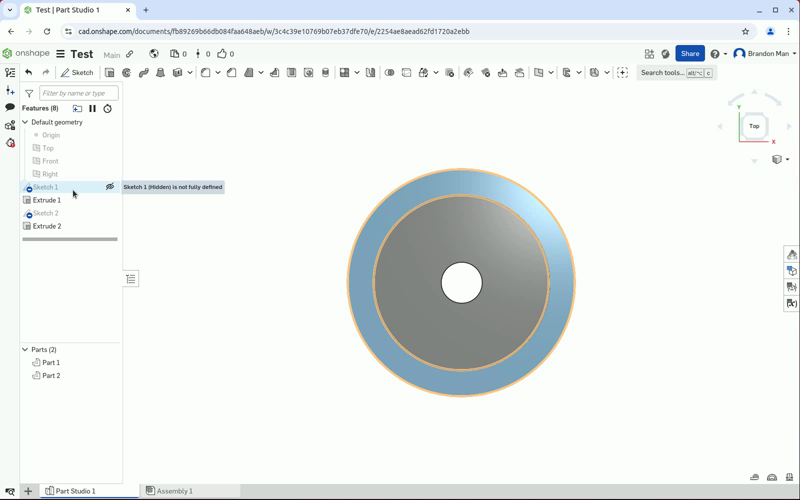
click(73, 189)
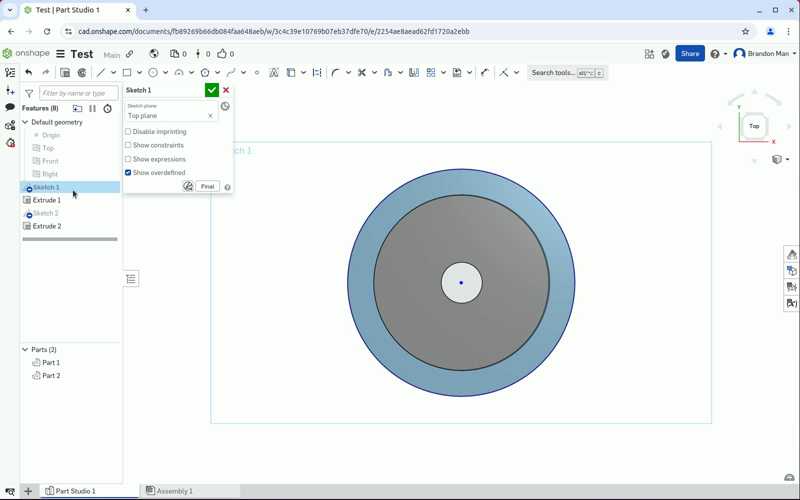
mouse_move(229, 92)
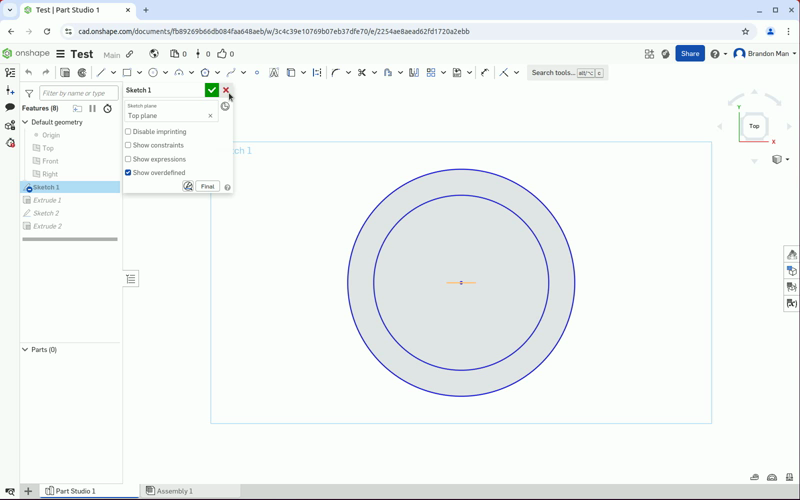
click(229, 92)
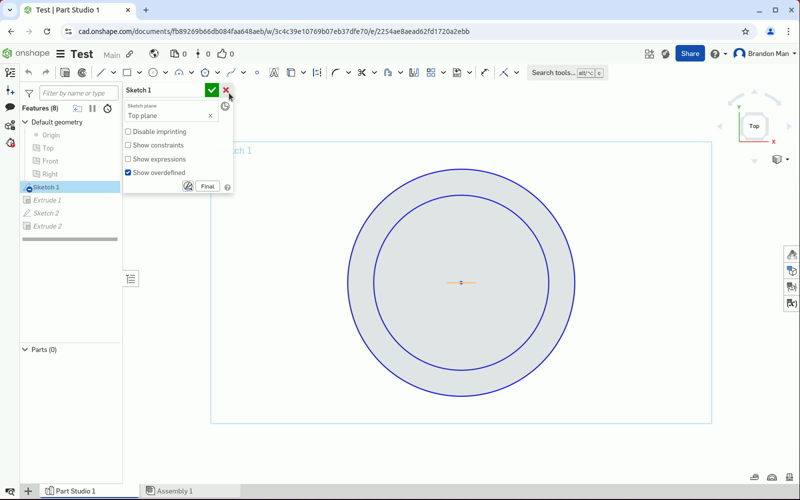
key(shift+s)
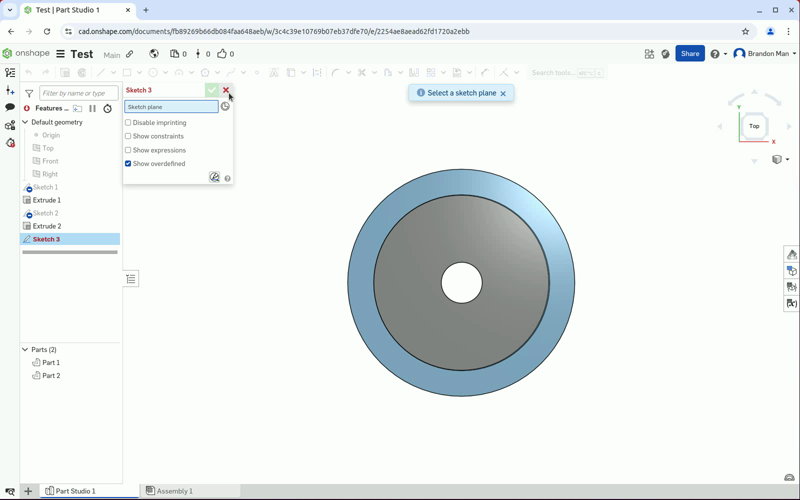
mouse_move(73, 150)
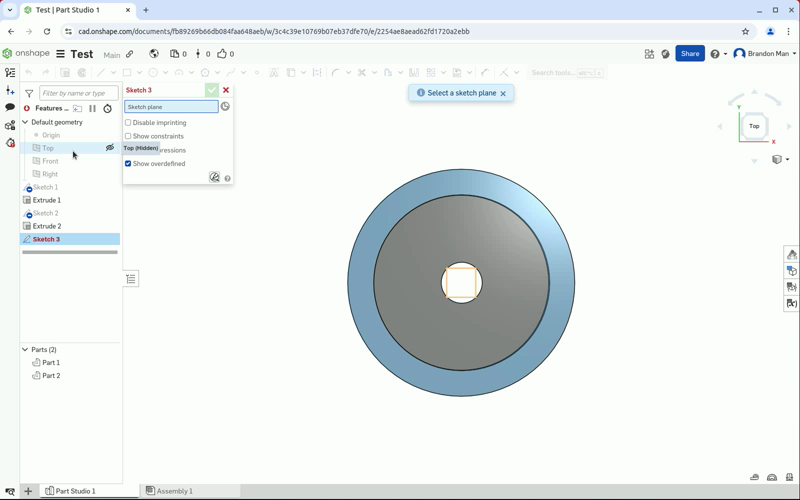
click(73, 150)
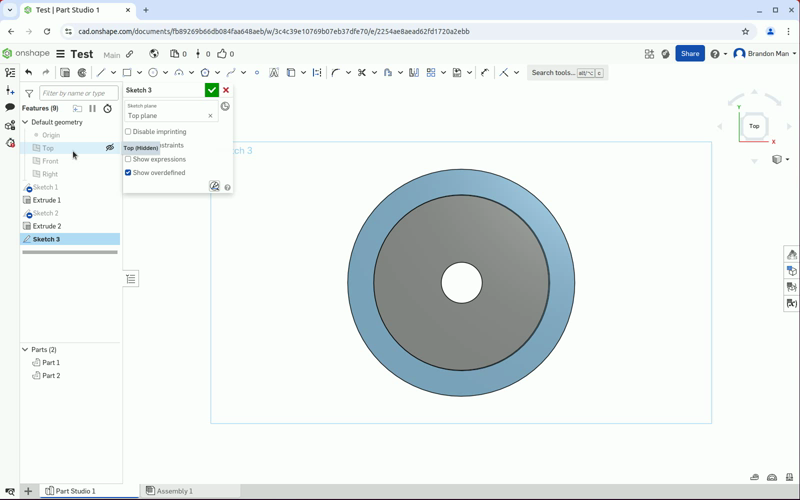
mouse_move(73, 352)
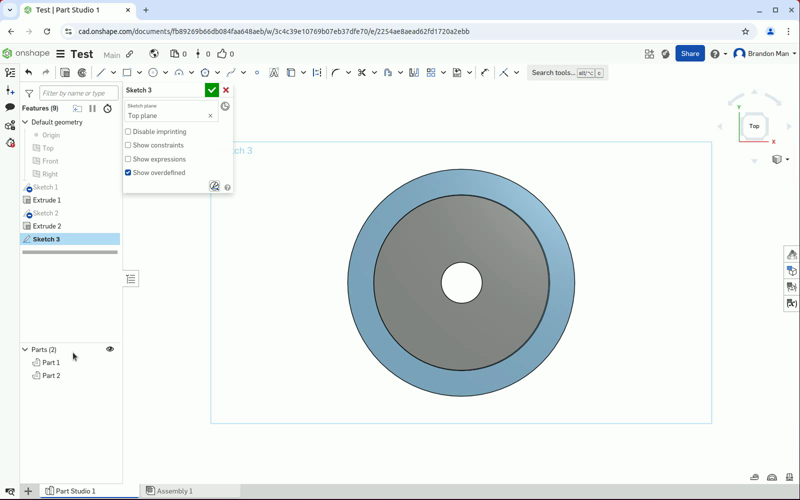
key(y)
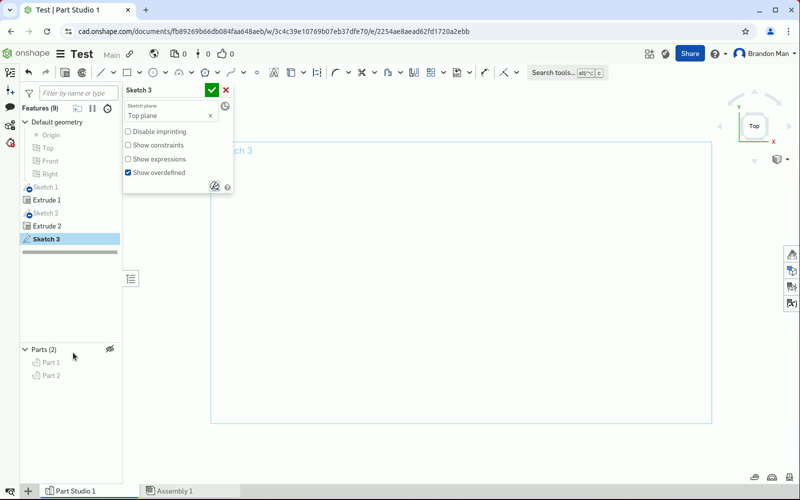
key(c)
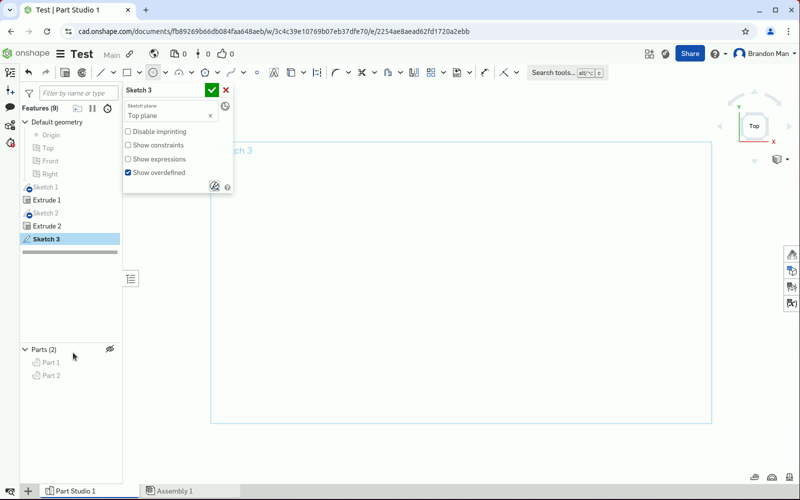
key_down(shift)
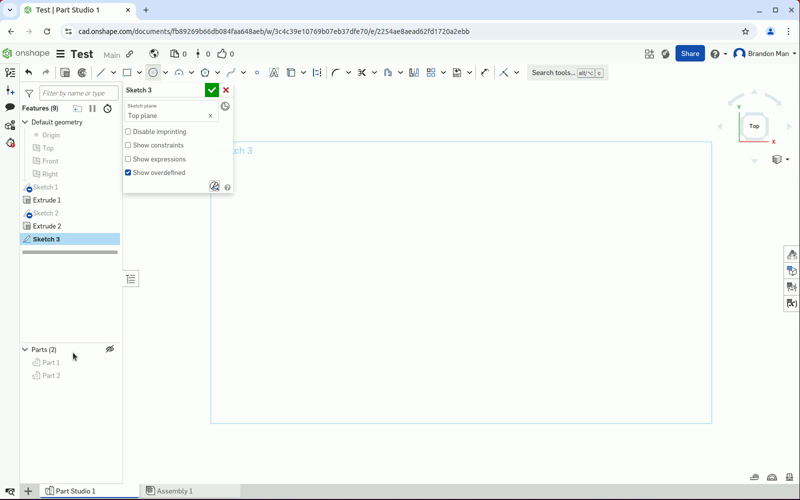
mouse_move(460, 282)
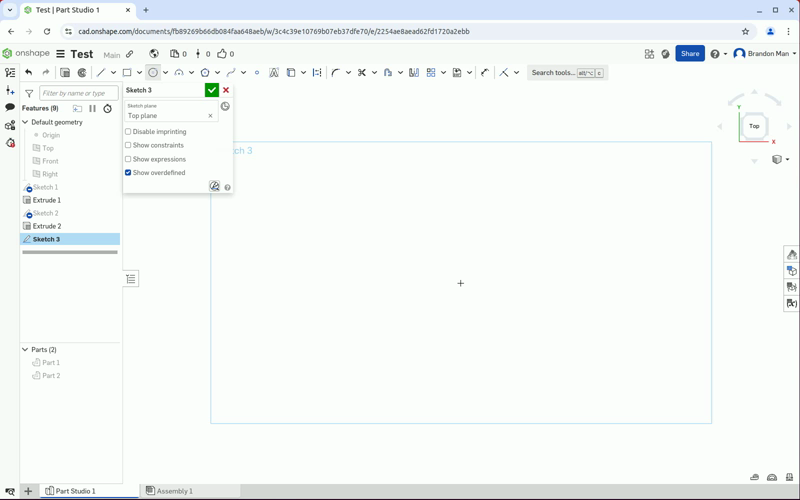
click(460, 282)
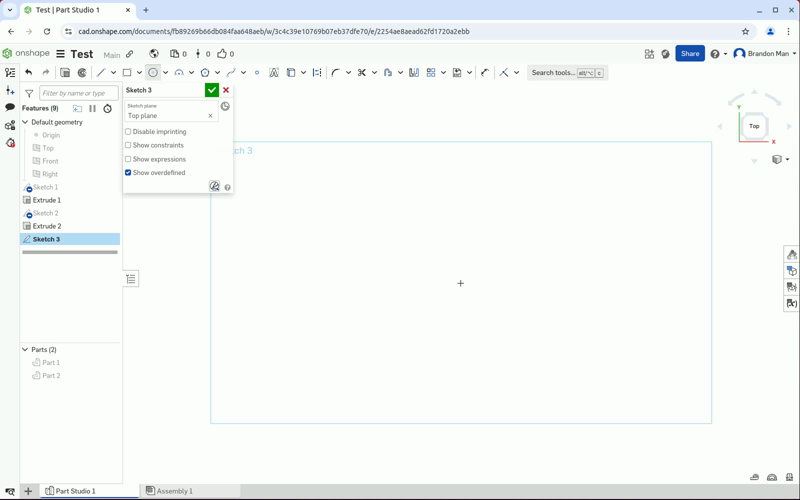
key_up(shift)
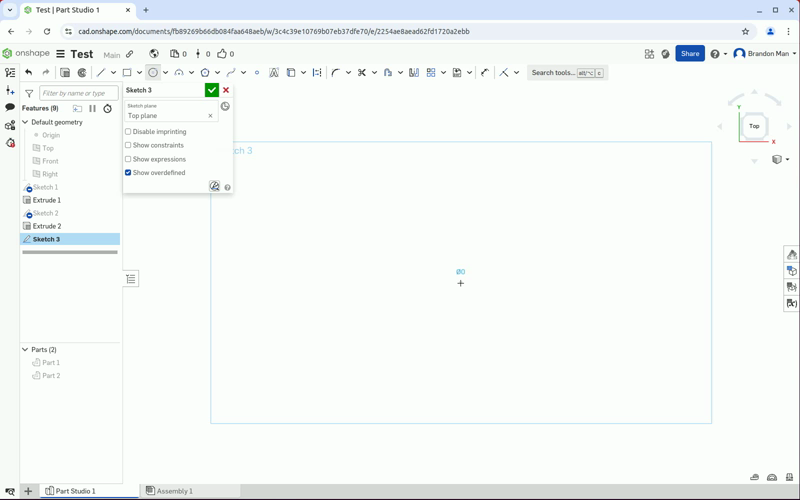
mouse_move(480, 282)
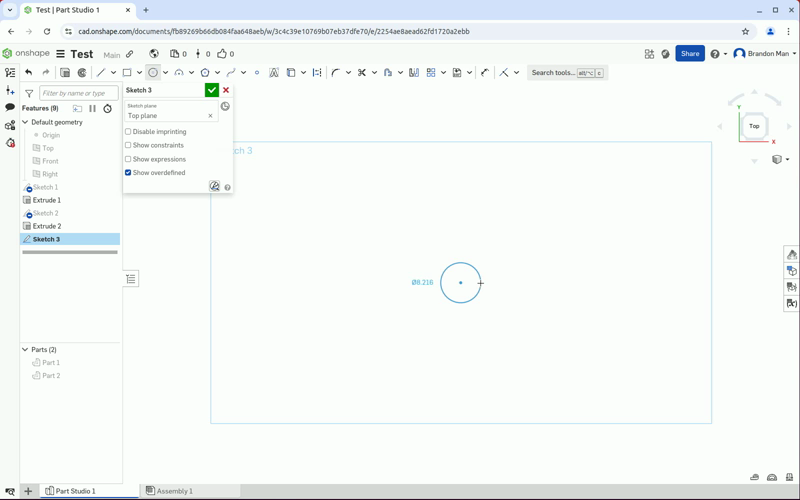
click(480, 282)
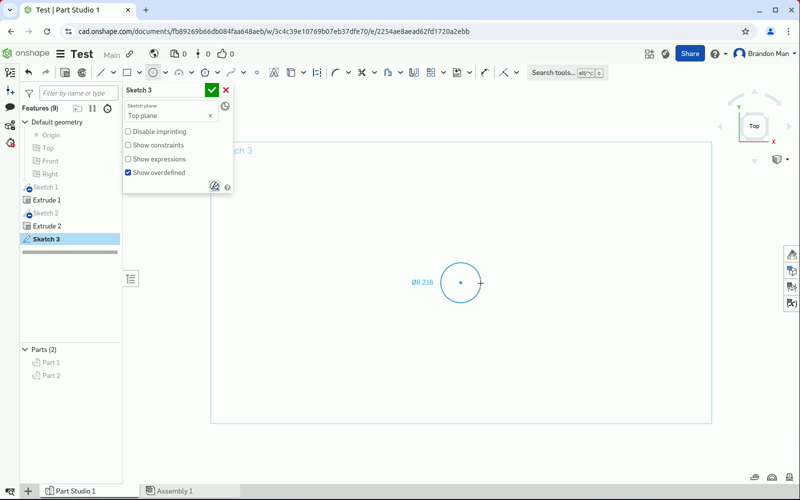
key(esc)
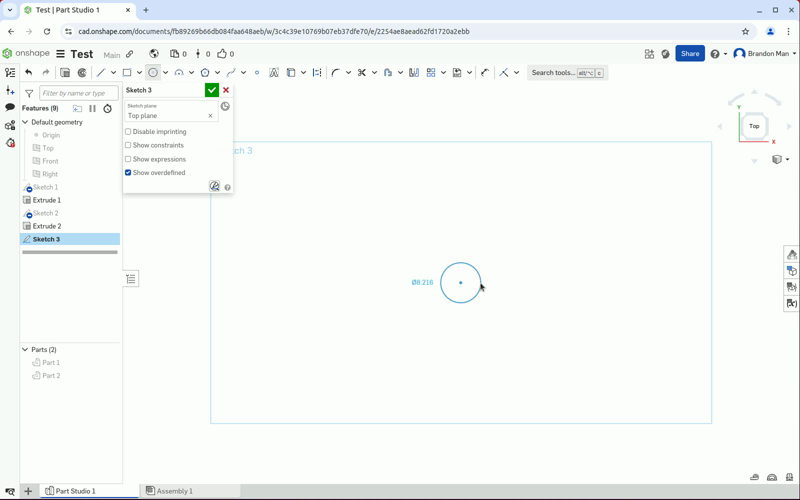
key(c)
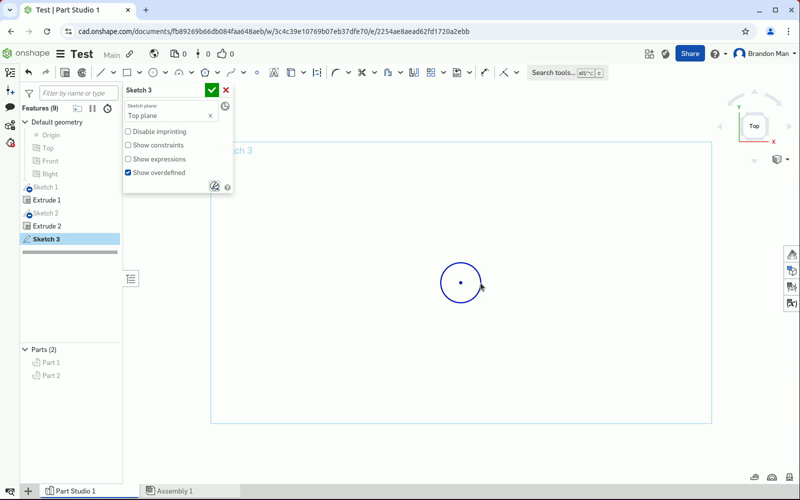
key_down(shift)
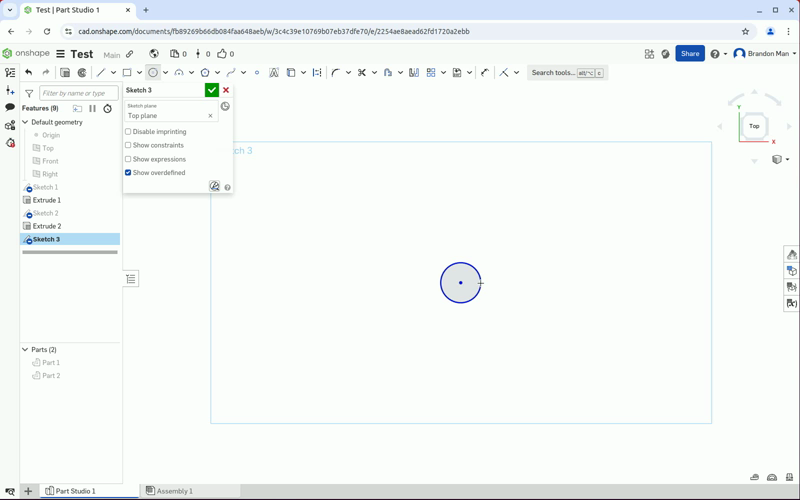
mouse_move(460, 282)
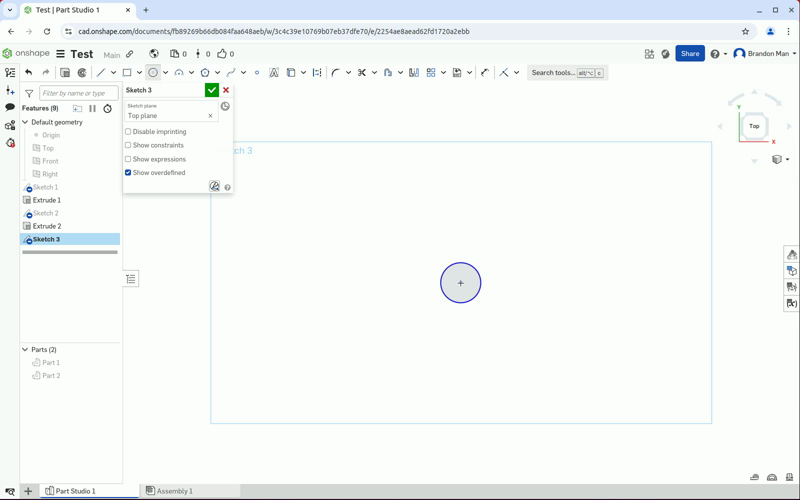
click(460, 282)
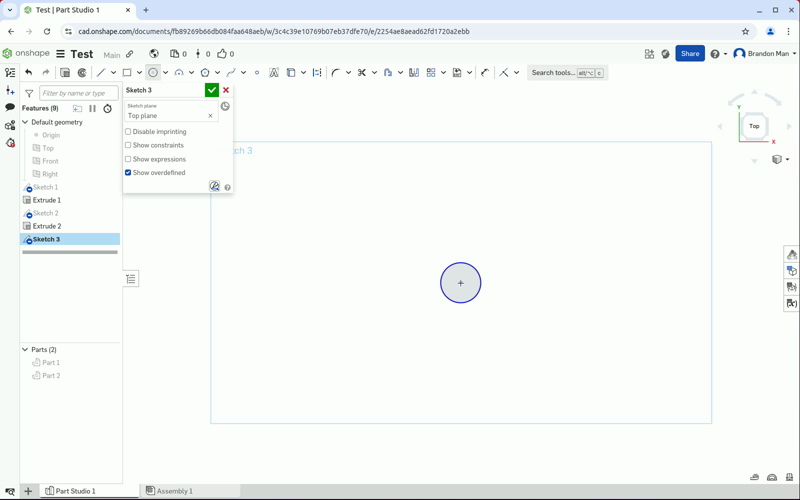
key_up(shift)
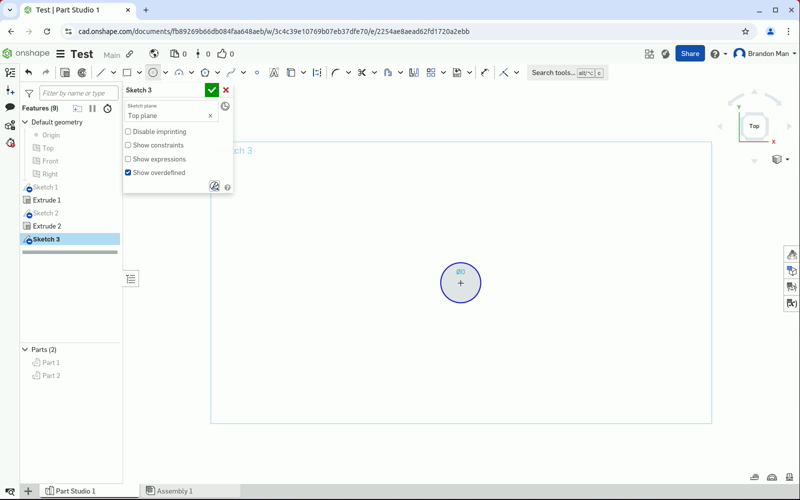
mouse_move(472, 282)
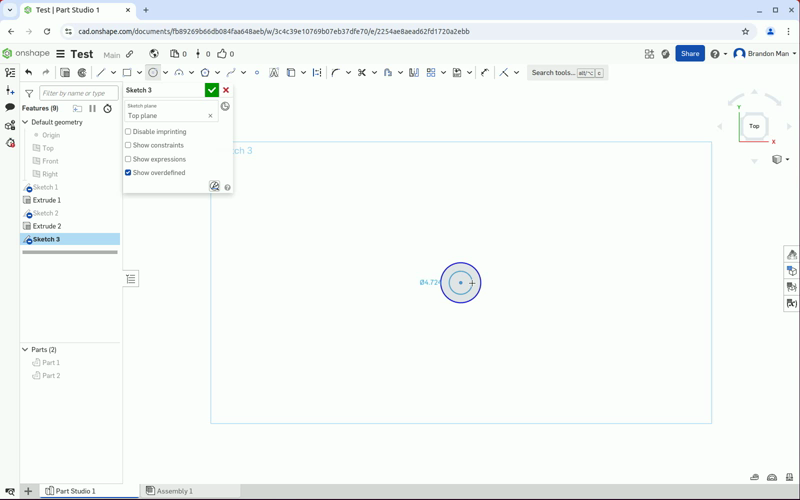
click(472, 282)
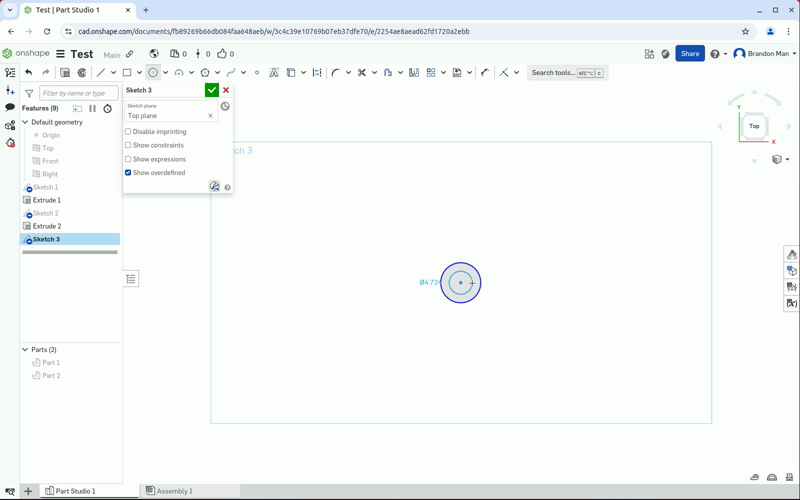
key(esc)
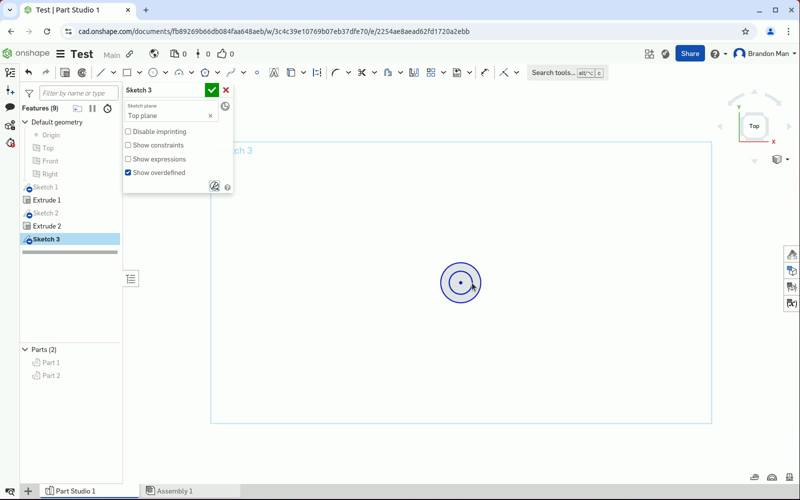
mouse_move(453, 295)
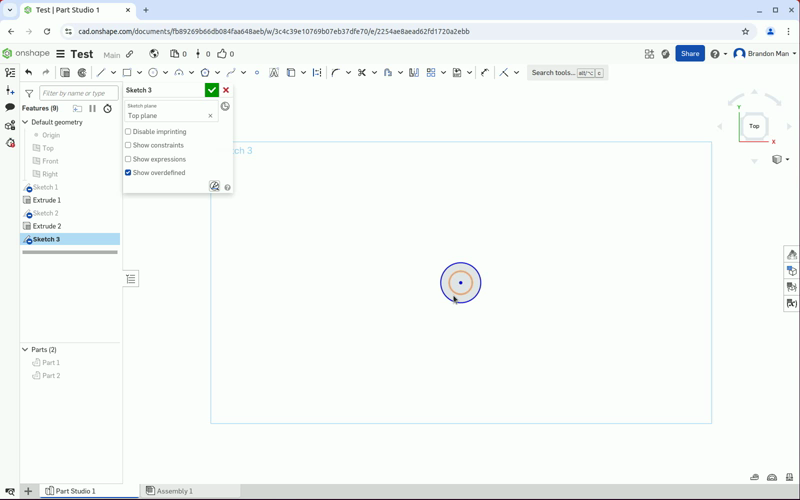
scroll(6)
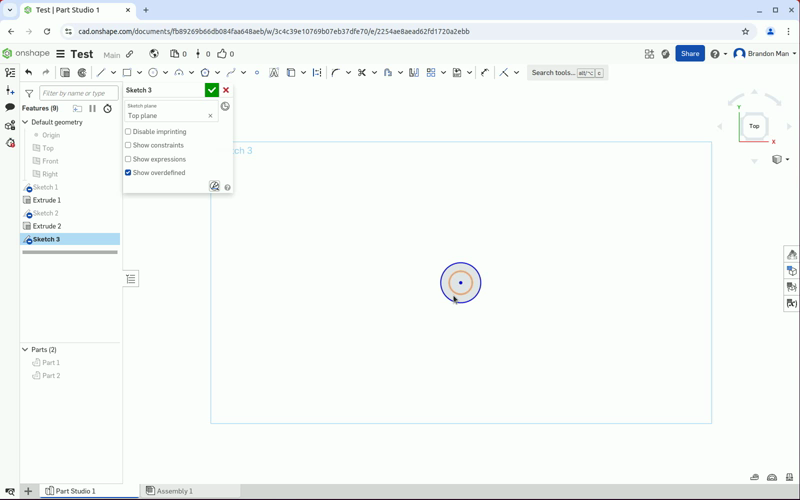
scroll(6)
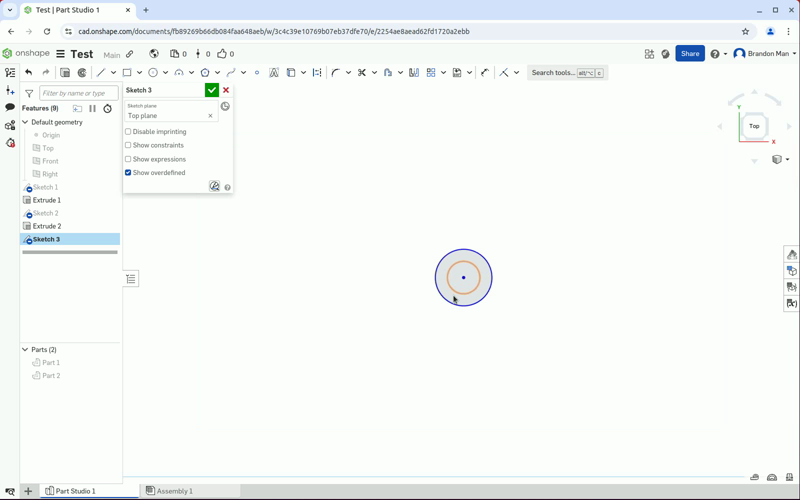
scroll(6)
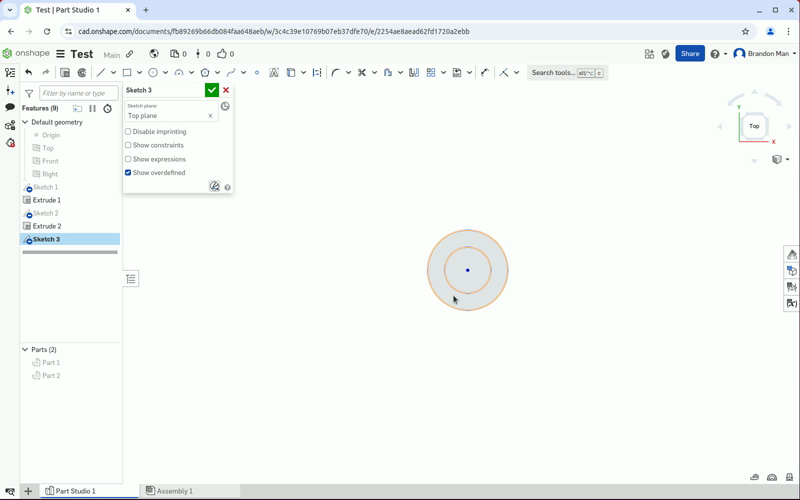
scroll(6)
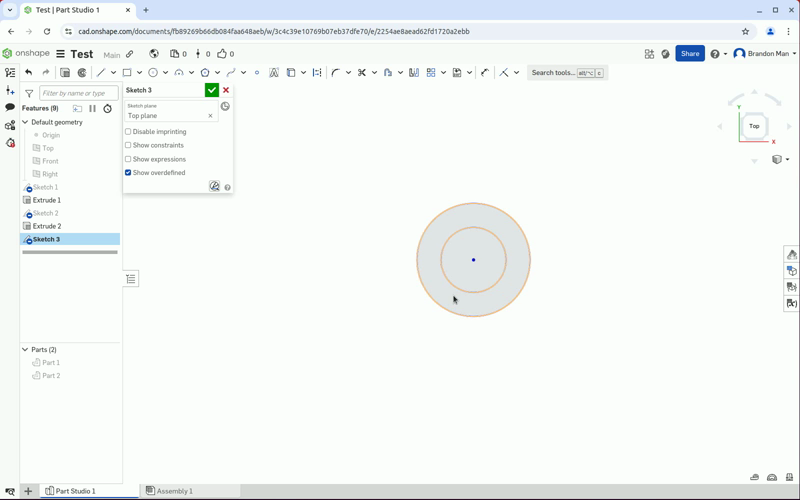
scroll(6)
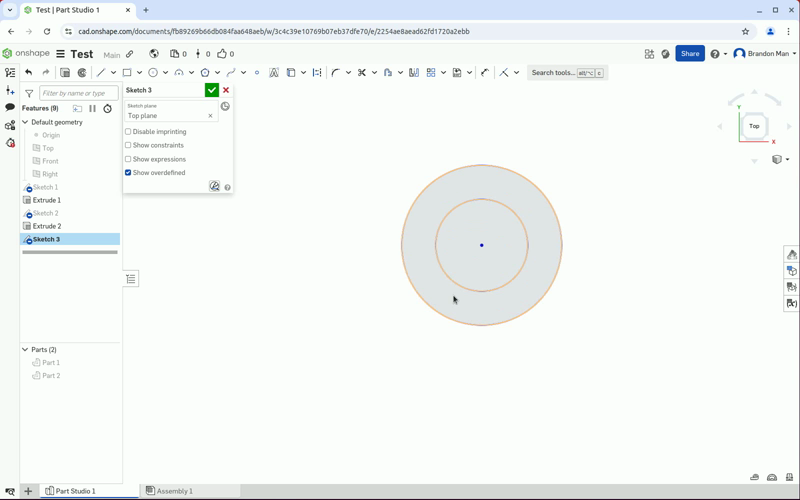
scroll(6)
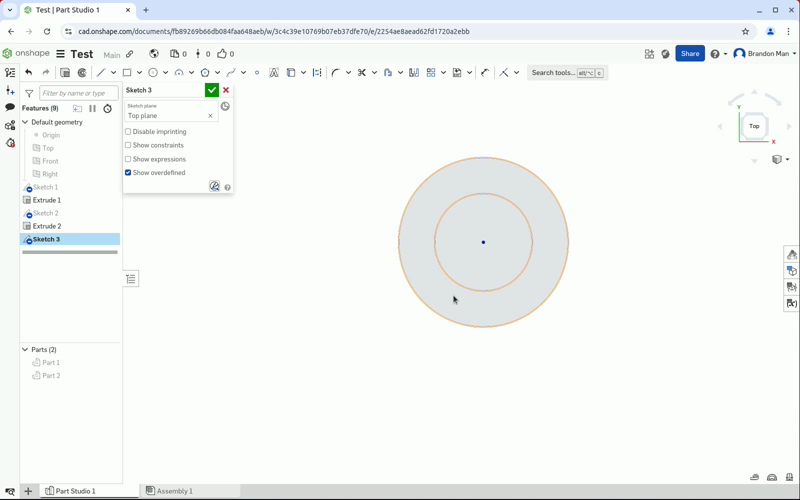
scroll(6)
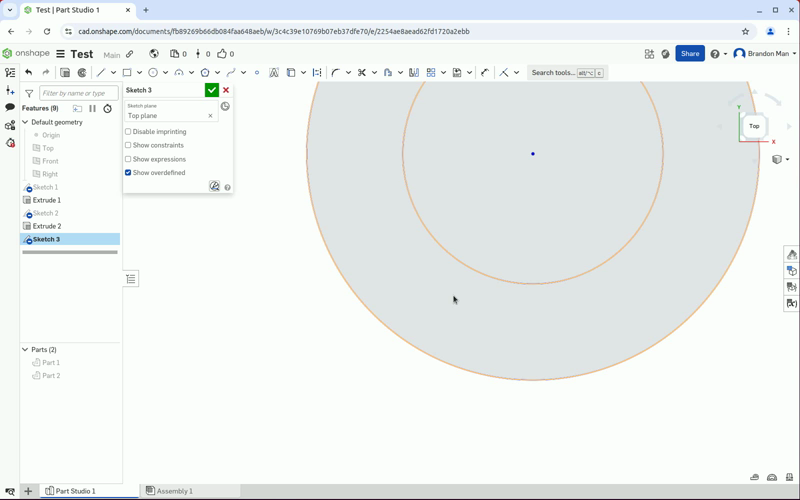
click(453, 295)
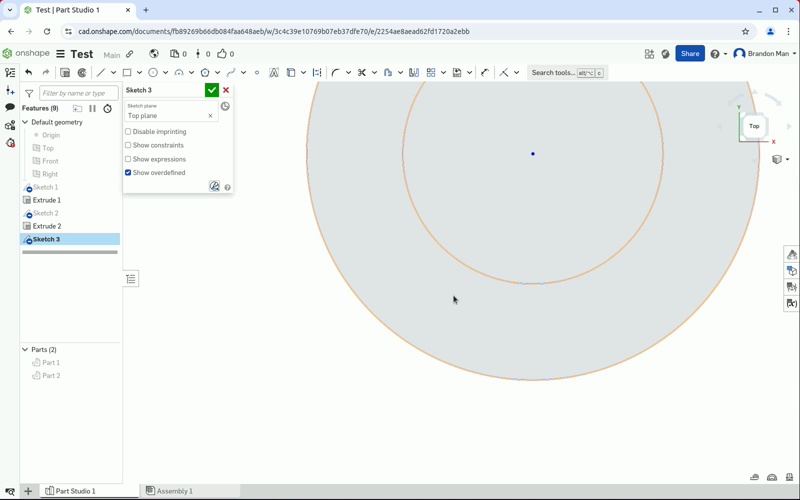
scroll(-6)
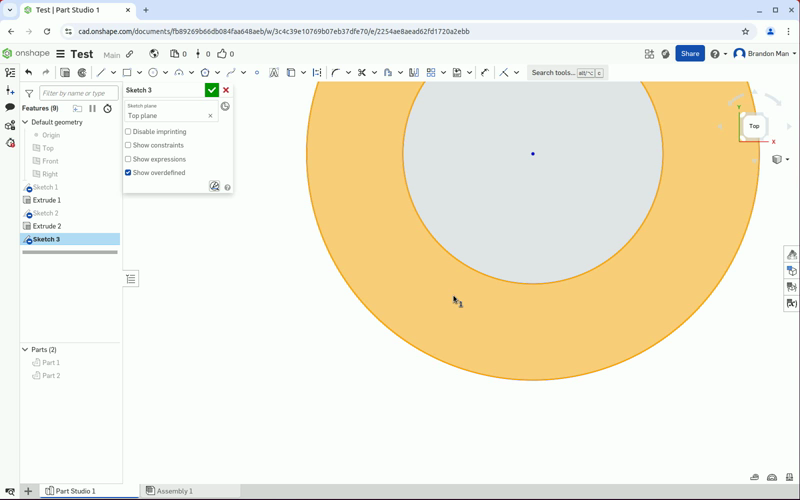
scroll(-6)
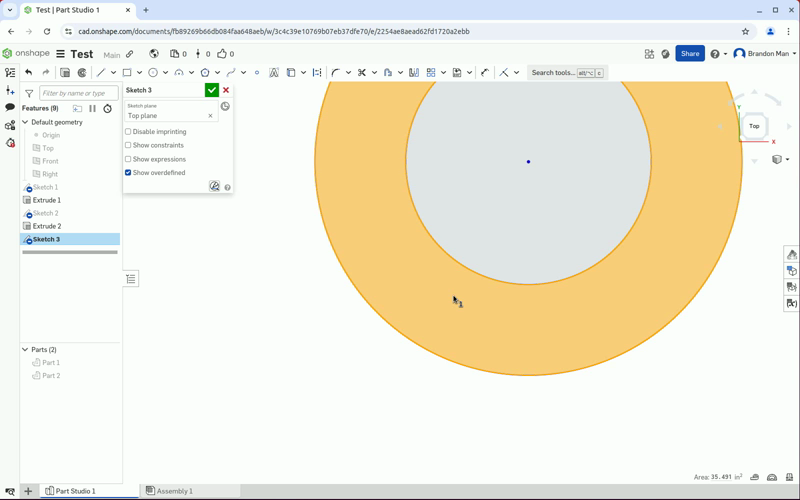
scroll(-6)
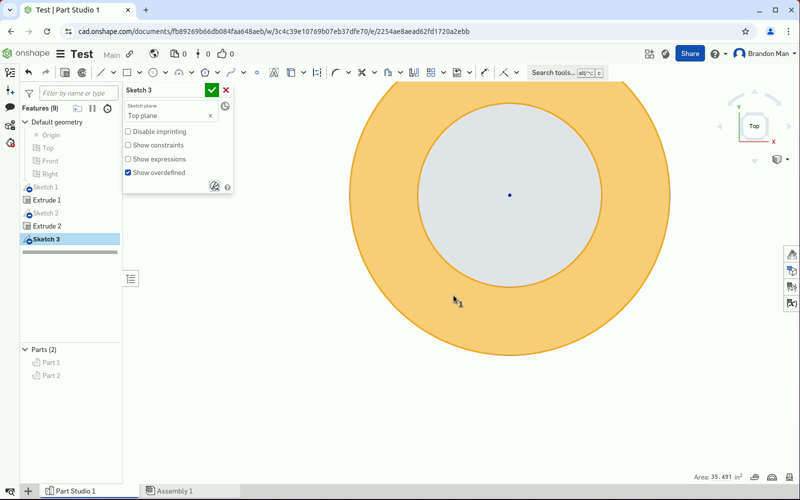
scroll(-6)
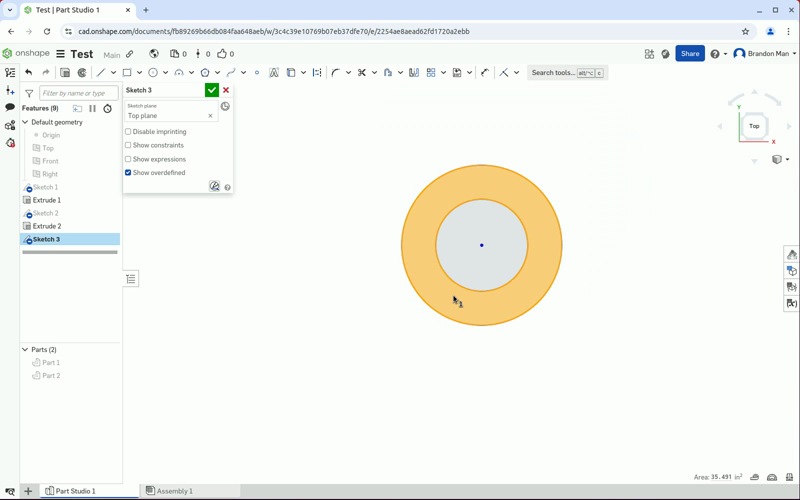
scroll(-6)
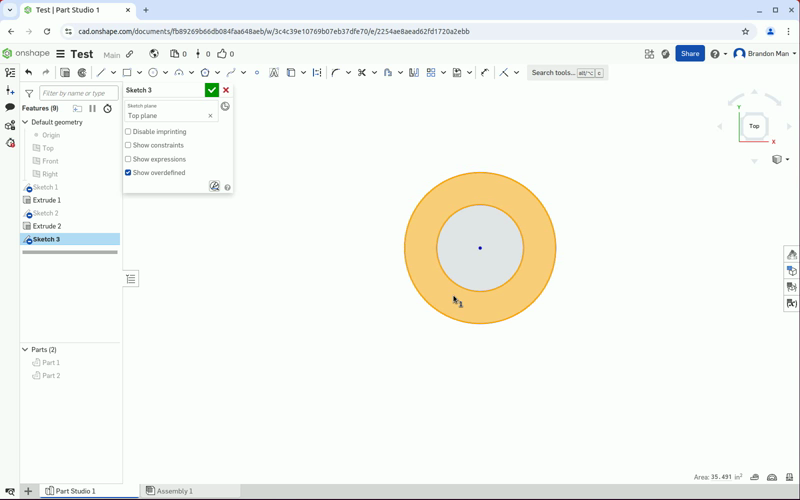
scroll(-6)
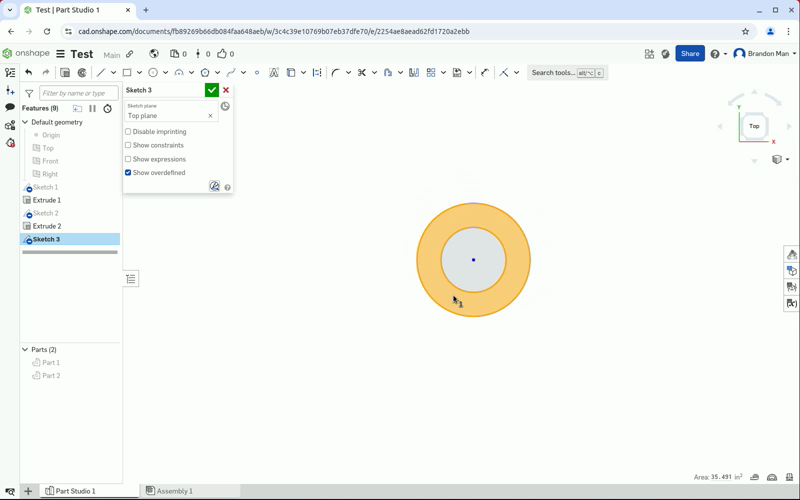
scroll(-6)
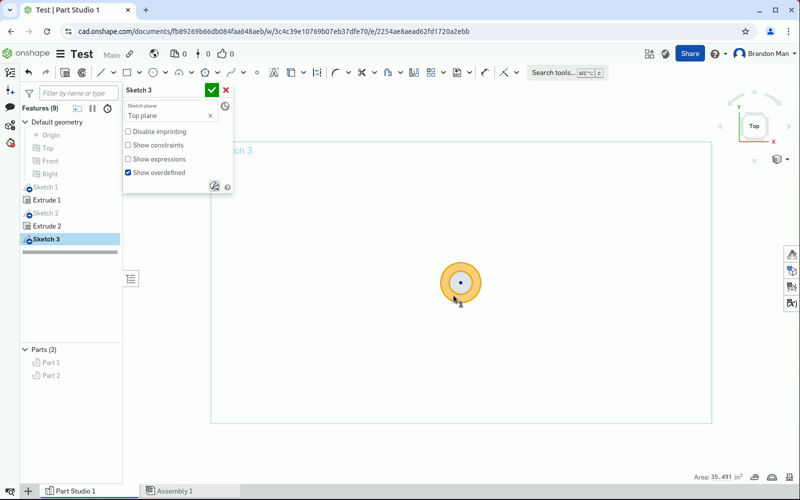
mouse_move(73, 352)
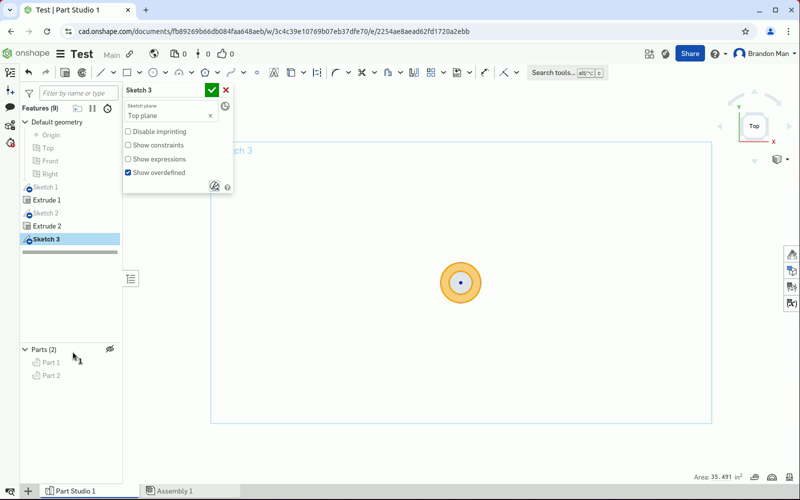
key(shift+y)
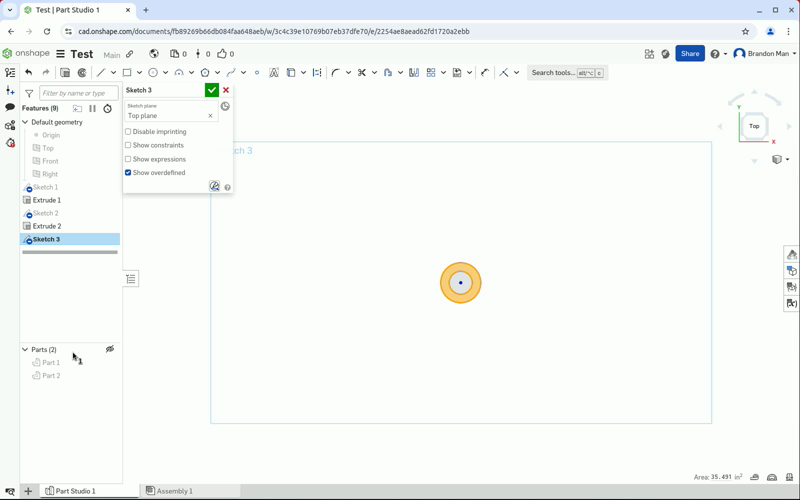
key(shift+e)
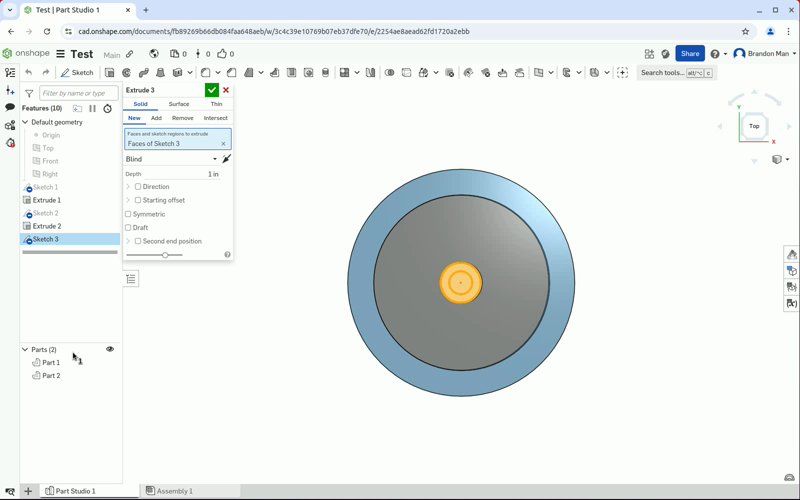
mouse_move(143, 106)
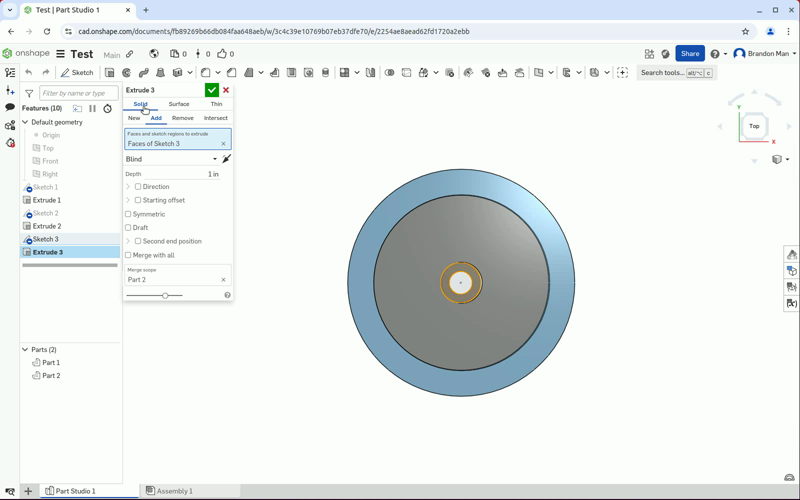
click(143, 106)
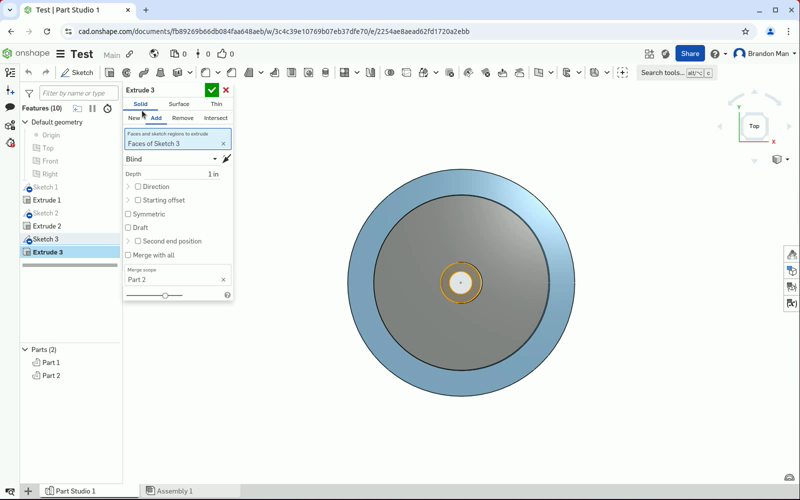
mouse_move(137, 120)
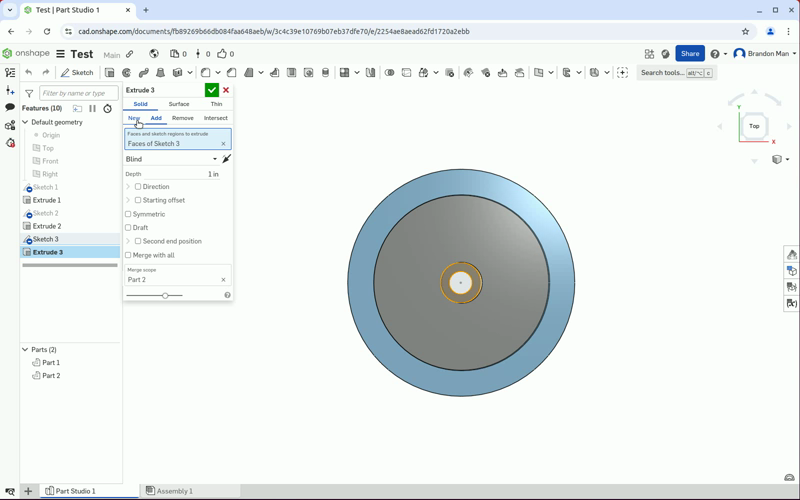
click(137, 120)
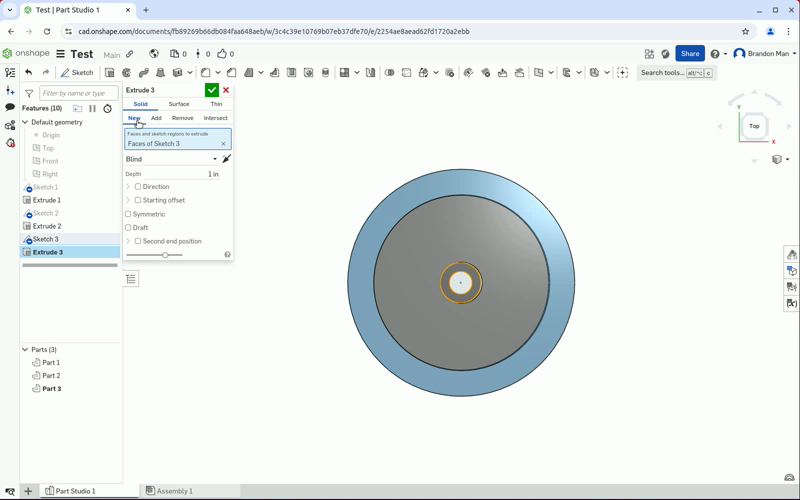
key(tab, 4)
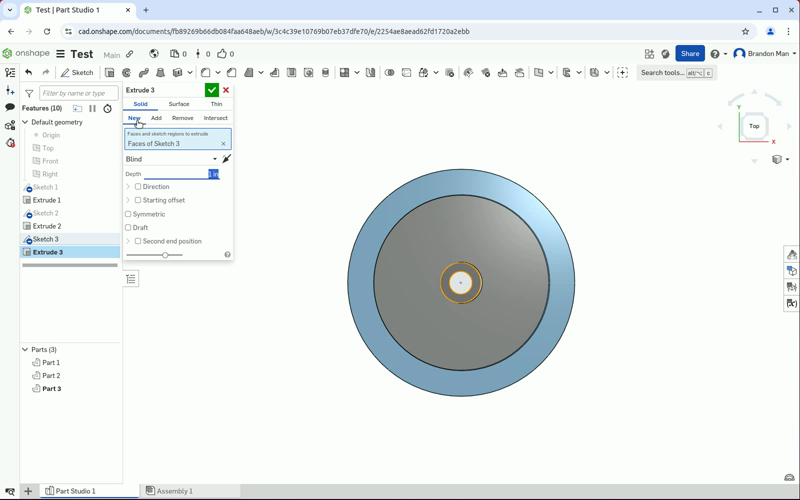
text(4.092)
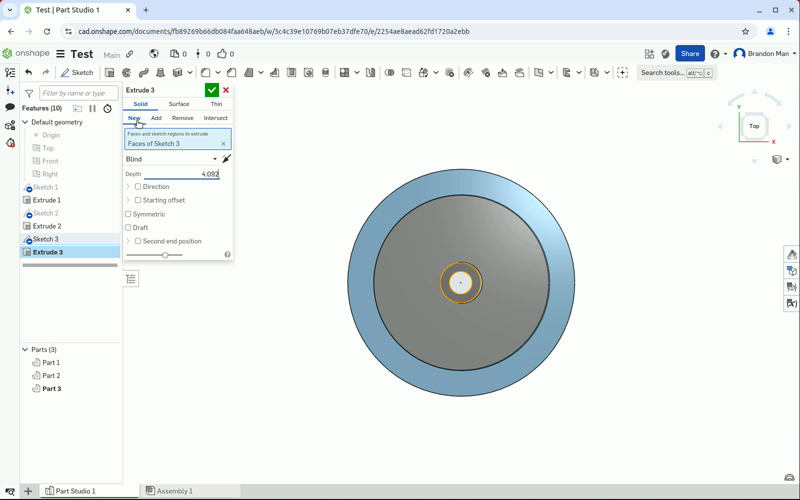
key(enter)
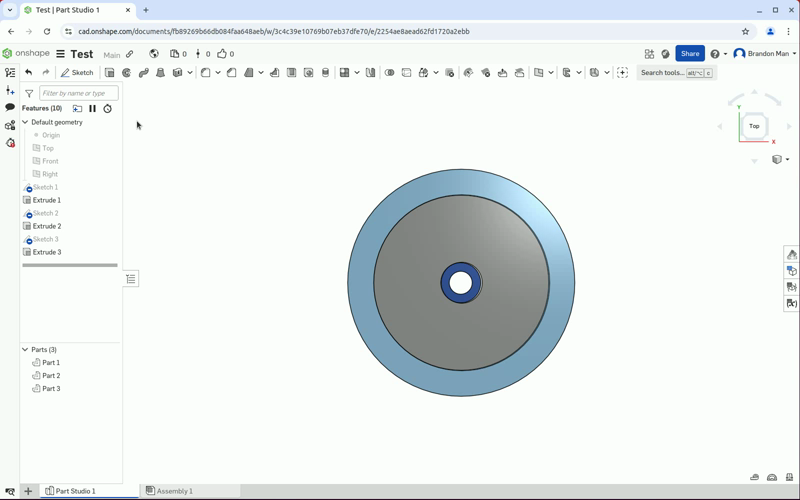
key(shift+h)
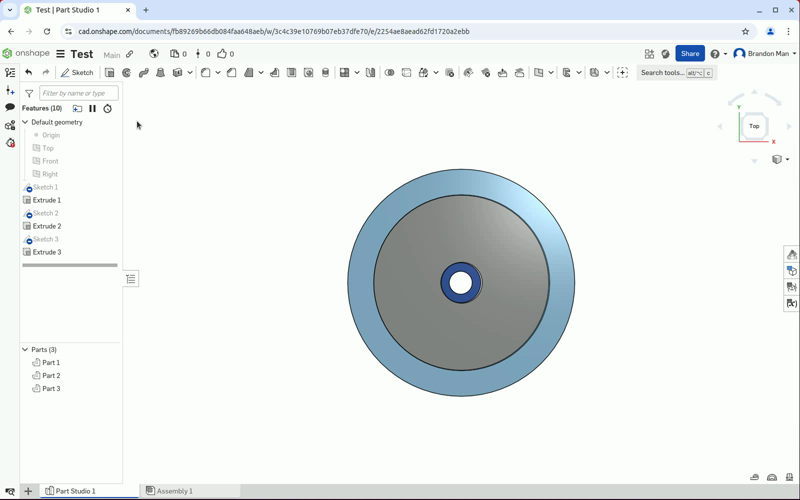
key(shift+h)
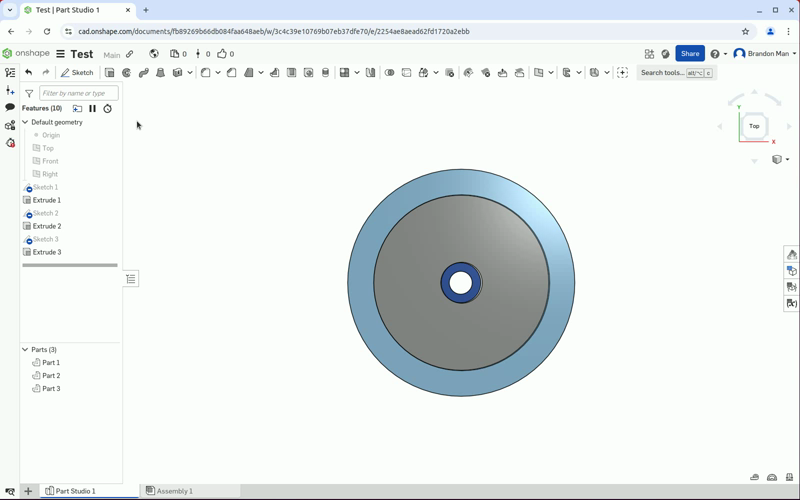
mouse_move(73, 189)
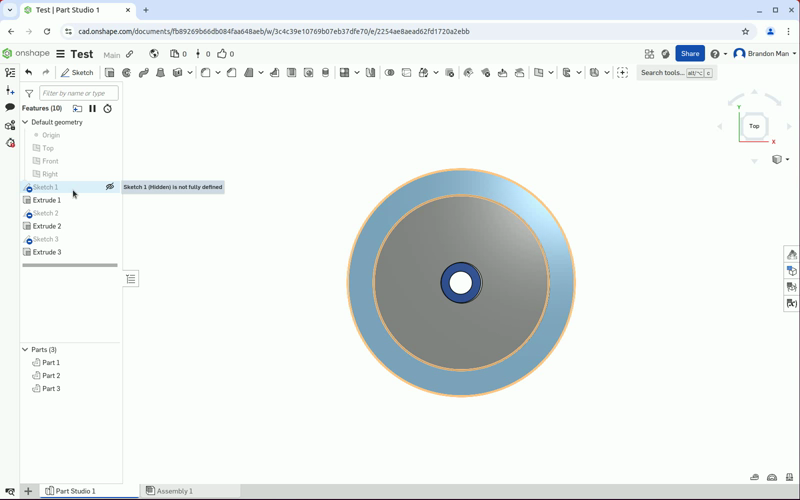
click(73, 189)
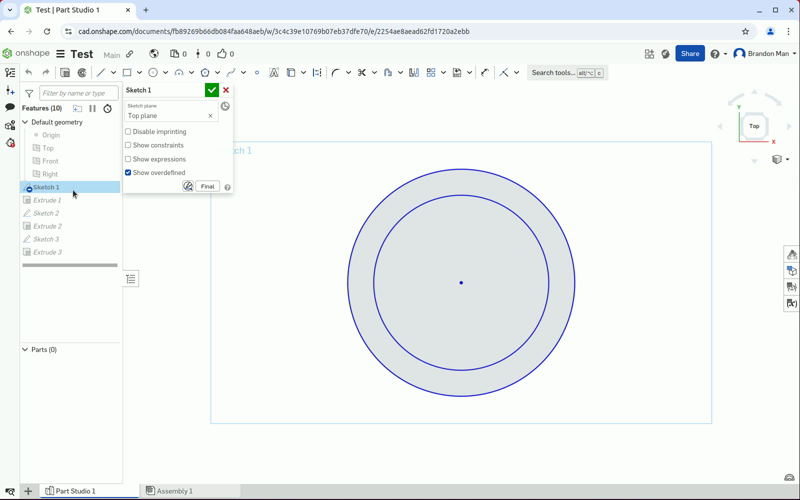
mouse_move(229, 92)
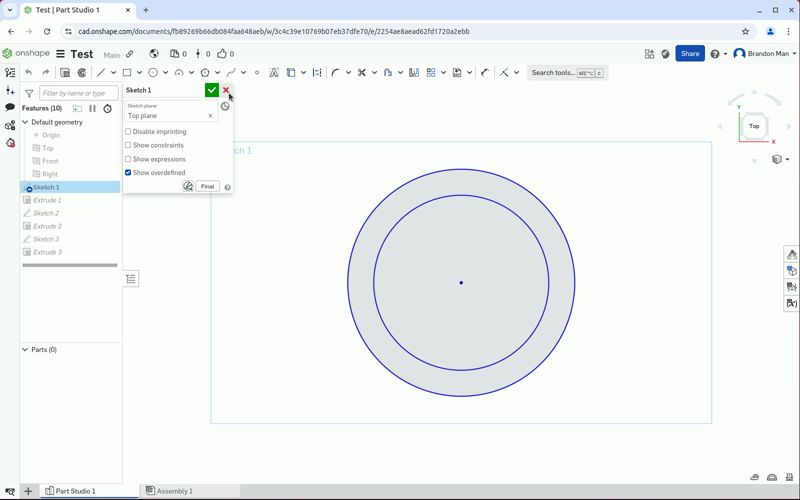
click(229, 92)
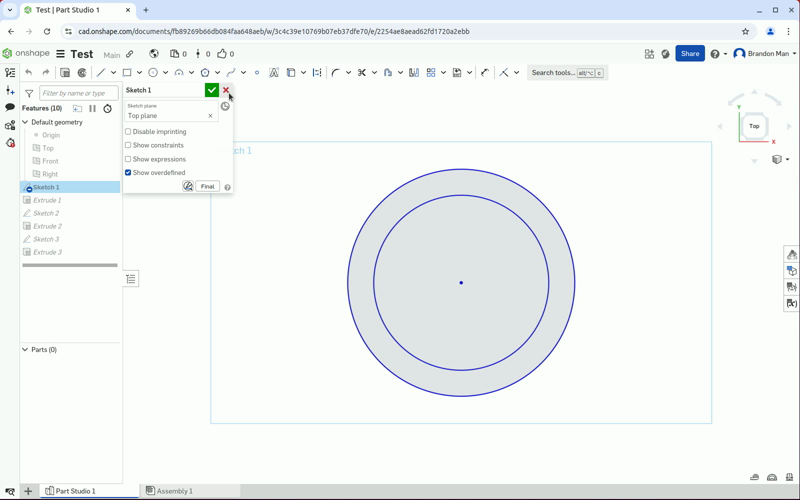
key(shift+s)
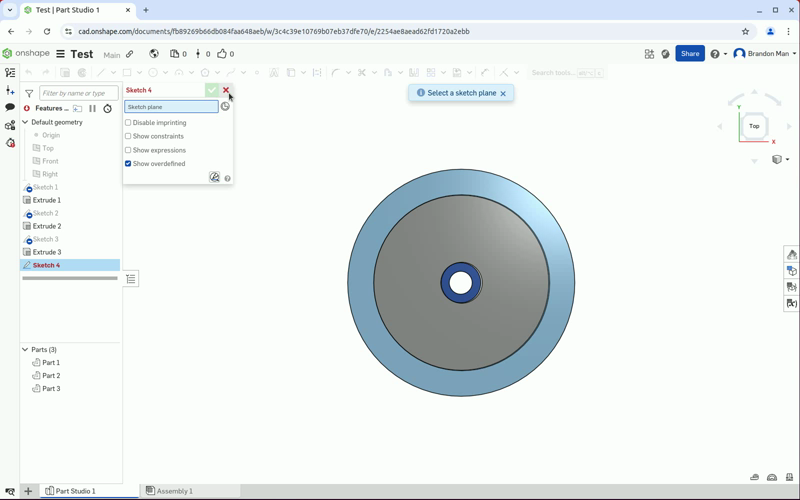
mouse_move(73, 150)
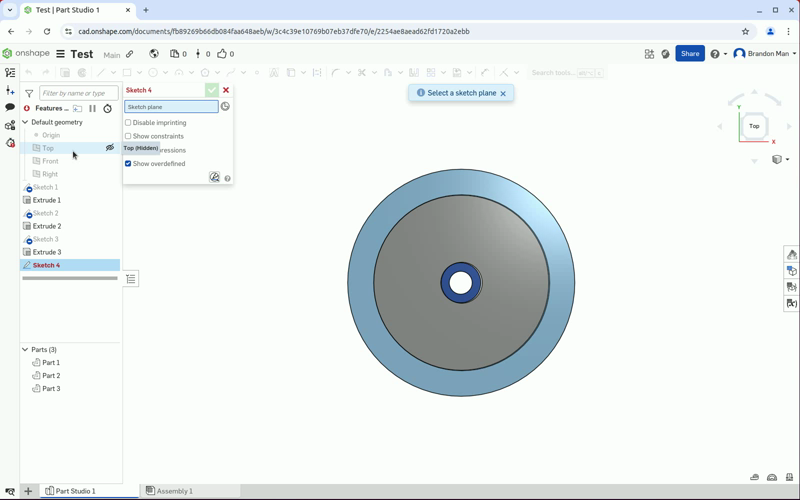
click(73, 150)
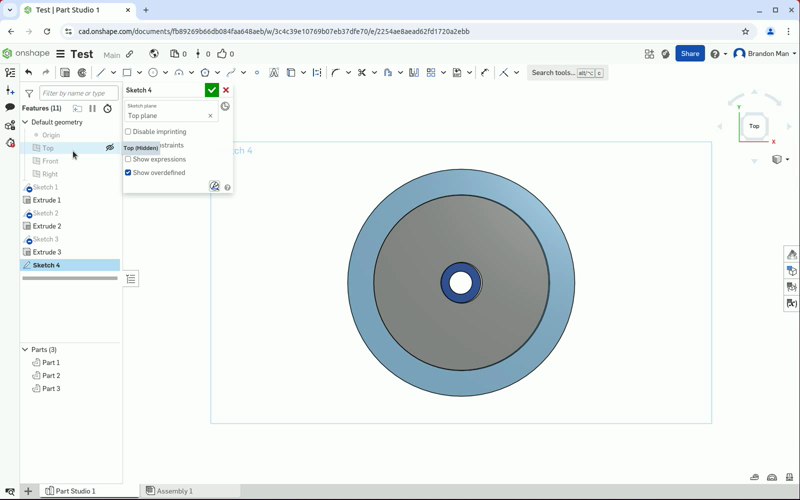
mouse_move(73, 352)
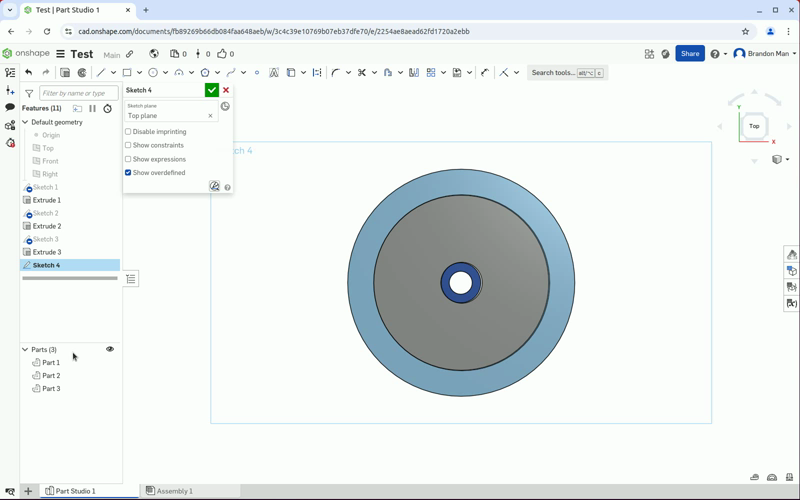
key(y)
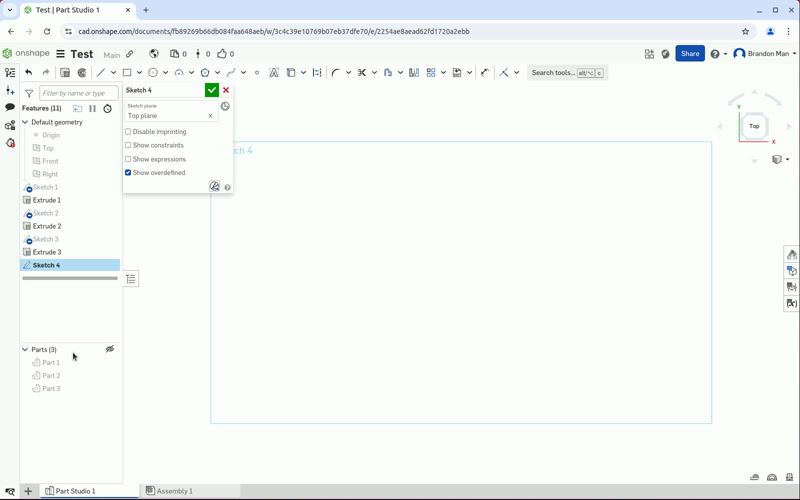
key(c)
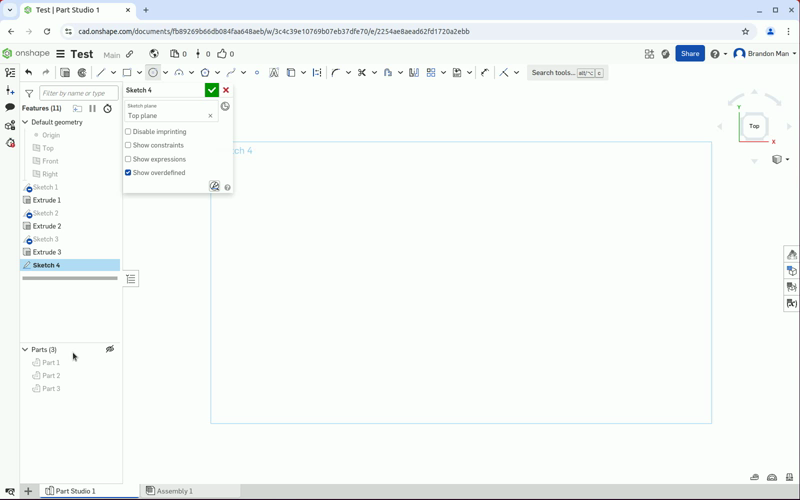
key_down(shift)
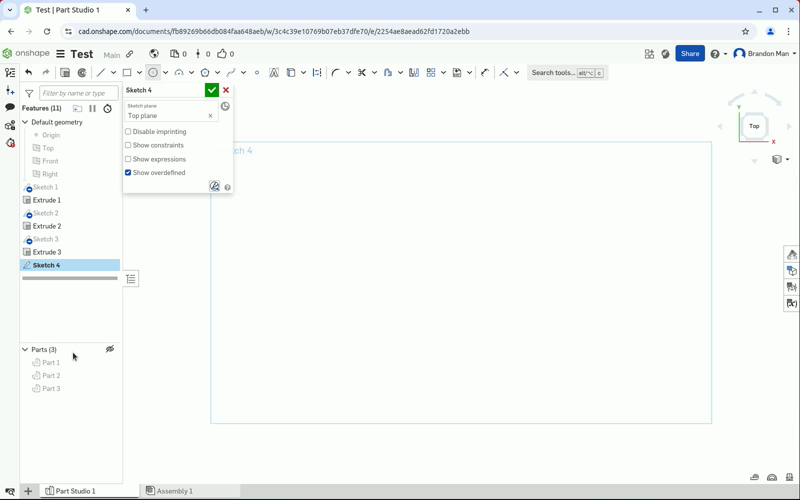
mouse_move(461, 282)
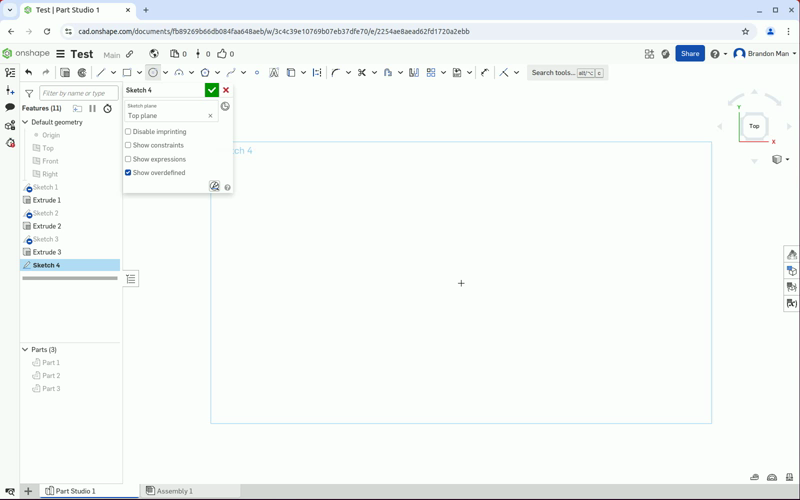
click(461, 282)
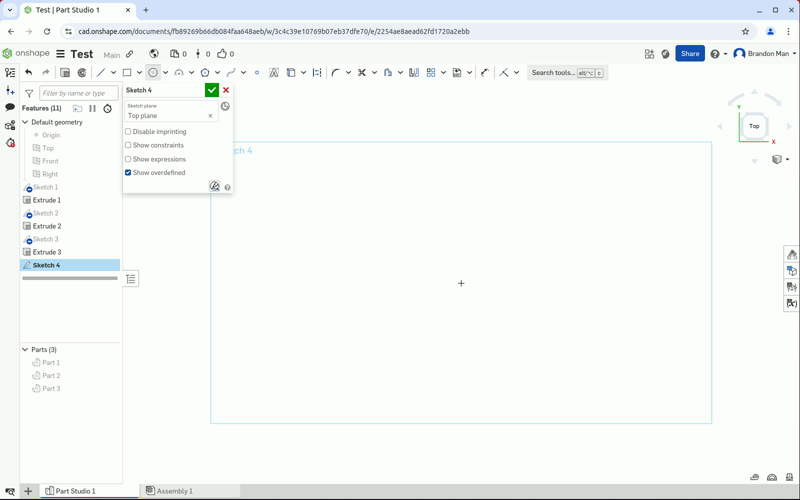
key_up(shift)
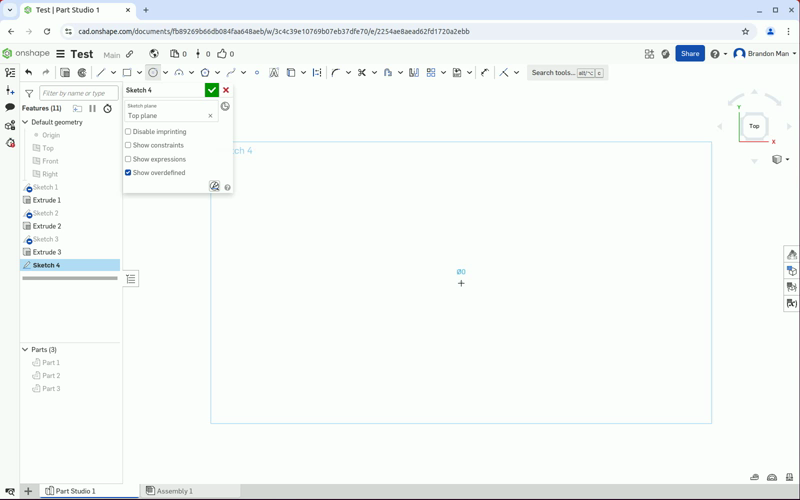
mouse_move(473, 282)
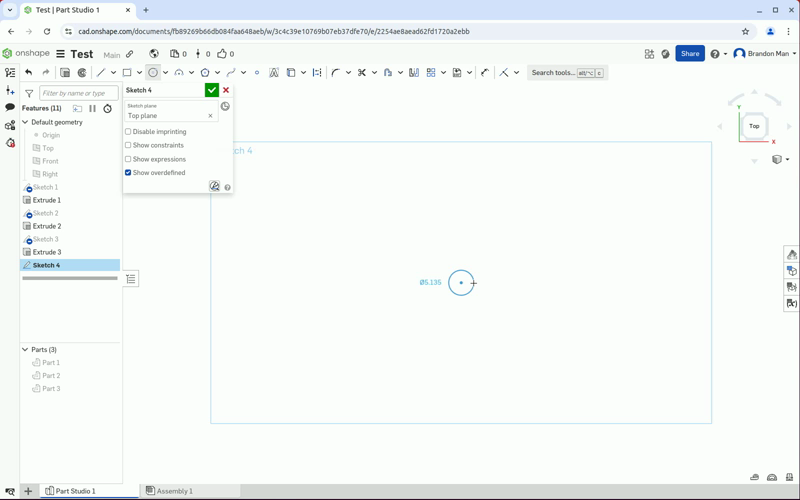
click(473, 282)
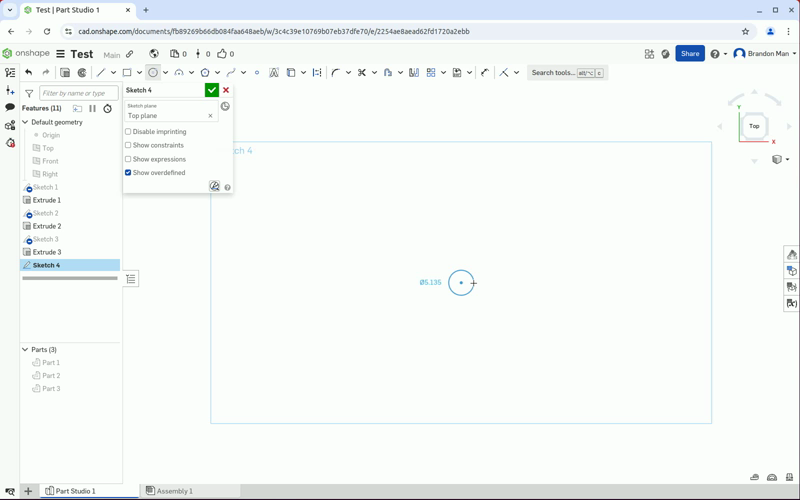
key(esc)
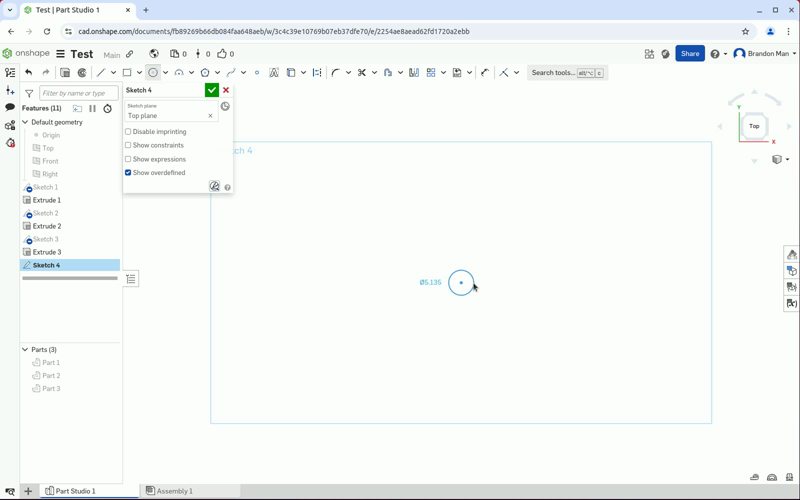
mouse_move(463, 293)
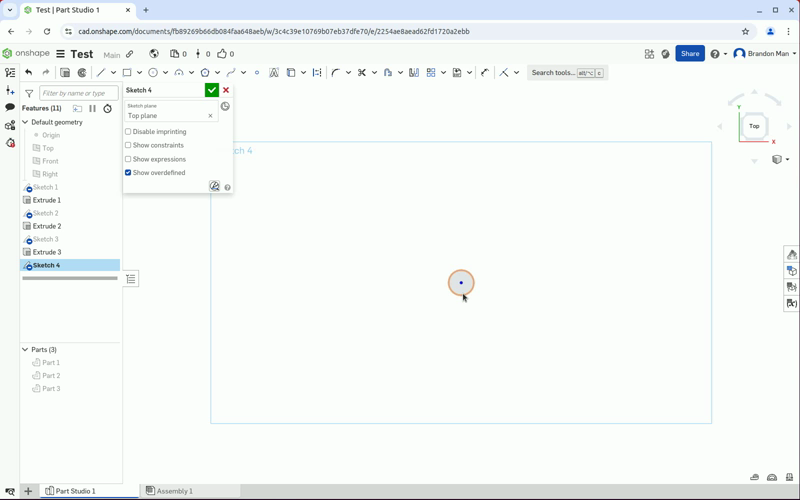
scroll(6)
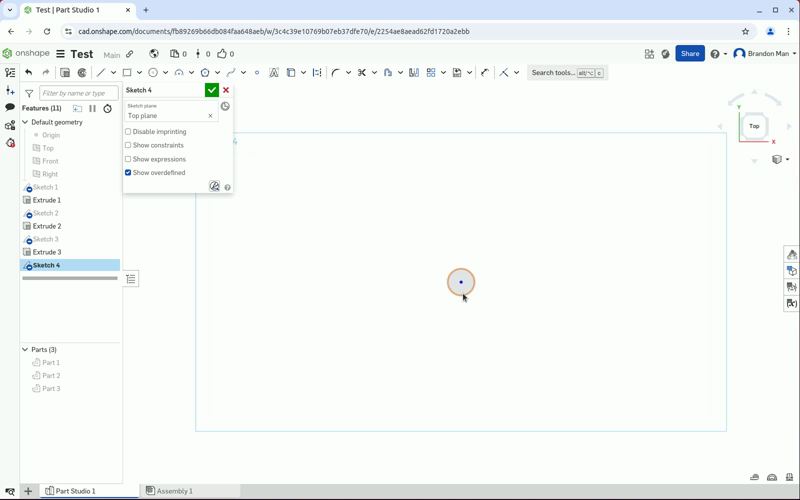
scroll(6)
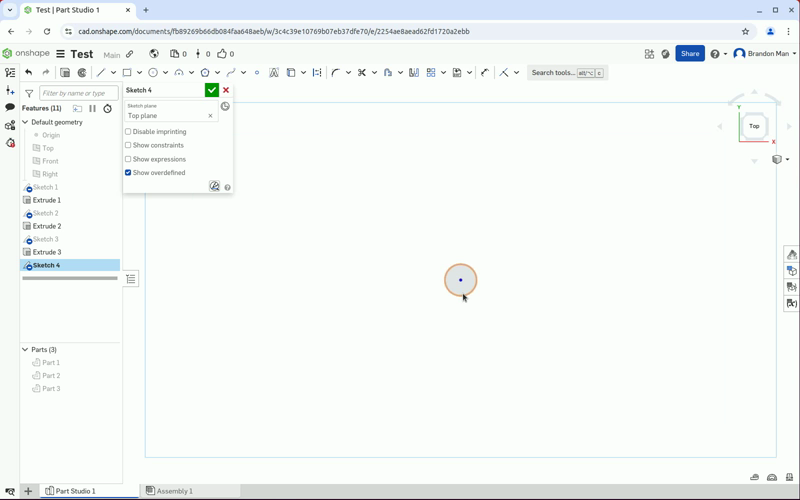
scroll(6)
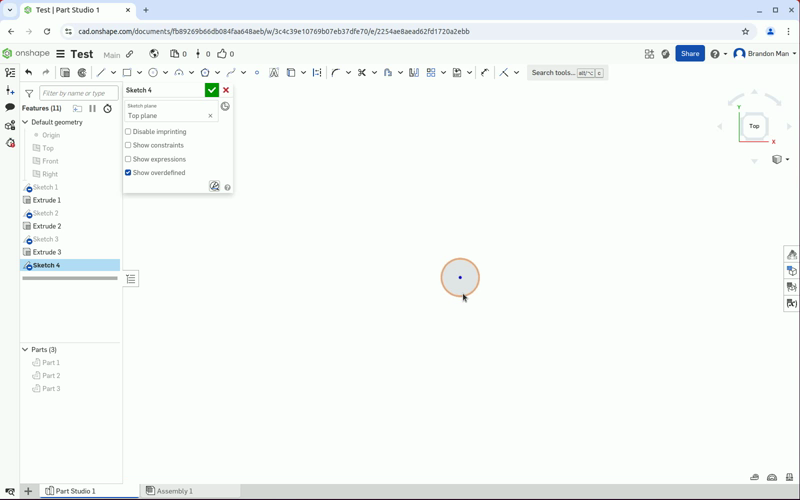
scroll(6)
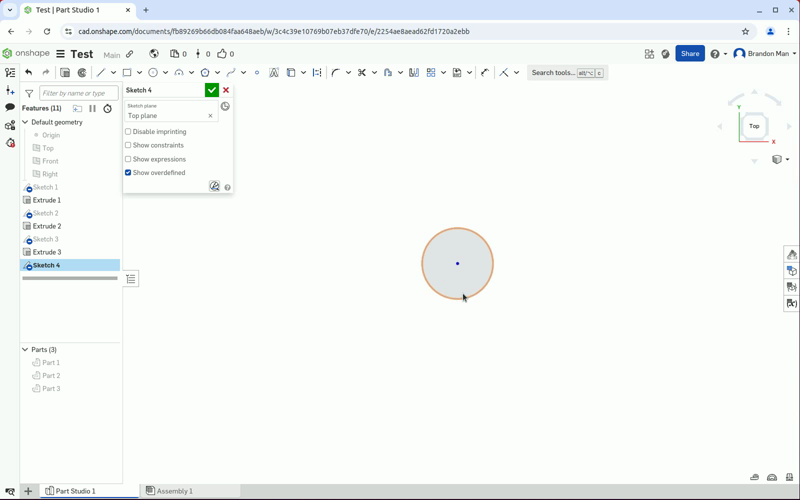
scroll(6)
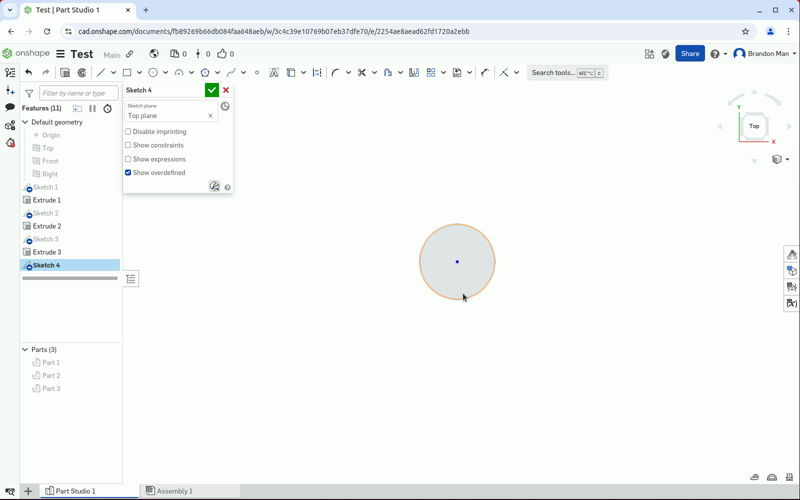
scroll(6)
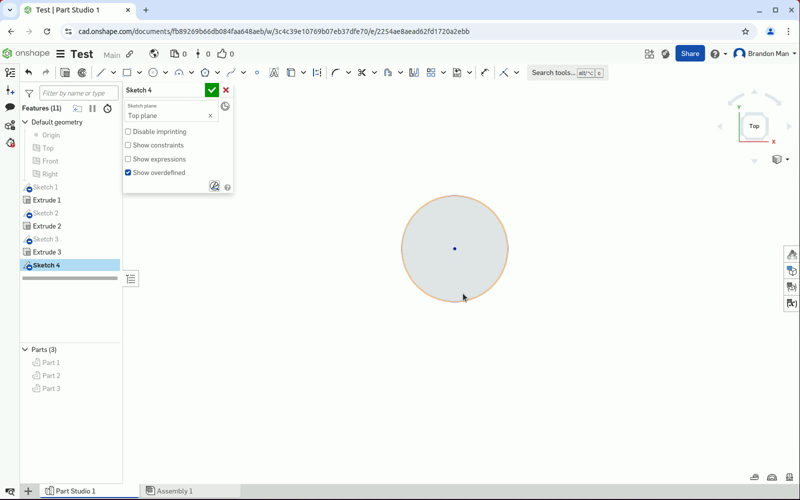
scroll(6)
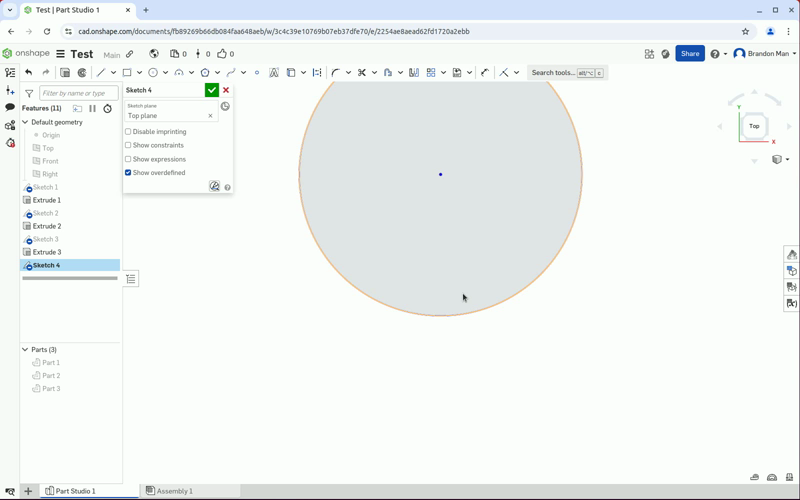
click(463, 293)
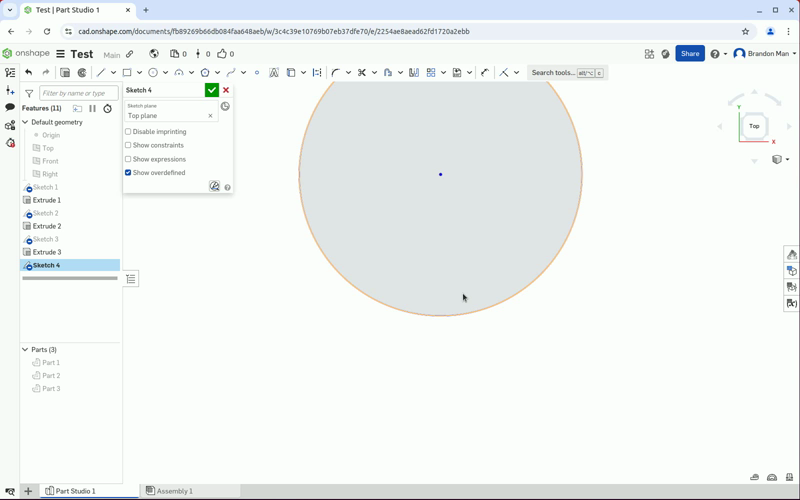
scroll(-6)
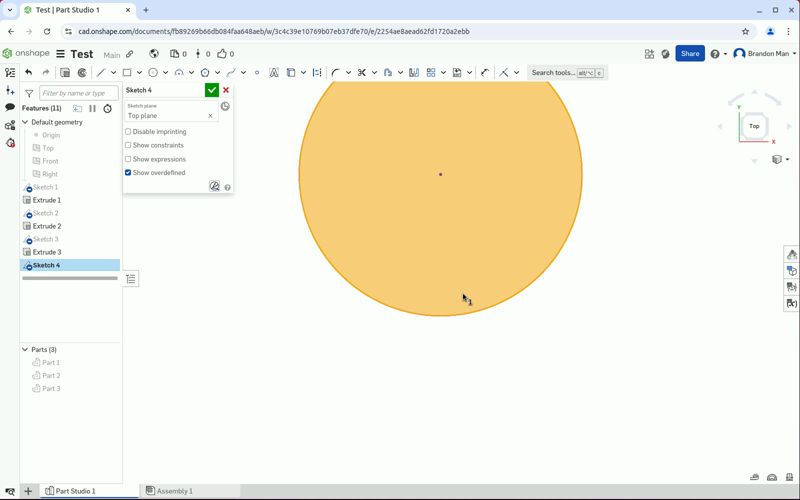
scroll(-6)
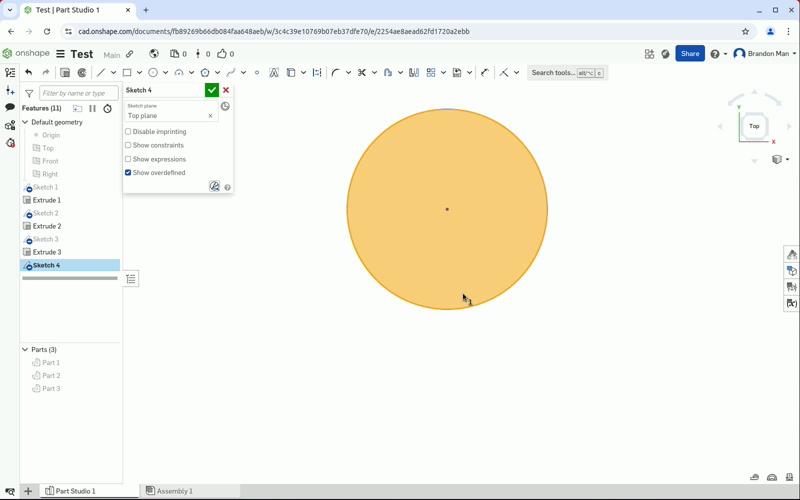
scroll(-6)
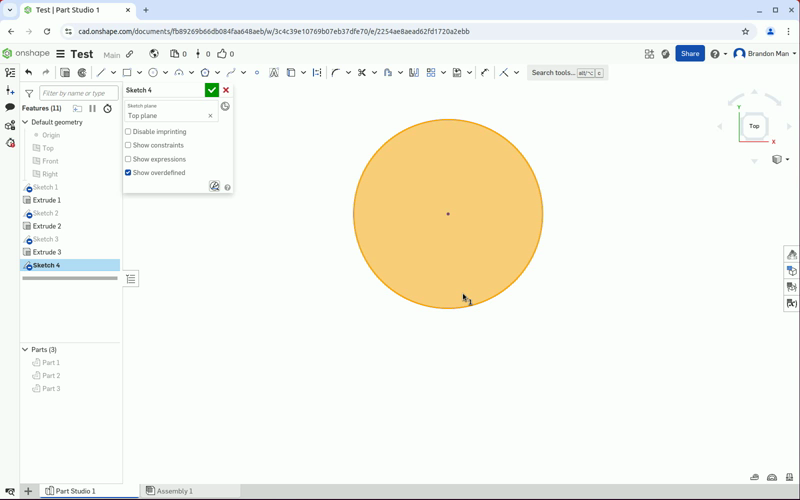
scroll(-6)
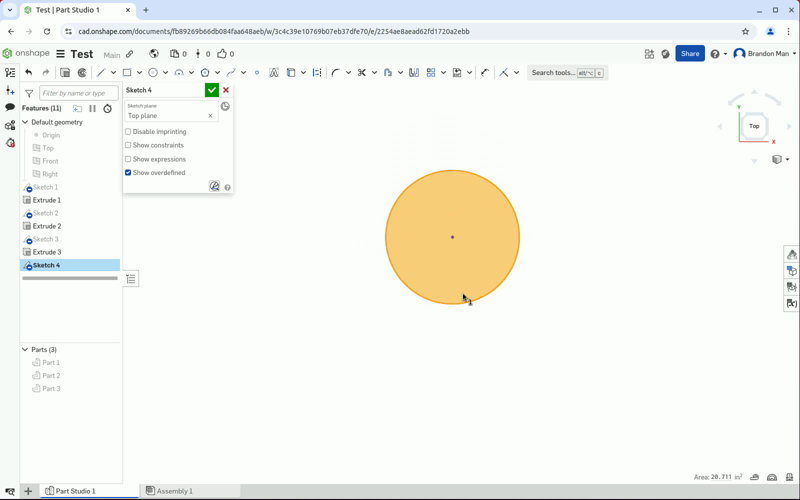
scroll(-6)
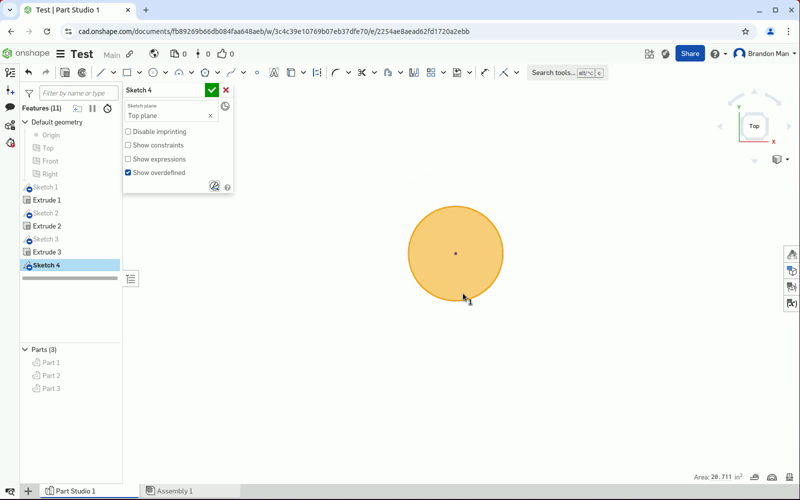
scroll(-6)
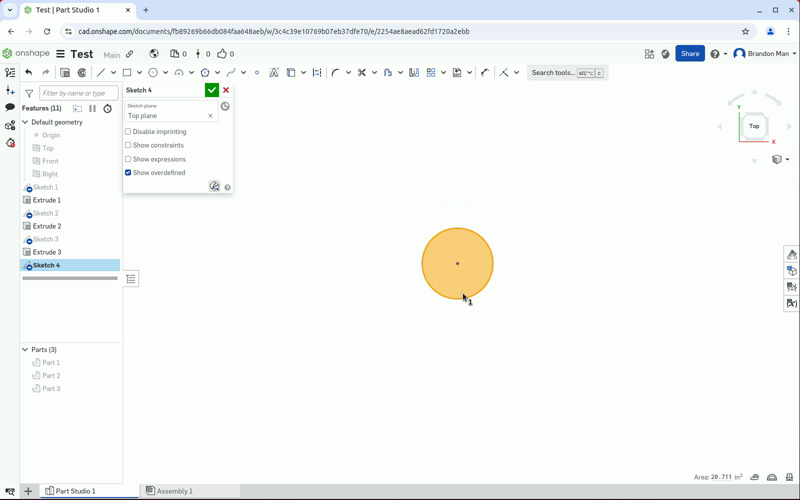
scroll(-6)
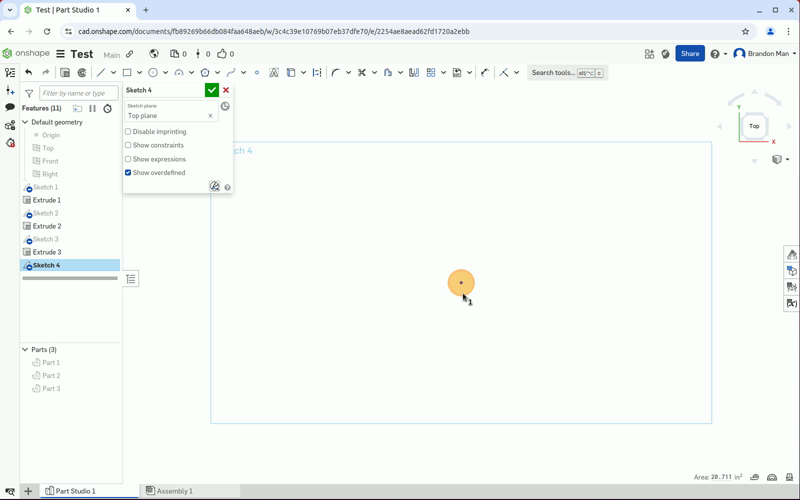
mouse_move(73, 352)
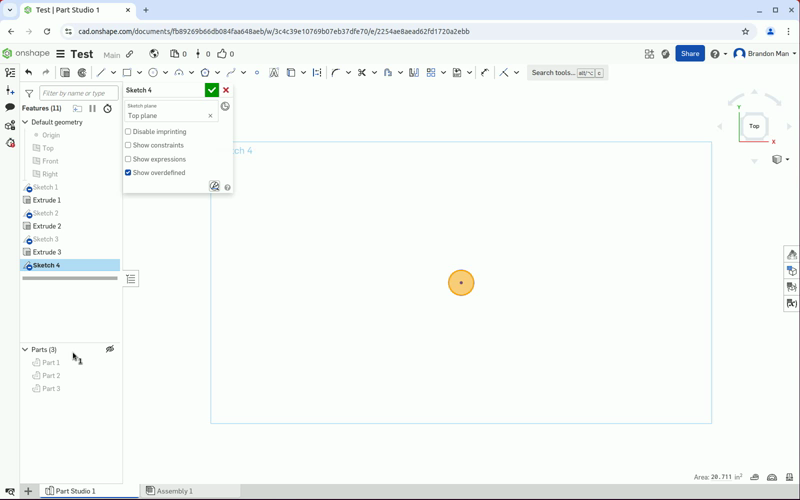
key(shift+y)
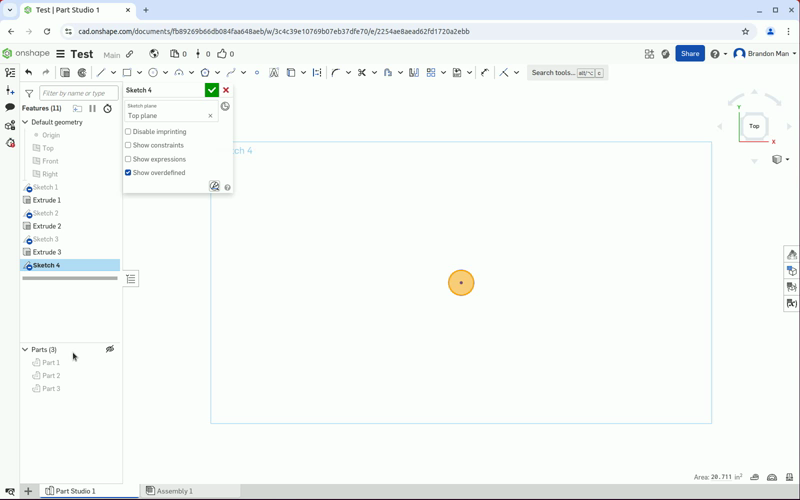
key(shift+e)
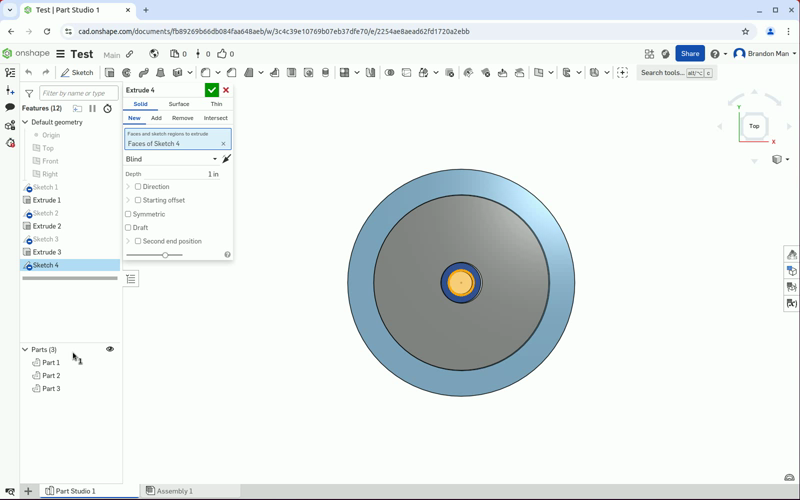
mouse_move(143, 106)
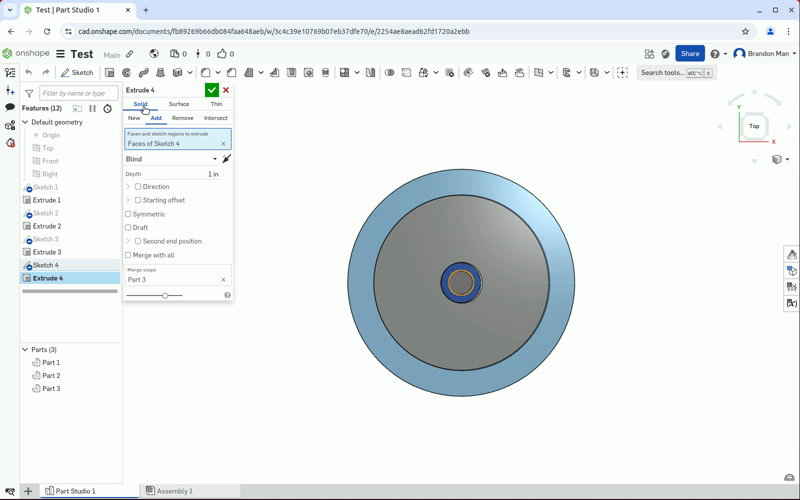
click(143, 106)
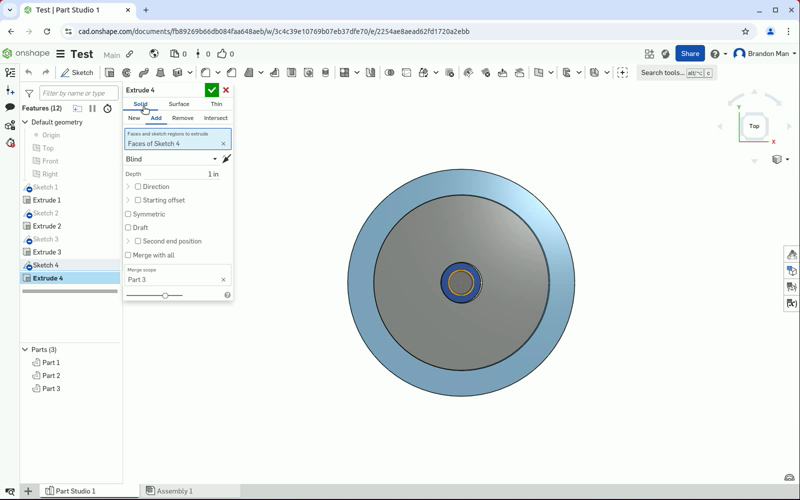
mouse_move(137, 120)
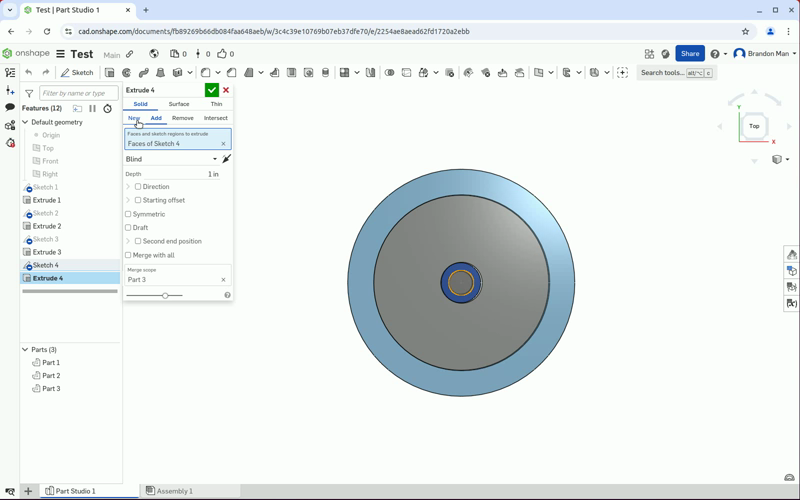
click(137, 120)
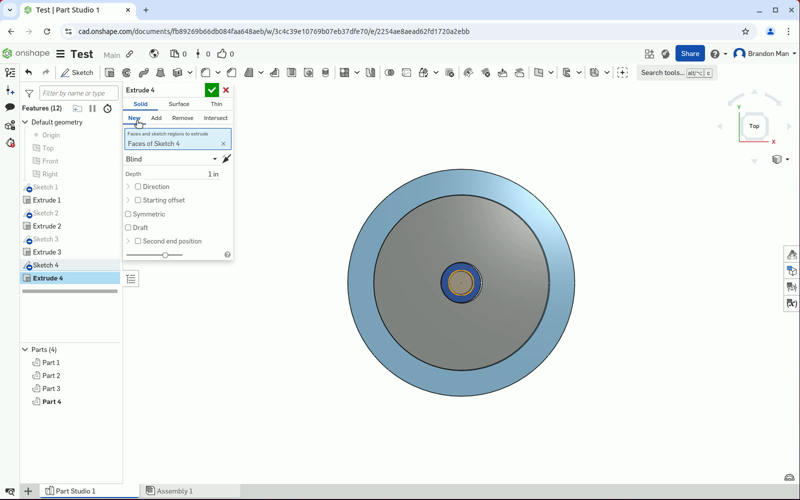
key(tab, 4)
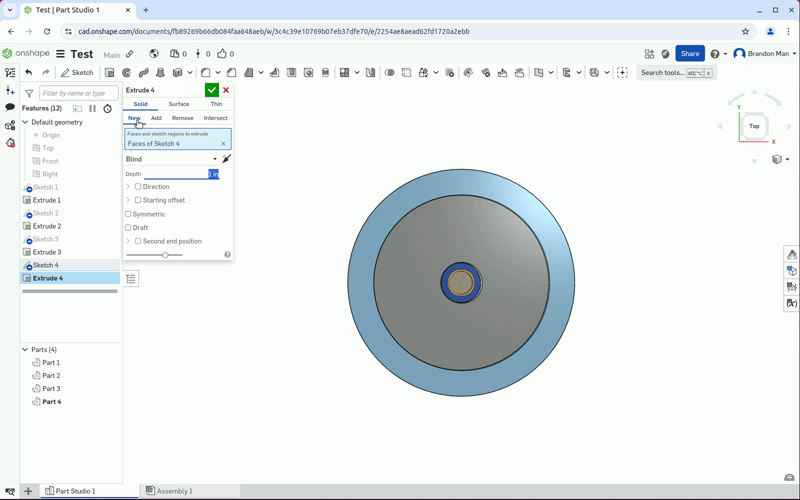
text(4.092)
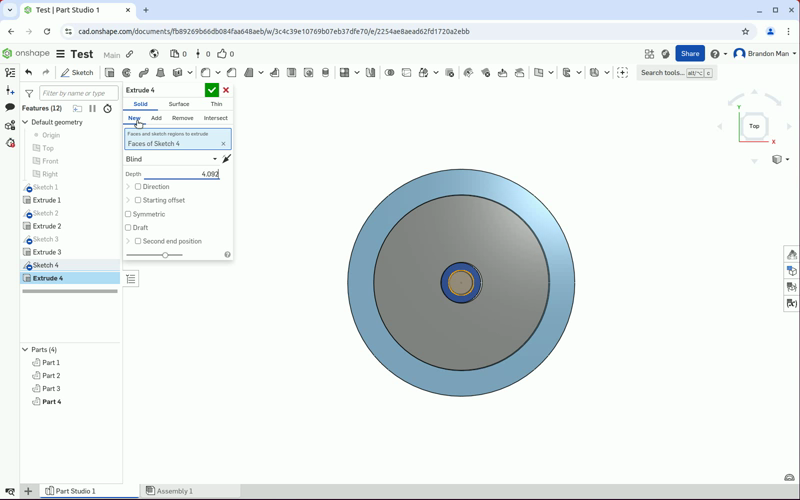
key(enter)
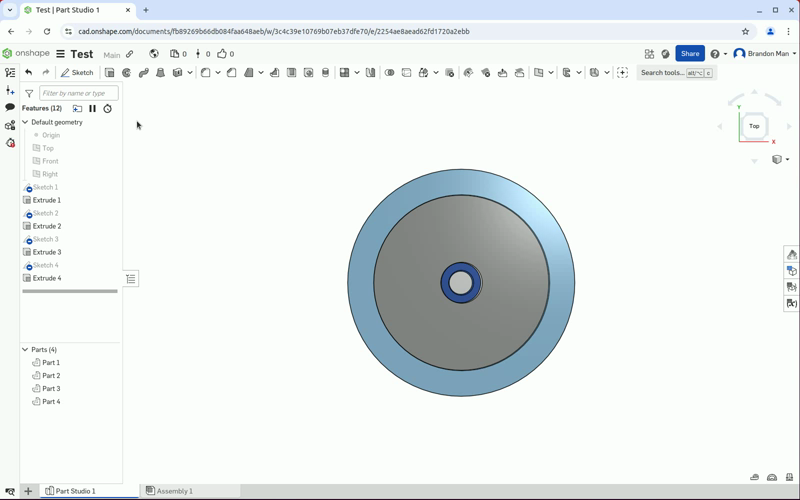
key(shift+h)
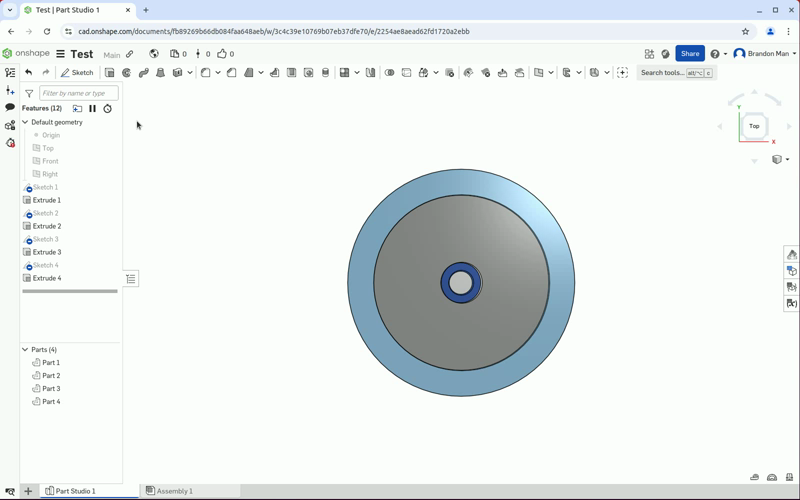
key(shift+h)
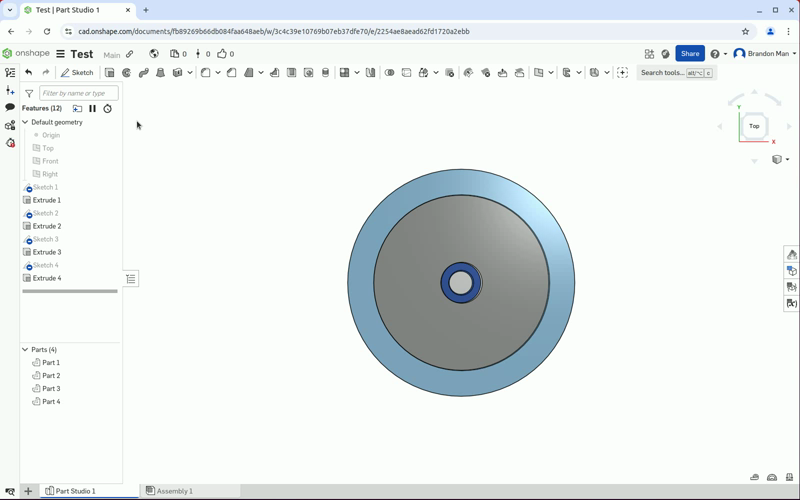
mouse_move(73, 189)
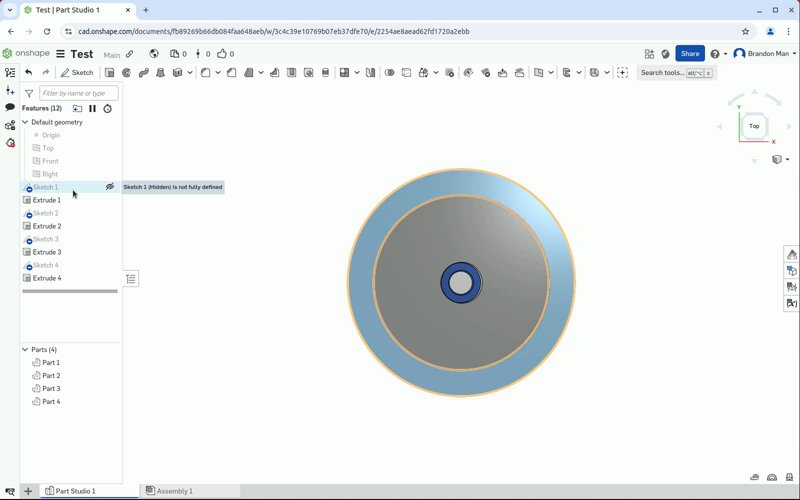
click(73, 189)
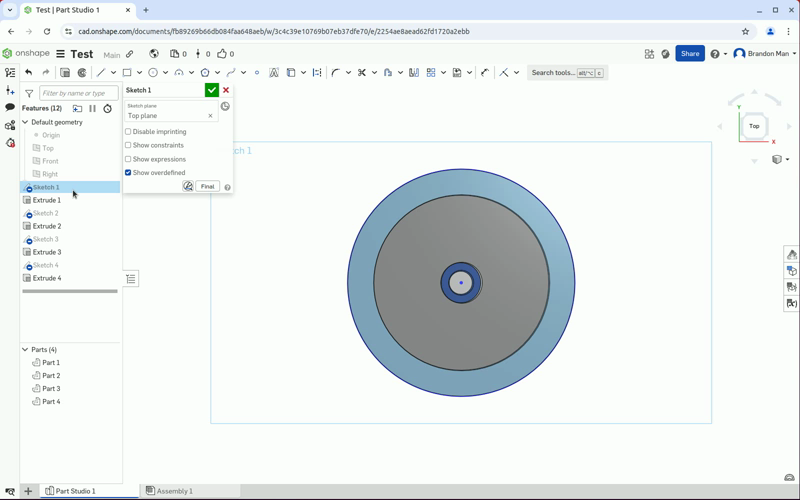
mouse_move(229, 92)
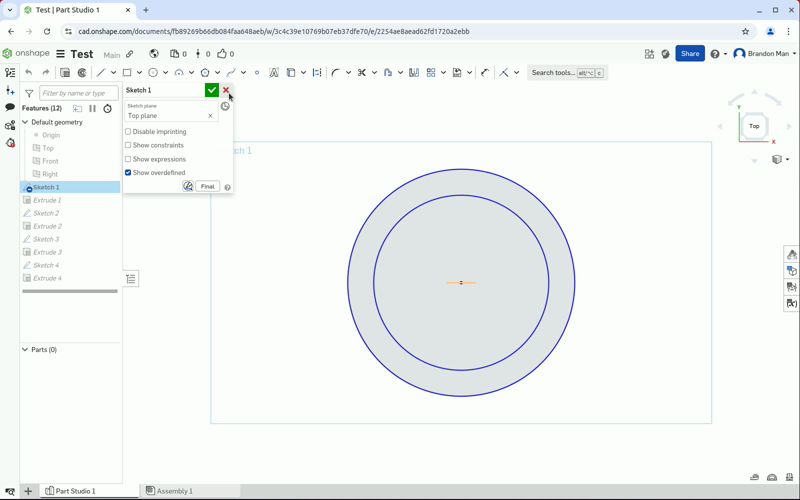
click(229, 92)
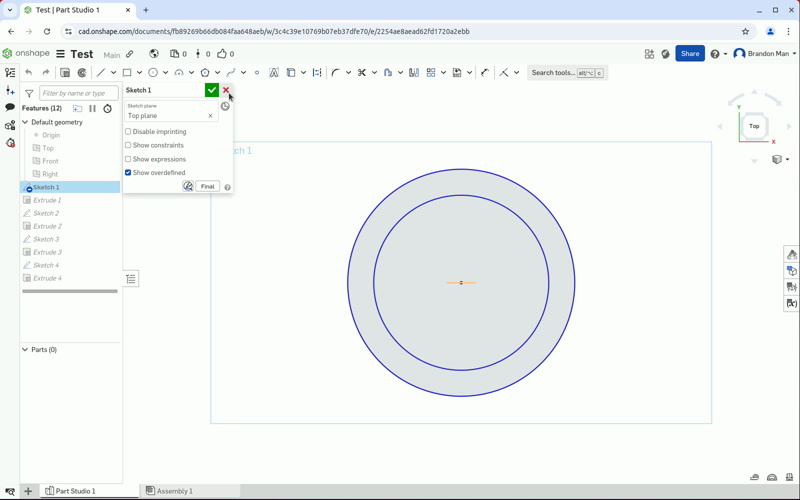
key(shift+s)
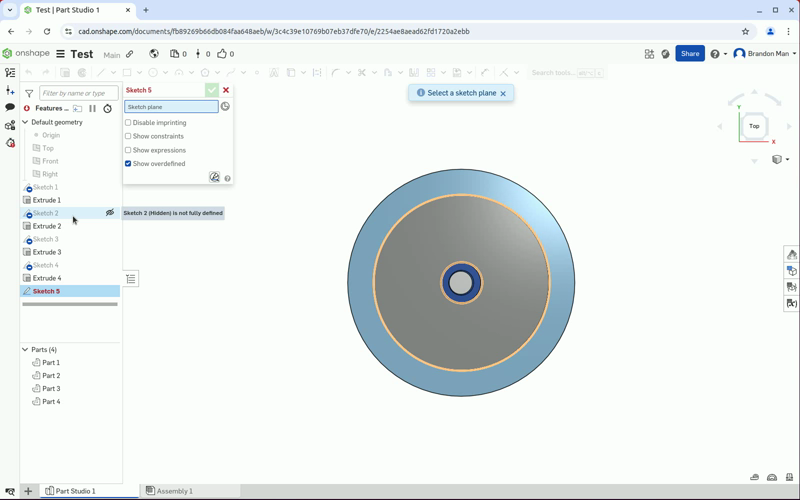
scroll(3)
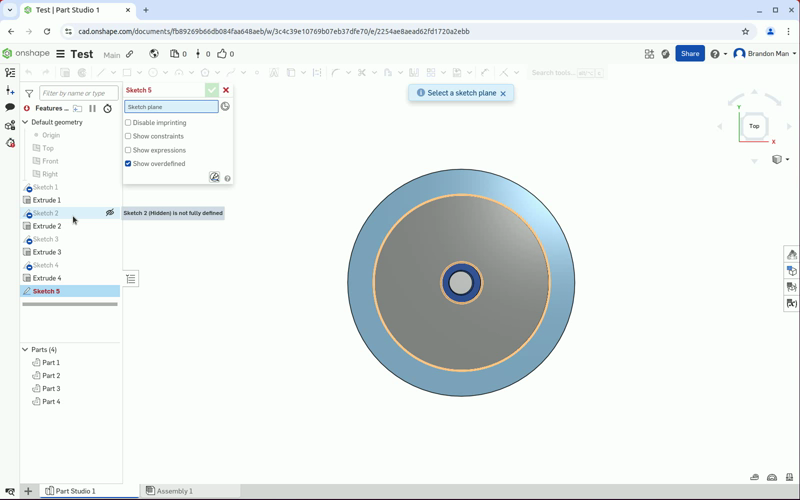
mouse_move(73, 150)
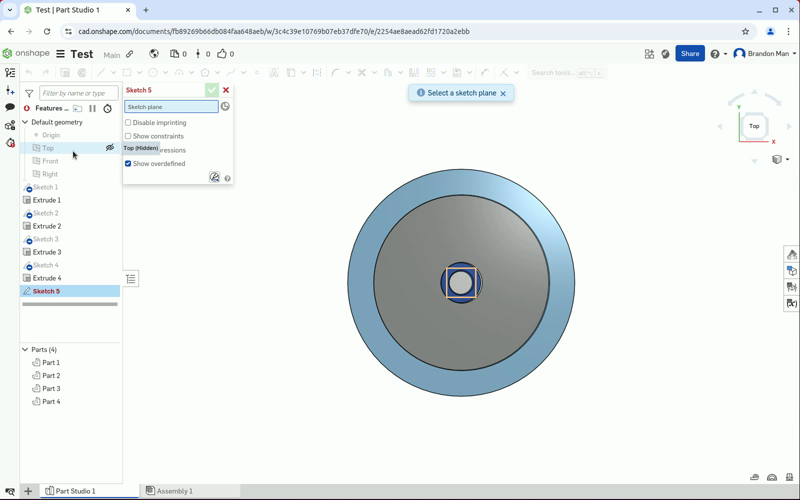
click(73, 150)
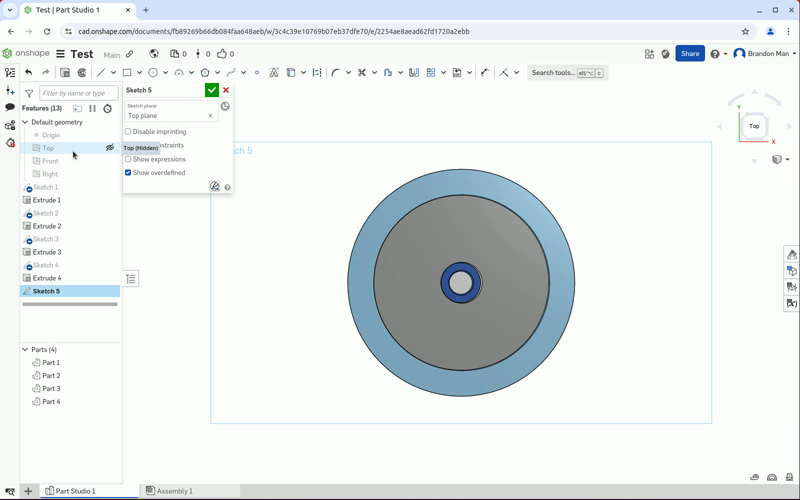
mouse_move(73, 352)
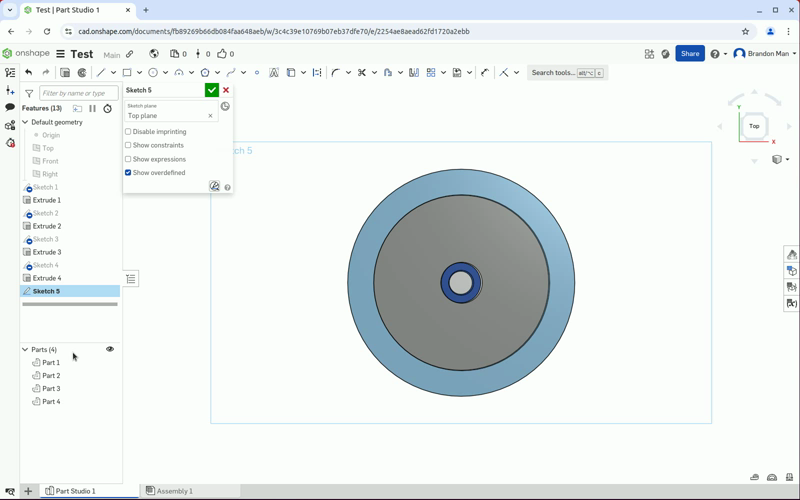
key(y)
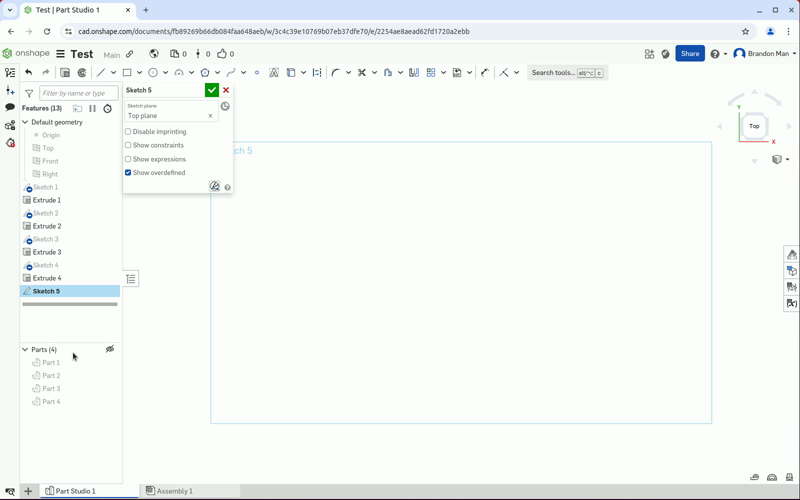
key(c)
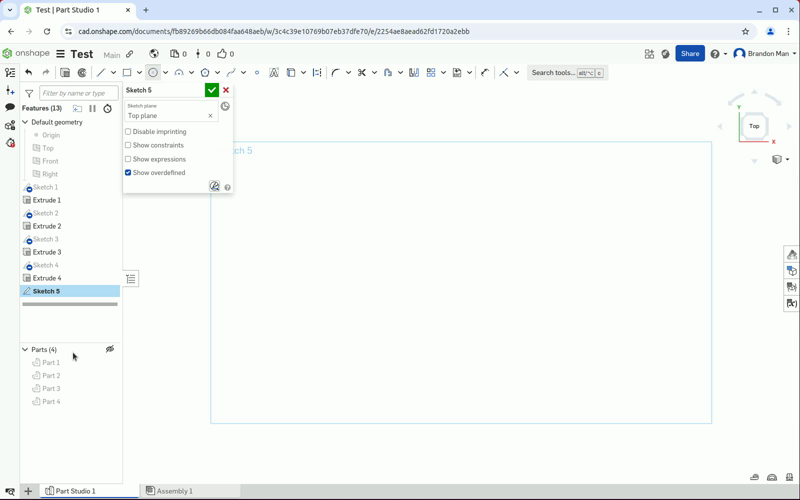
key_down(shift)
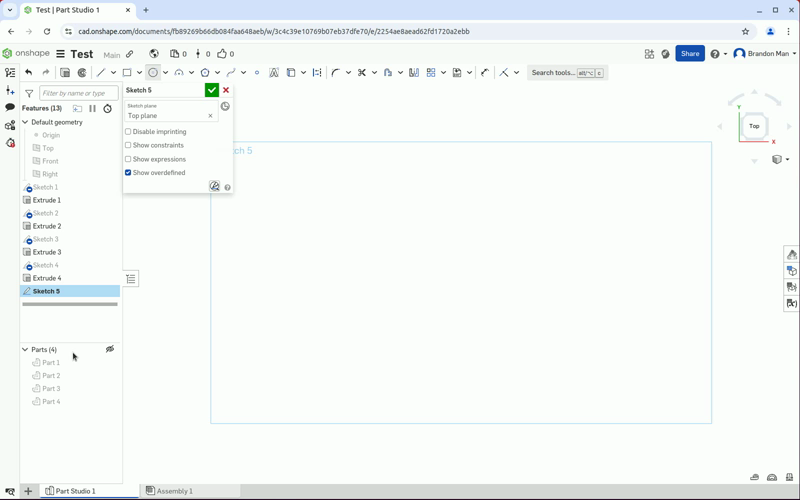
mouse_move(461, 282)
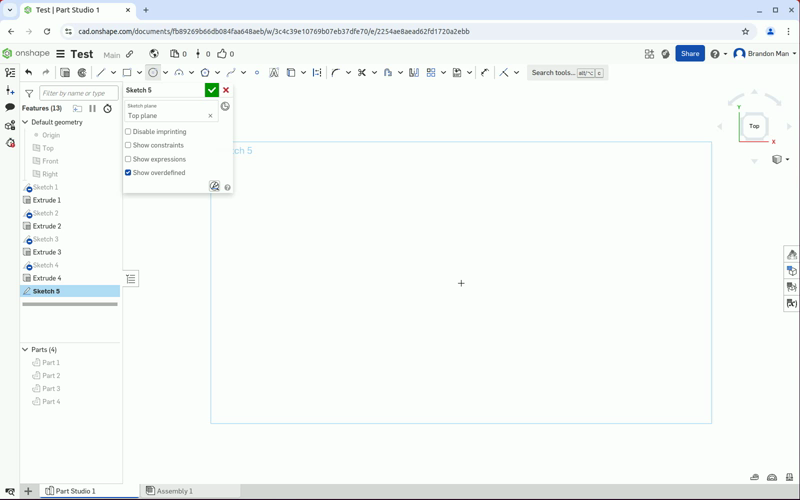
click(461, 282)
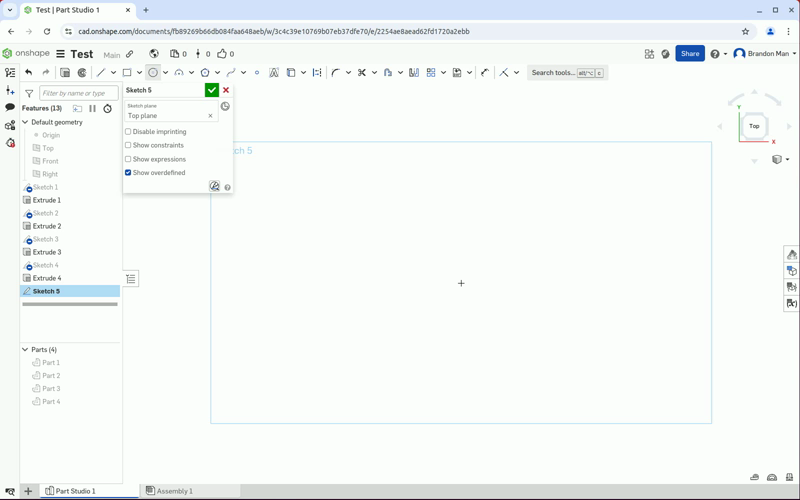
key_up(shift)
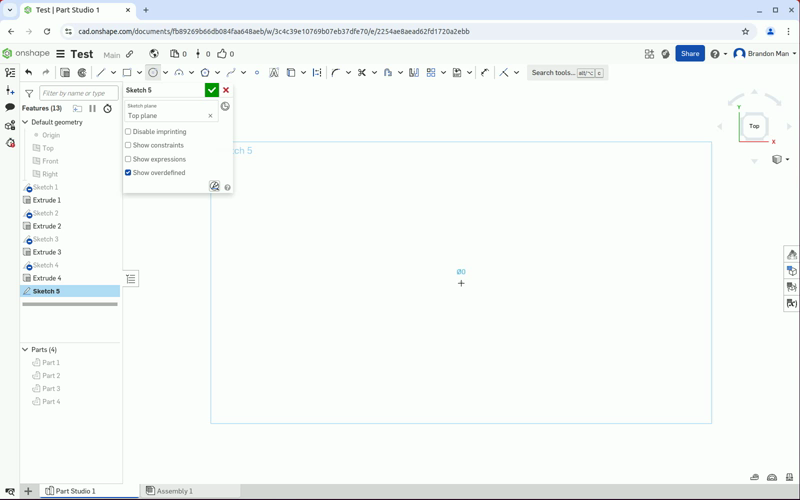
mouse_move(574, 282)
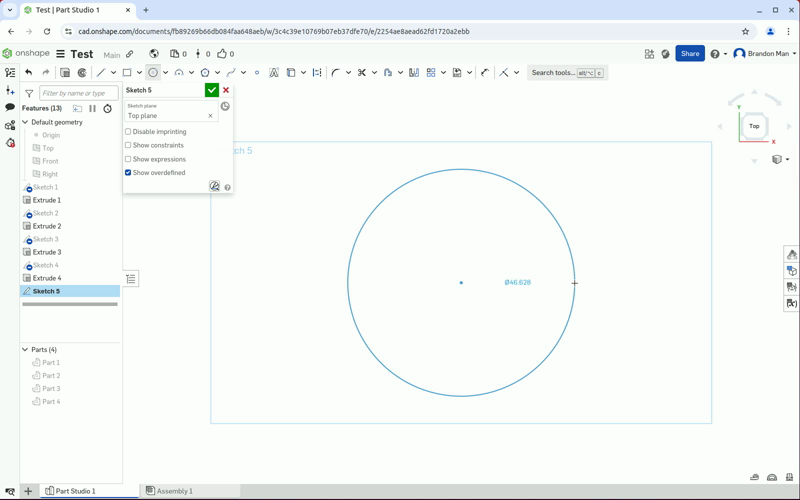
click(574, 282)
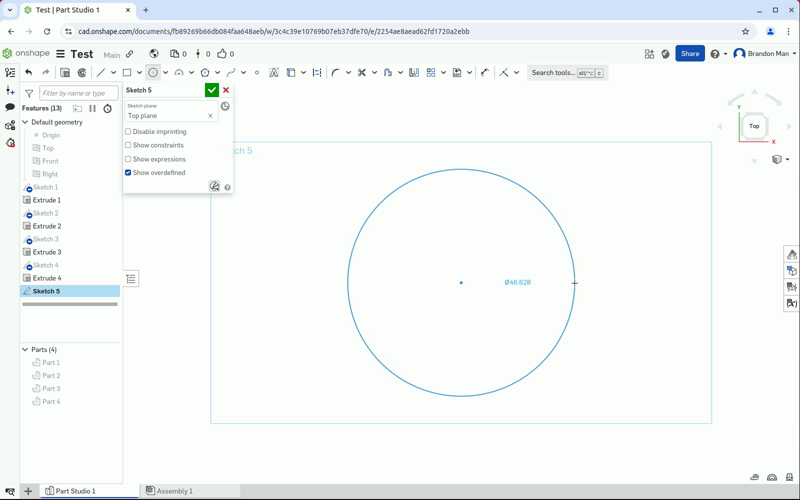
key(esc)
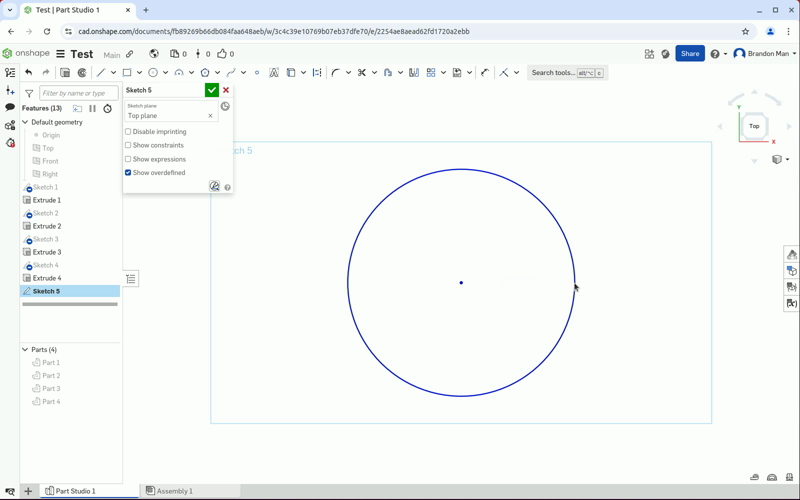
key(c)
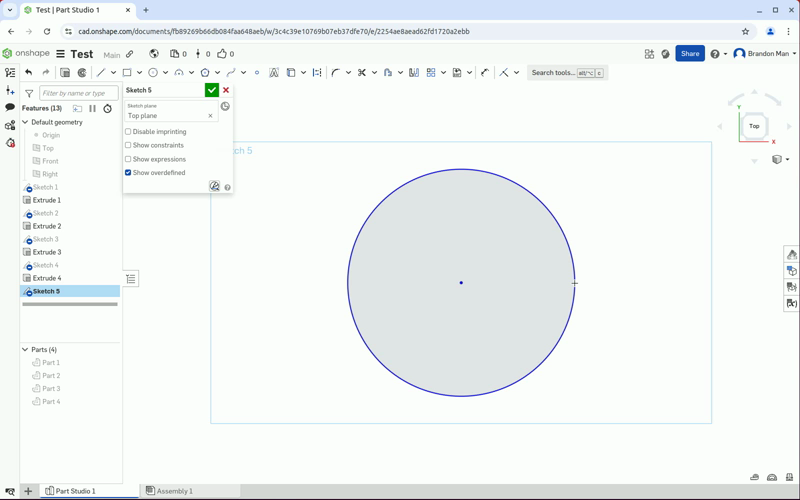
key_down(shift)
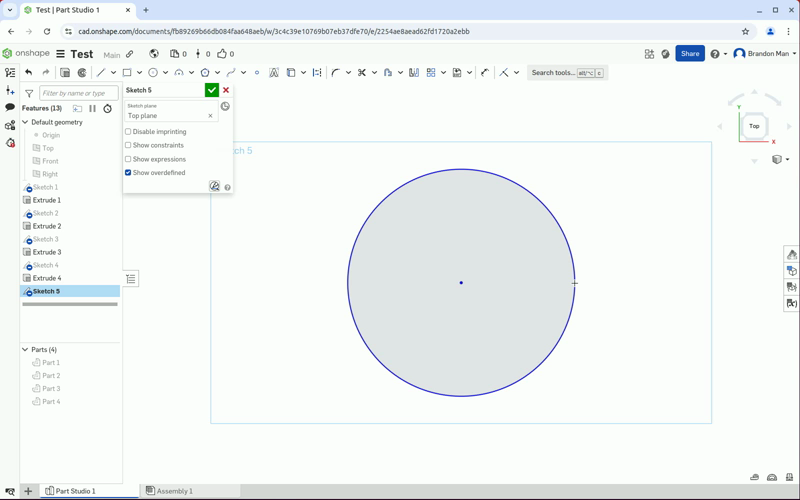
mouse_move(461, 282)
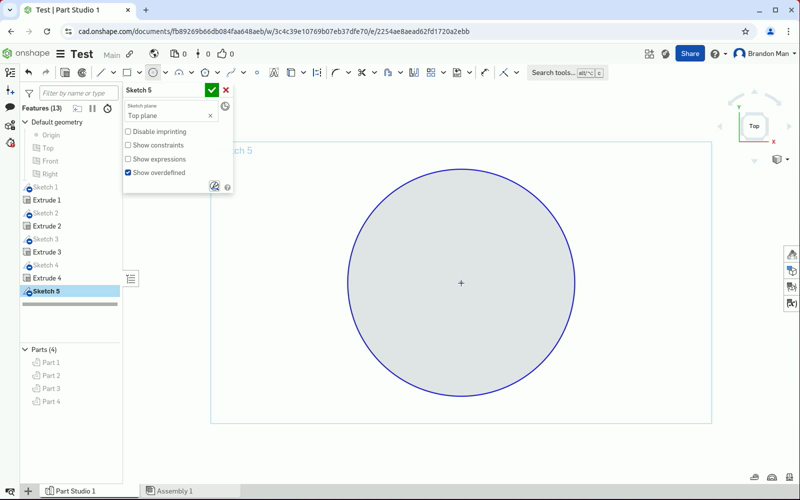
click(461, 282)
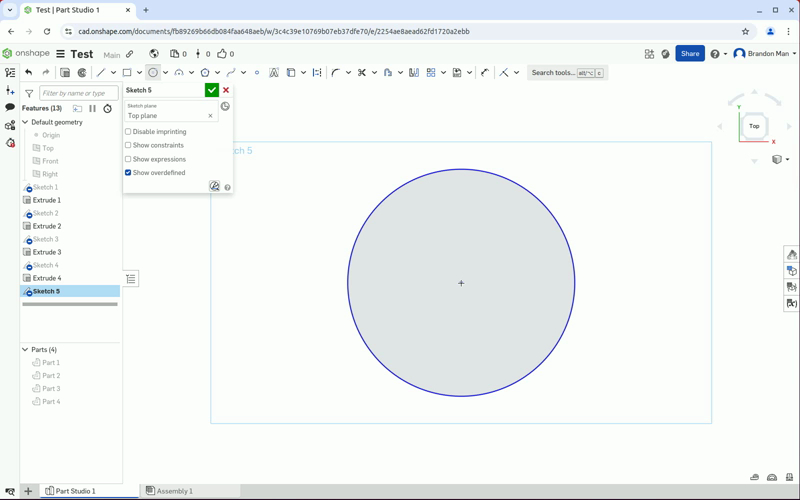
key_up(shift)
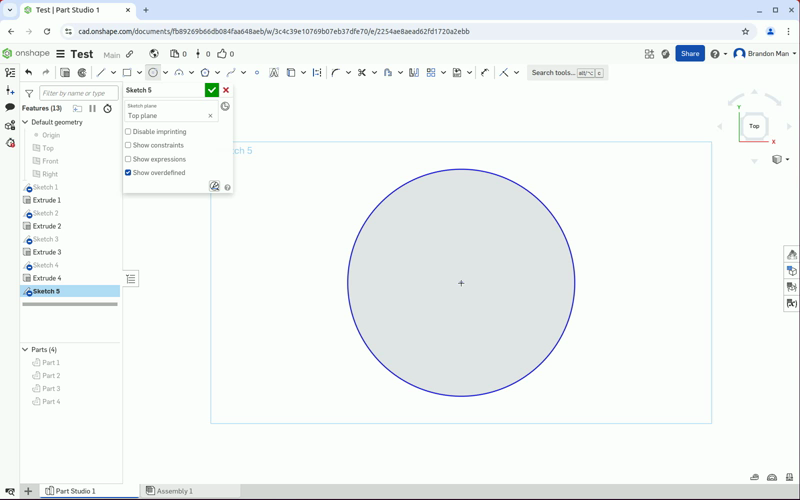
mouse_move(548, 282)
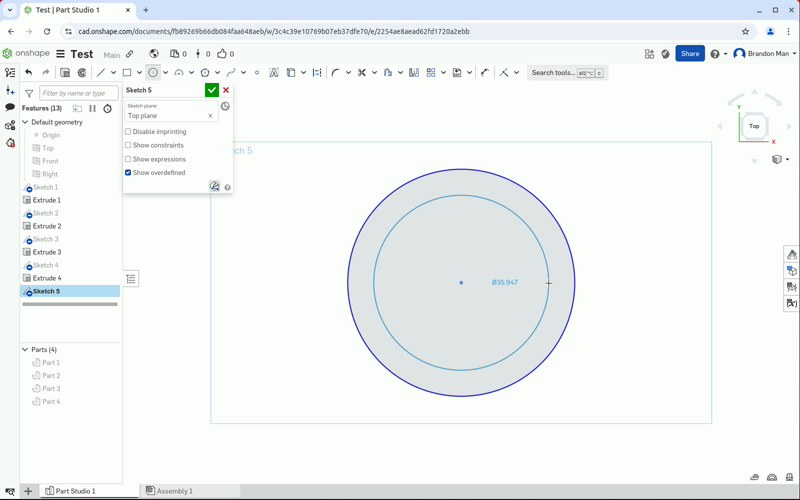
click(548, 282)
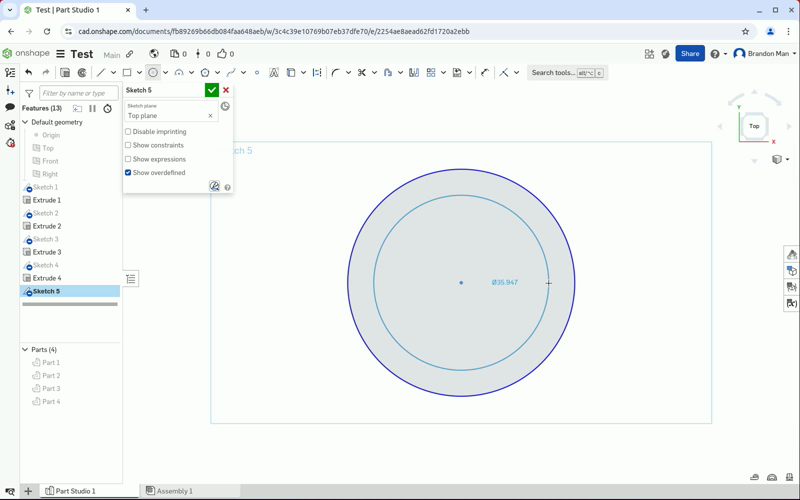
key(esc)
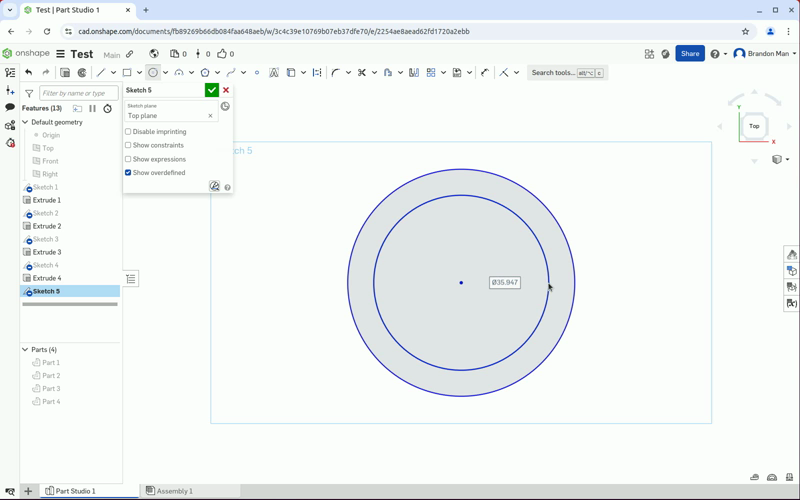
mouse_move(431, 188)
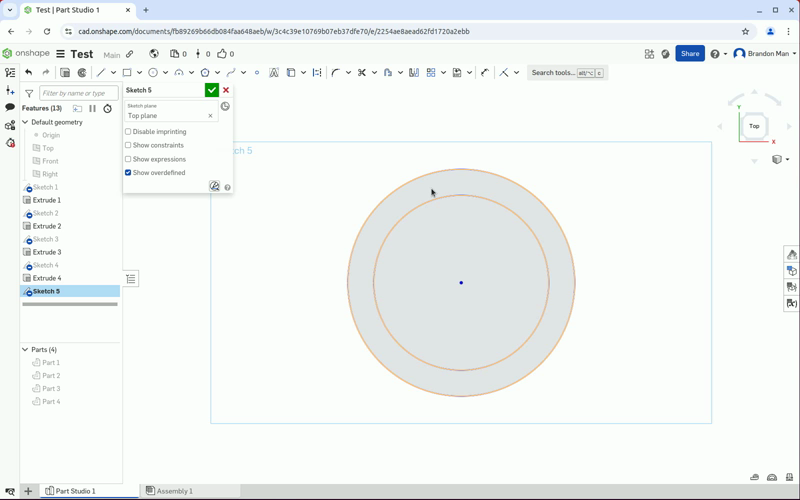
click(431, 188)
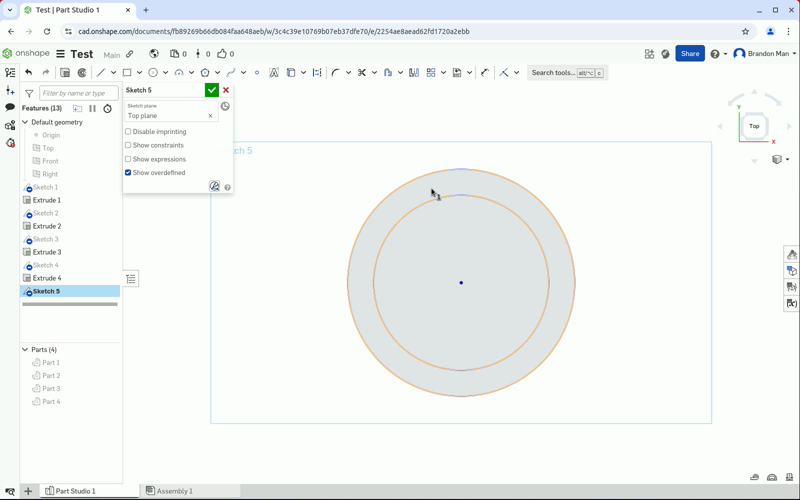
mouse_move(73, 352)
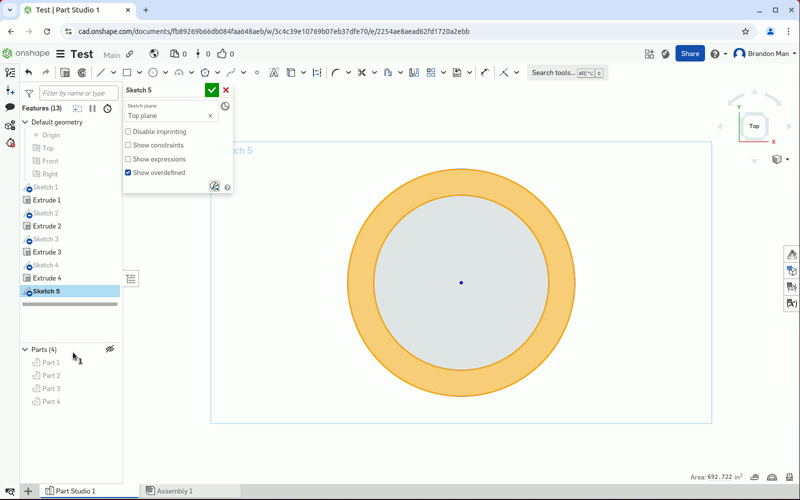
key(shift+y)
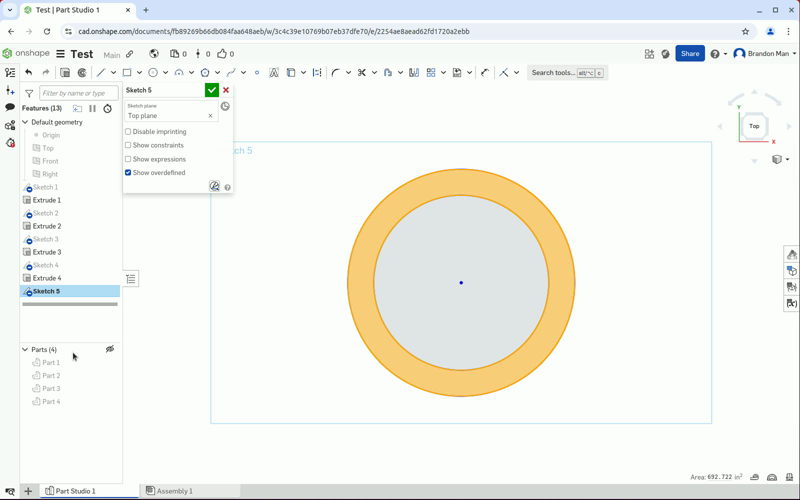
key(shift+e)
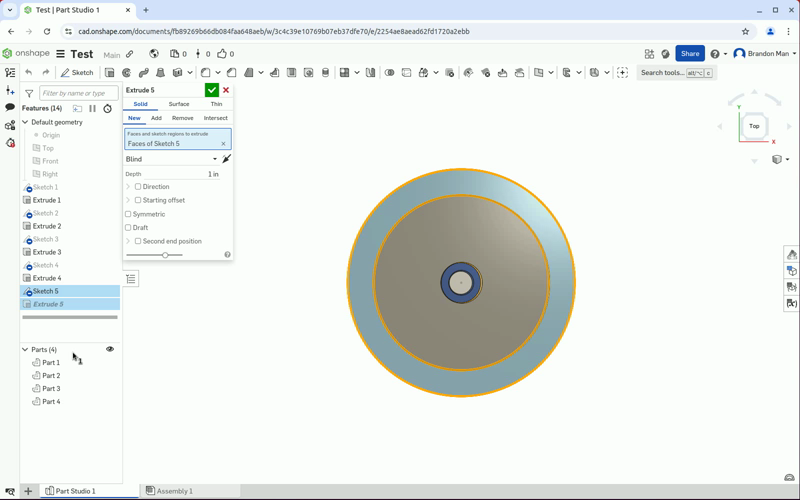
mouse_move(143, 106)
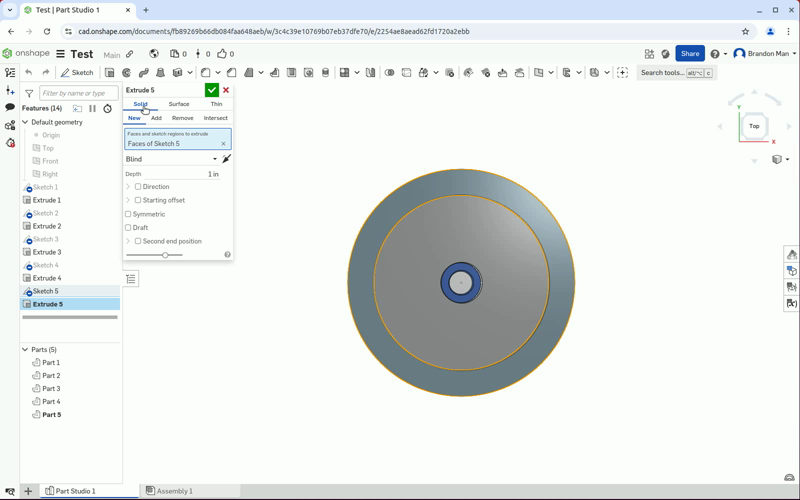
click(143, 106)
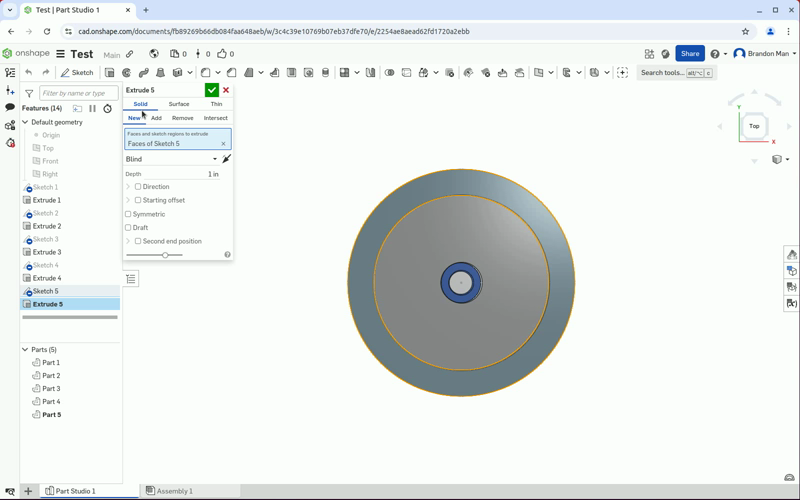
mouse_move(137, 120)
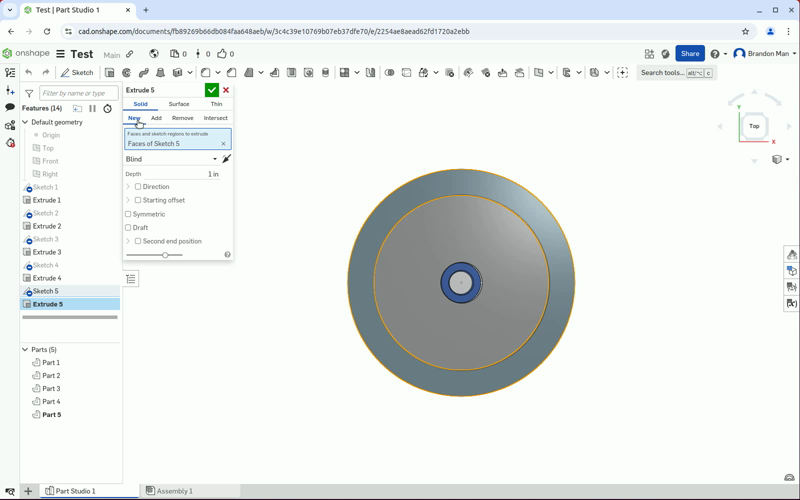
click(137, 120)
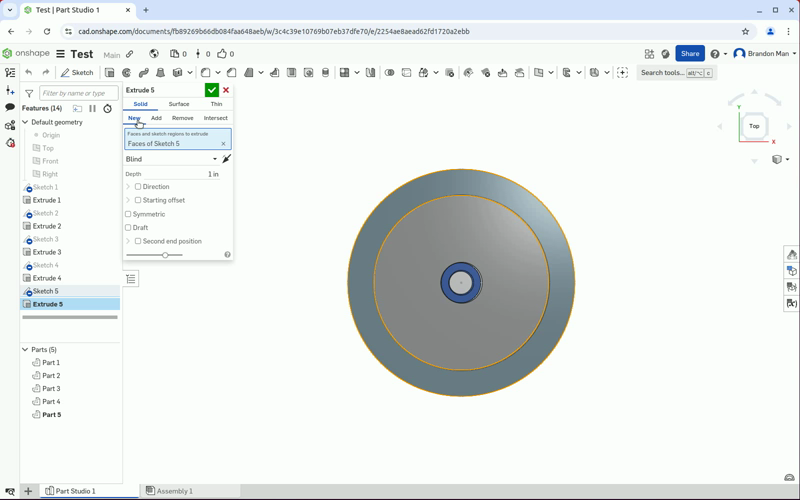
key(tab, 4)
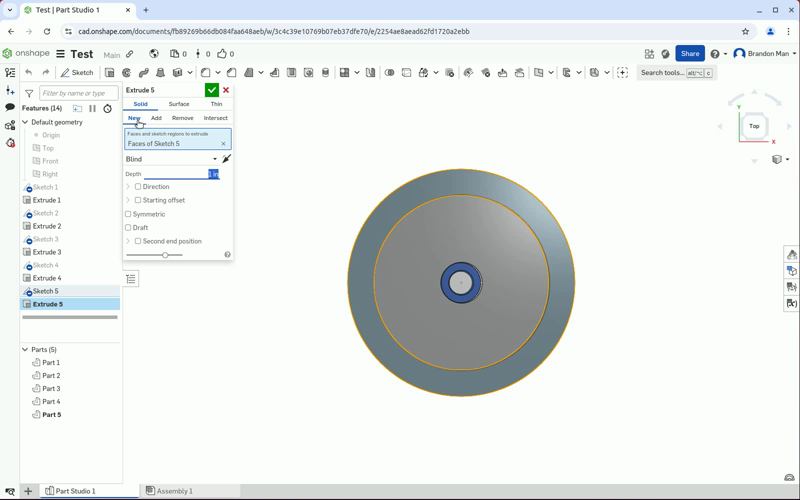
text(7.943)
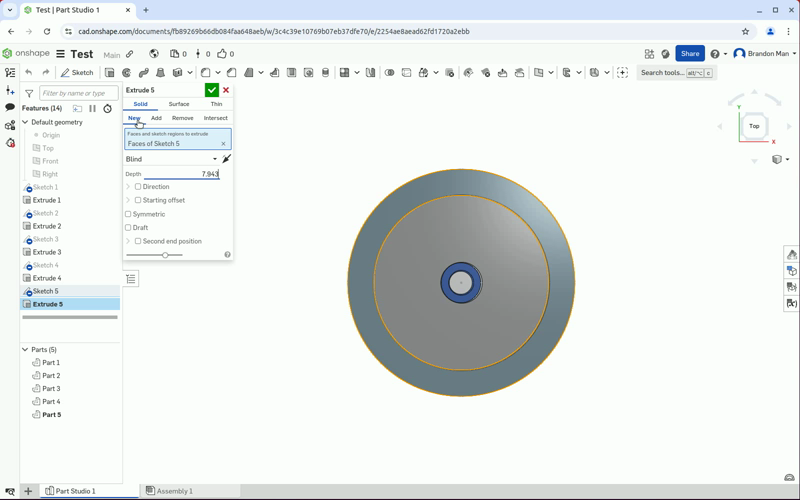
key(enter)
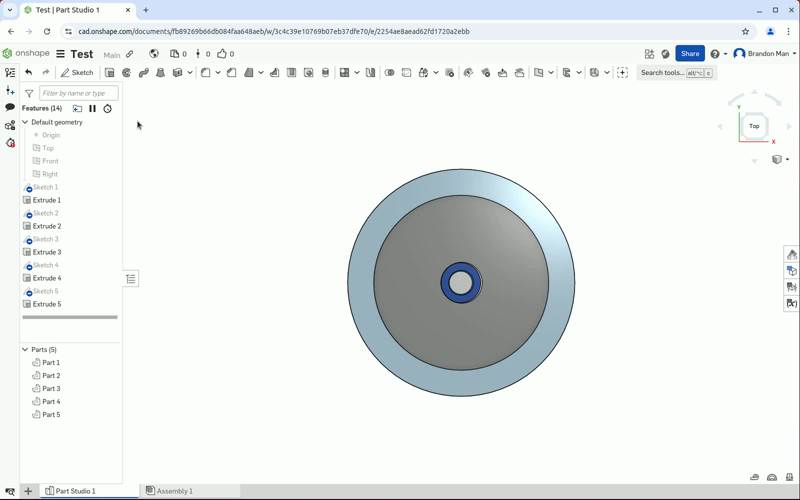
key(shift+h)
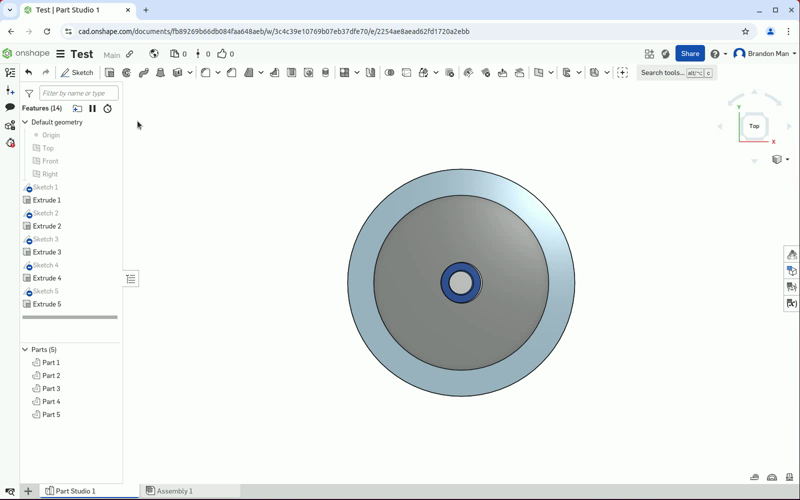
key(shift+h)
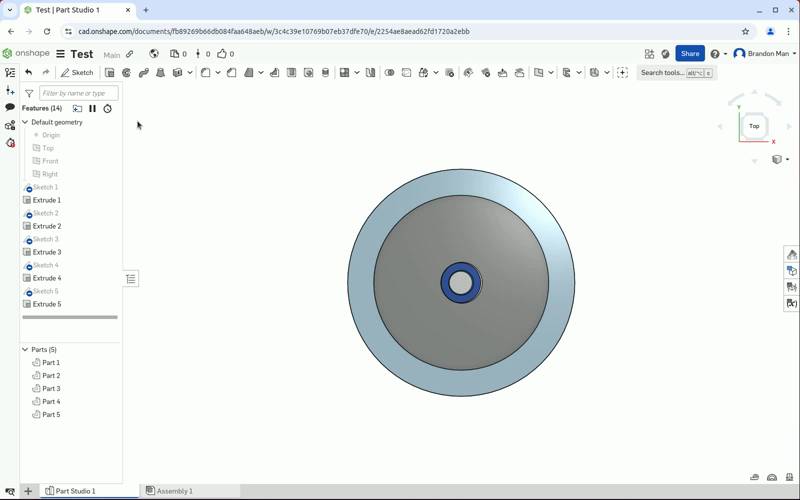
mouse_move(73, 189)
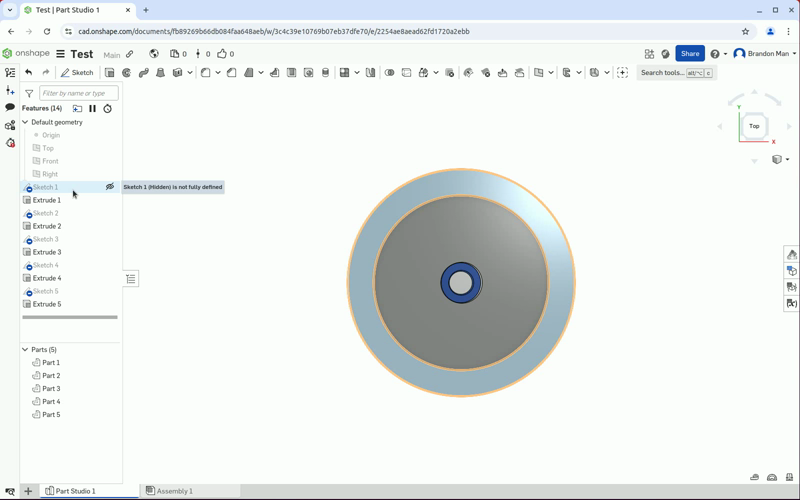
click(73, 189)
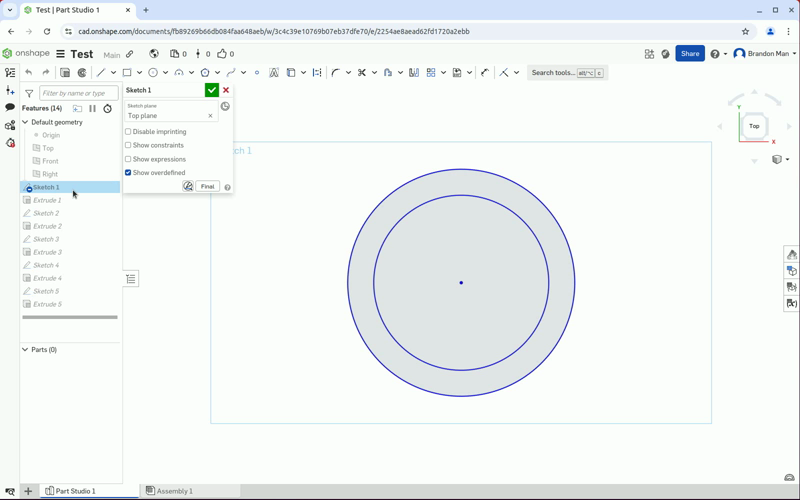
mouse_move(229, 92)
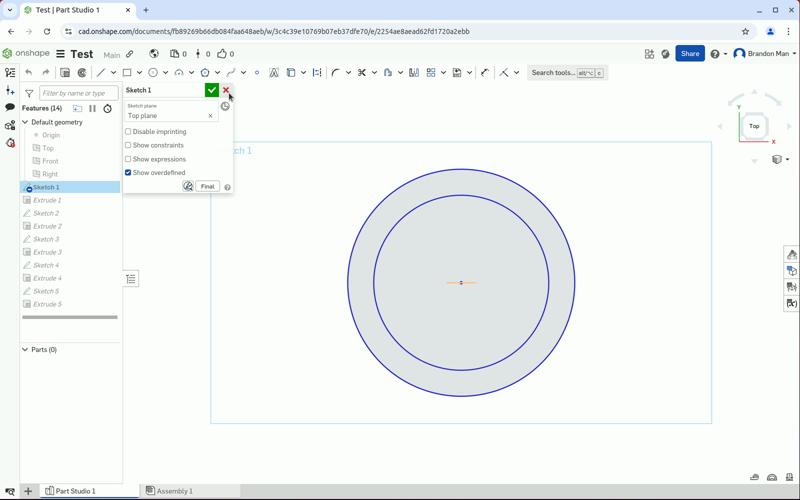
click(229, 92)
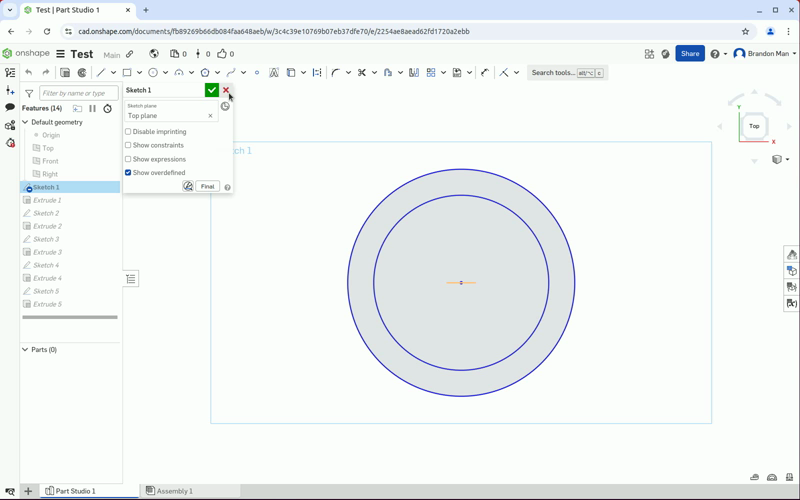
key(shift+s)
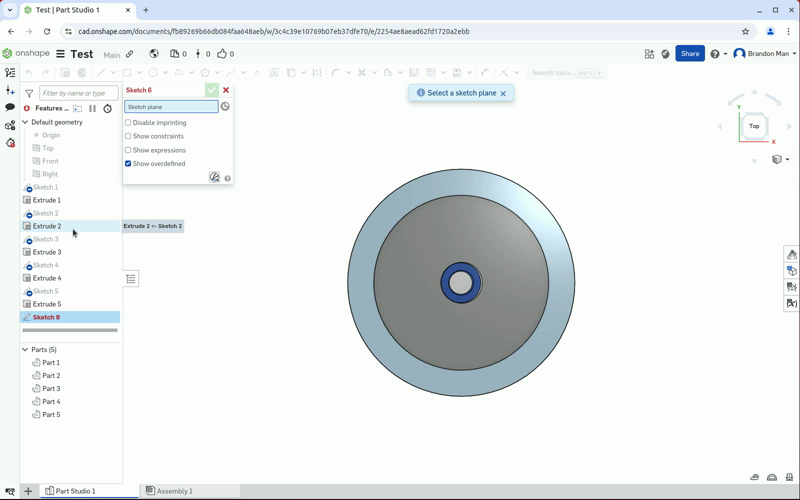
scroll(3)
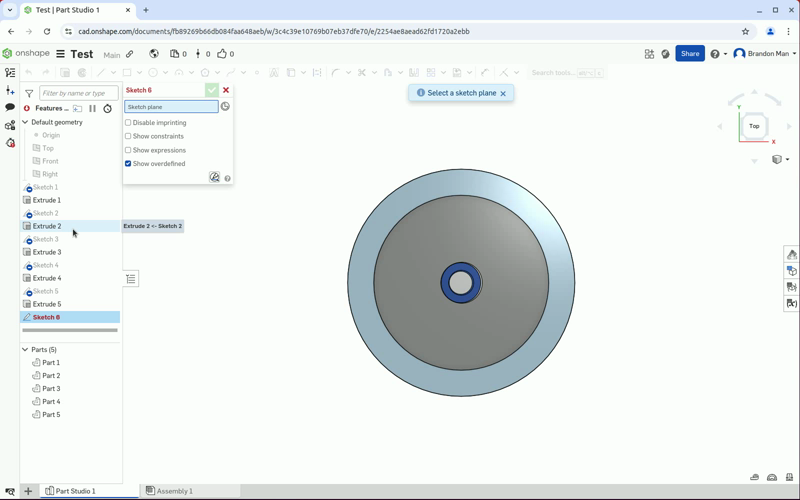
mouse_move(73, 150)
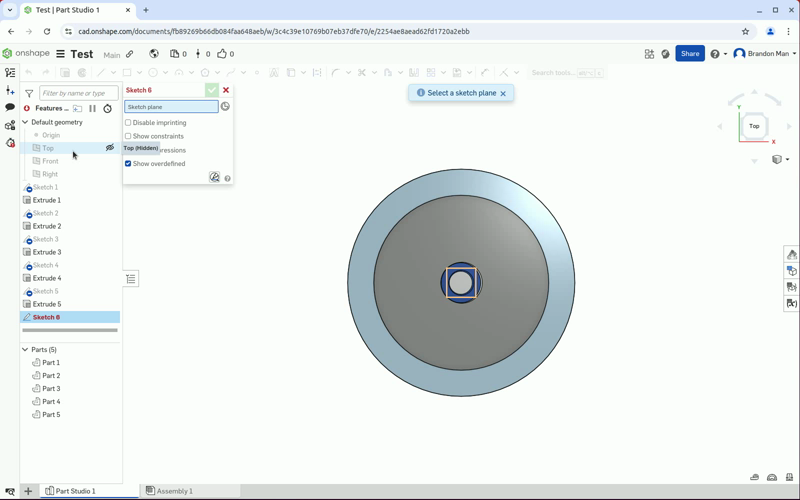
click(73, 150)
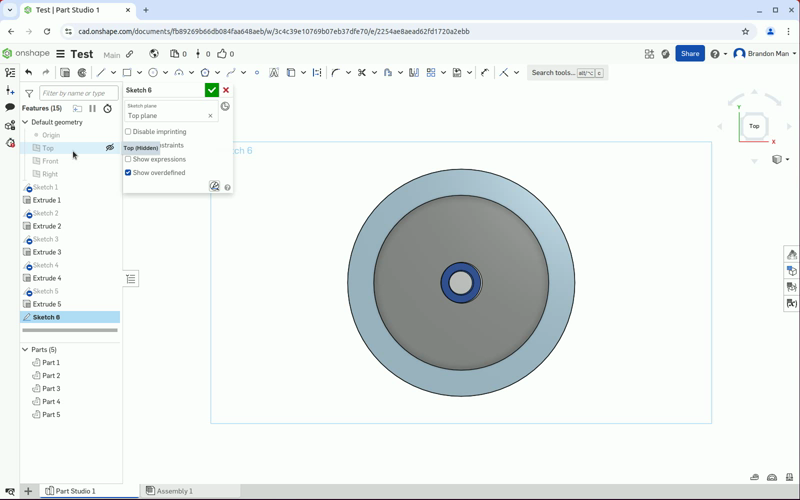
mouse_move(73, 352)
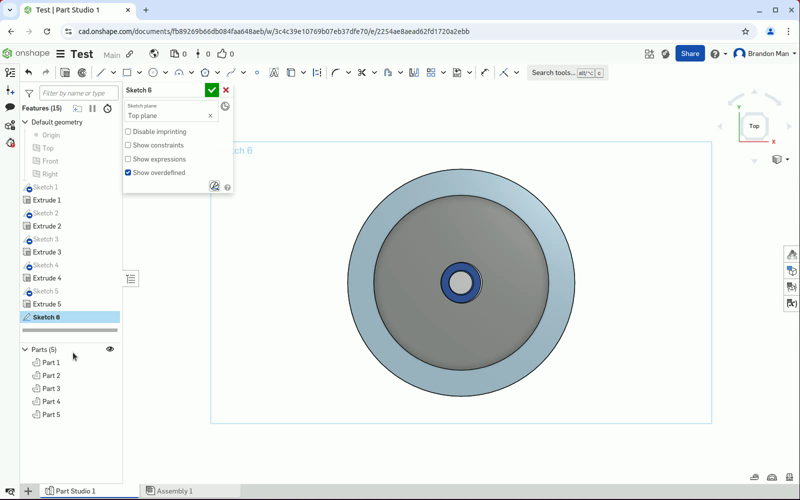
key(y)
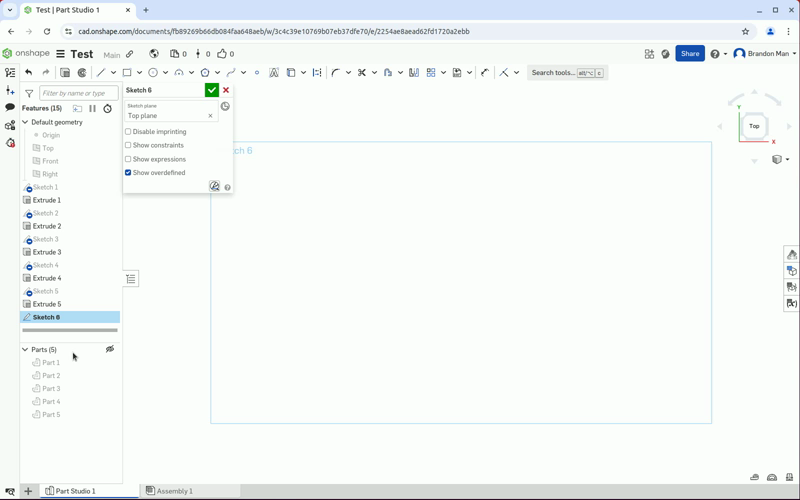
key(c)
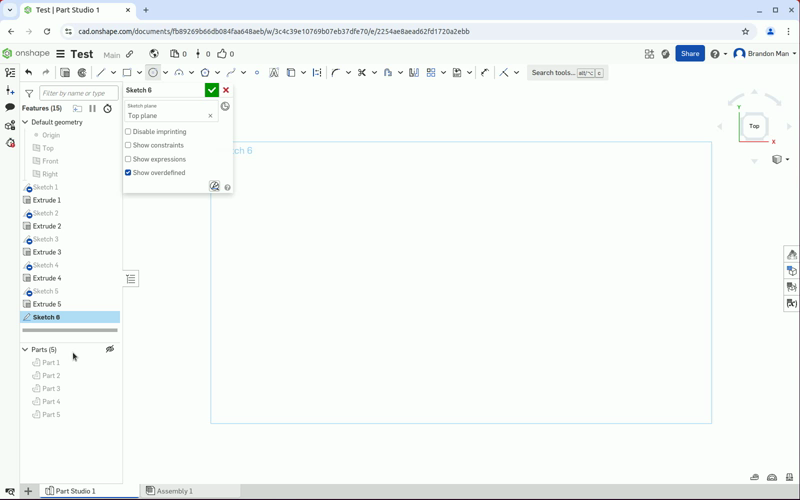
key_down(shift)
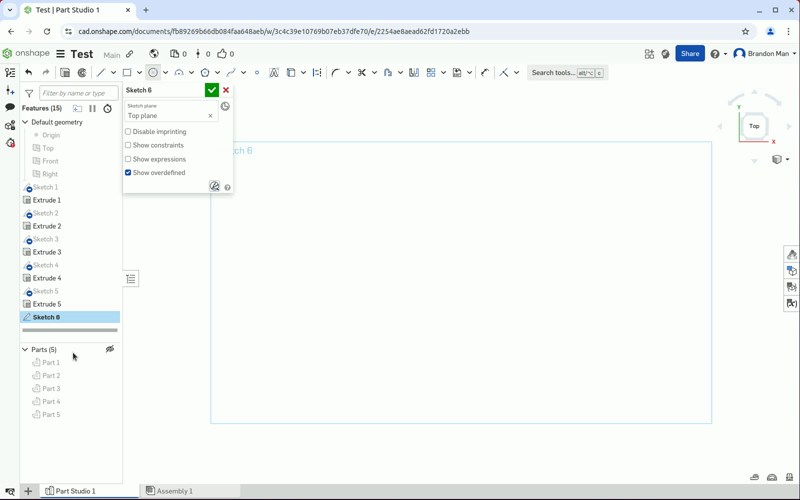
mouse_move(460, 282)
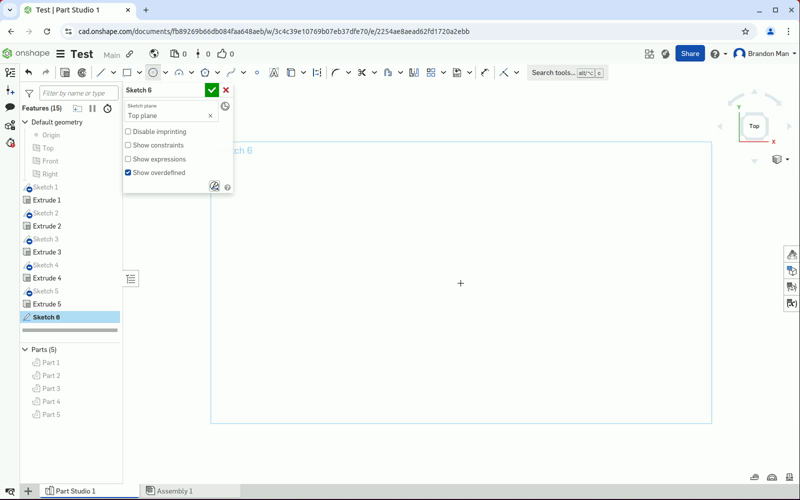
click(460, 282)
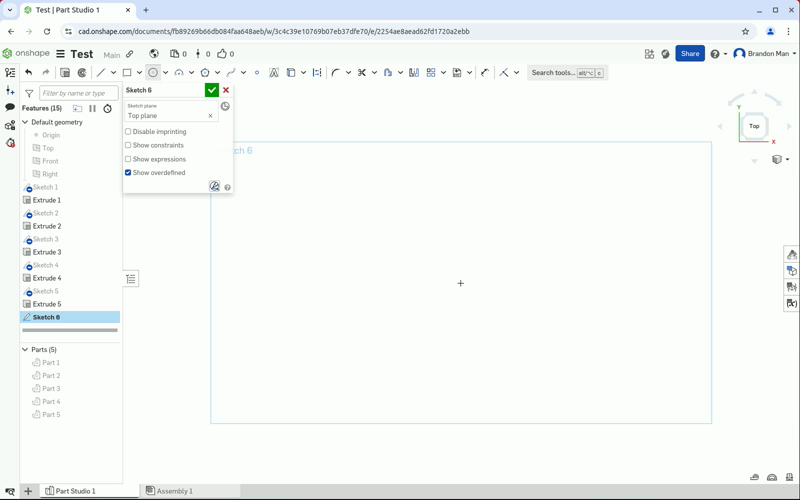
key_up(shift)
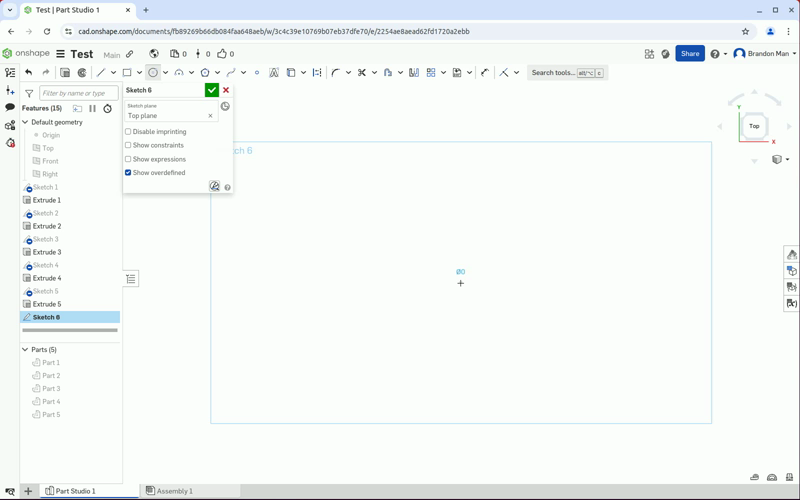
mouse_move(480, 282)
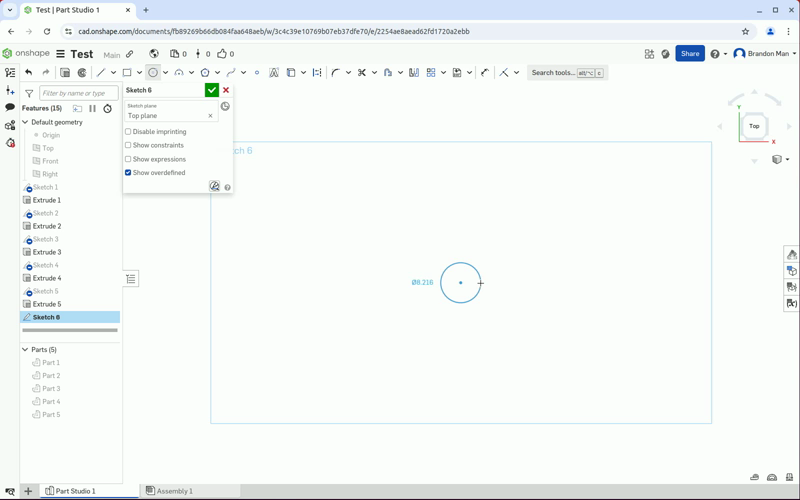
click(480, 282)
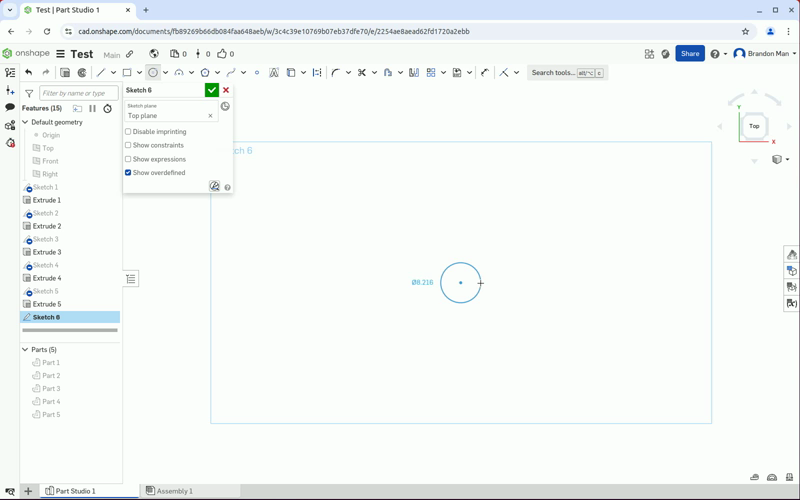
key(esc)
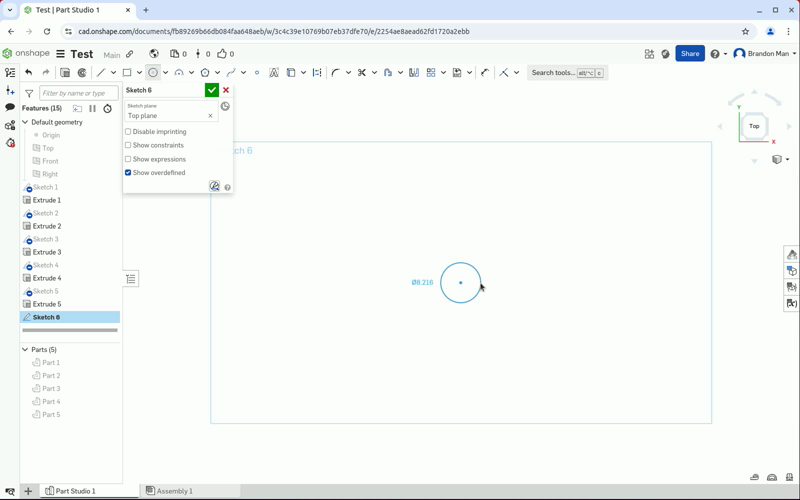
key(c)
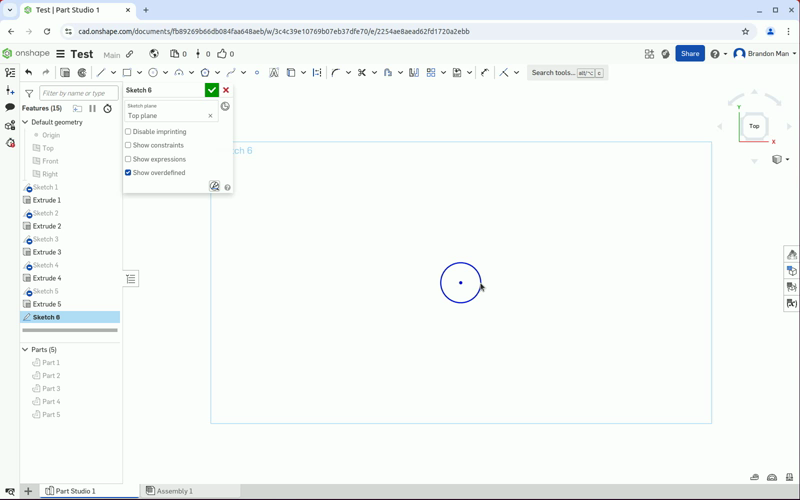
key_down(shift)
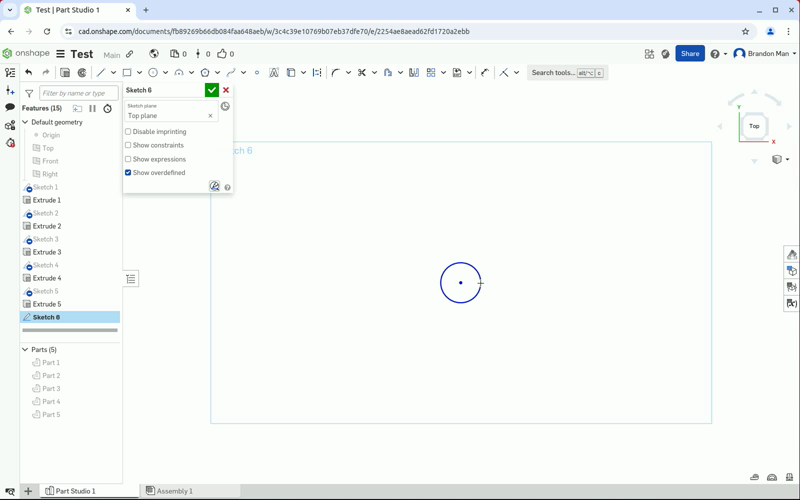
mouse_move(460, 282)
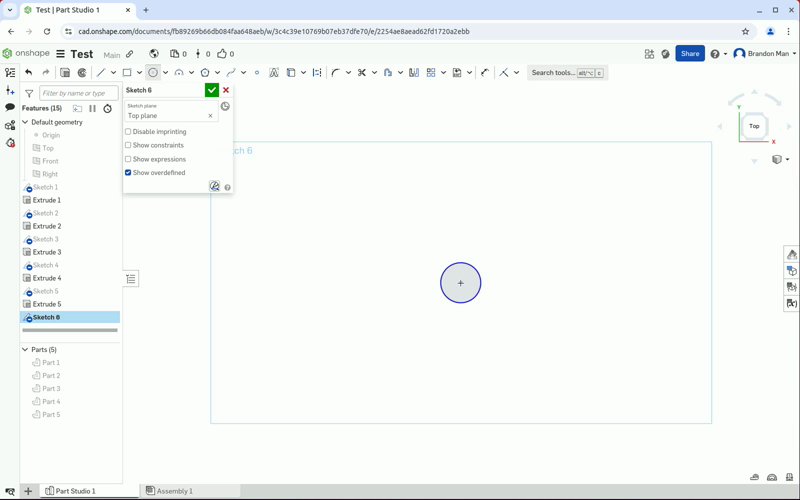
click(460, 282)
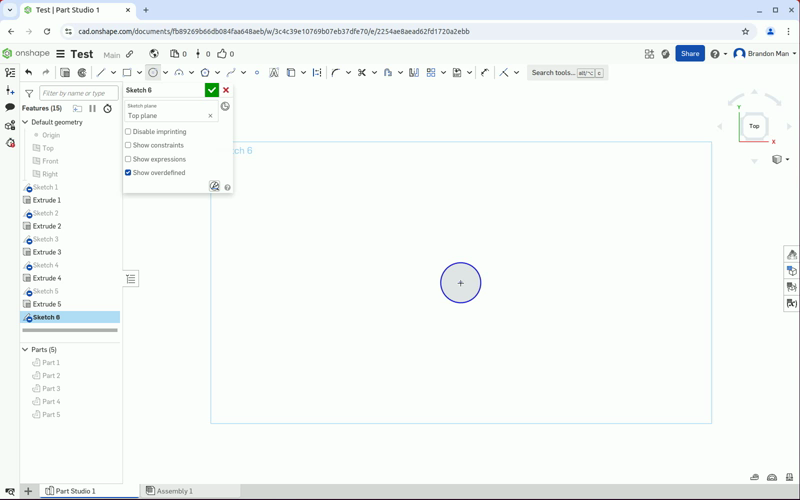
key_up(shift)
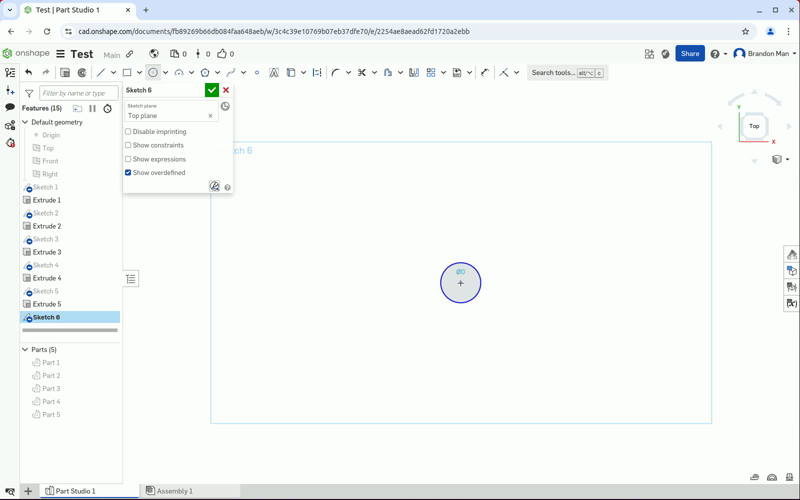
mouse_move(472, 282)
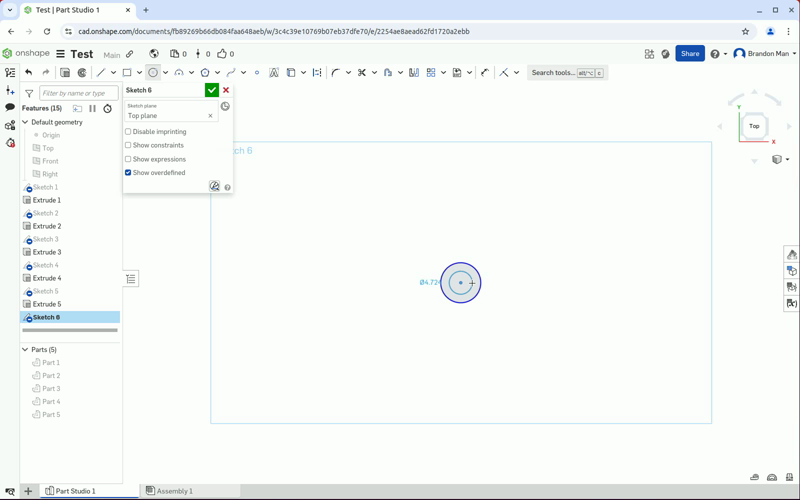
click(472, 282)
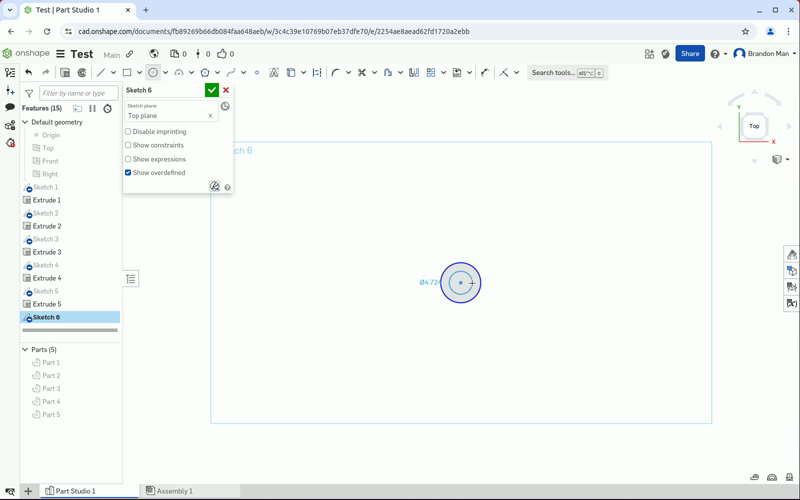
key(esc)
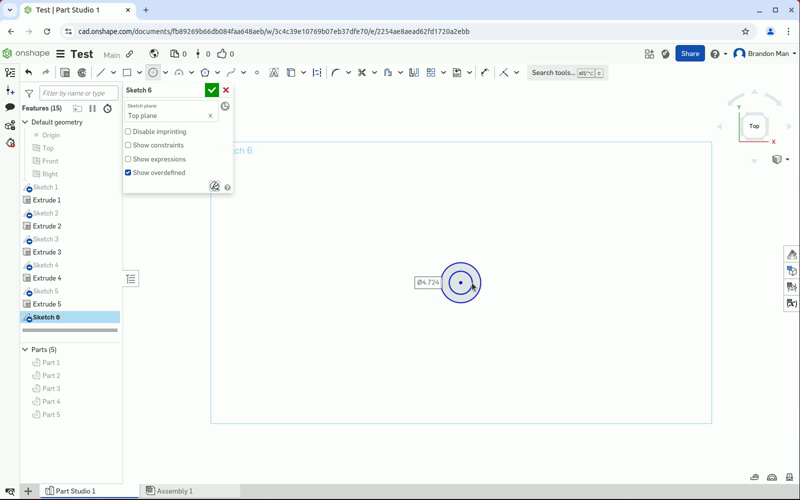
mouse_move(450, 292)
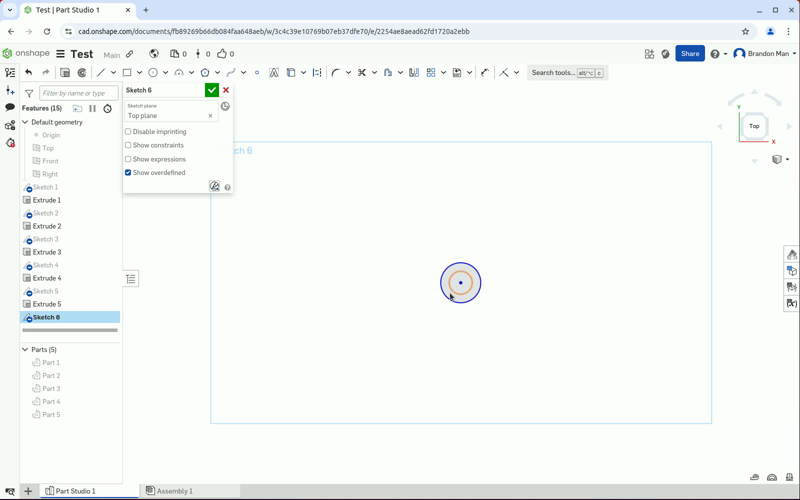
scroll(6)
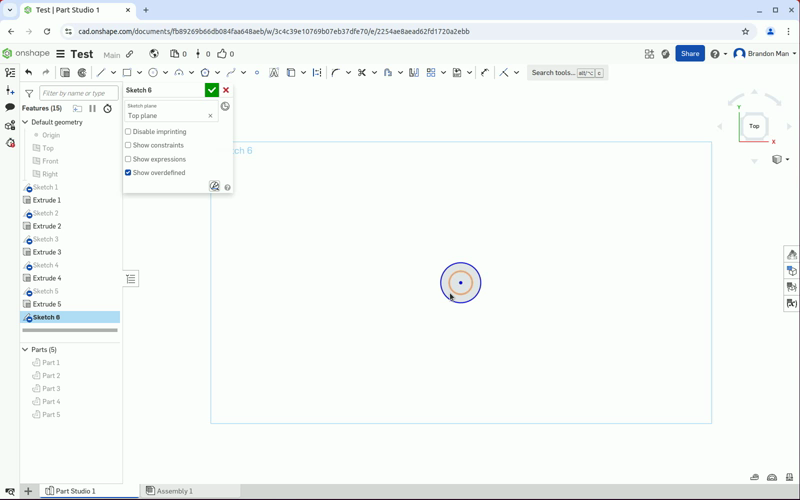
scroll(6)
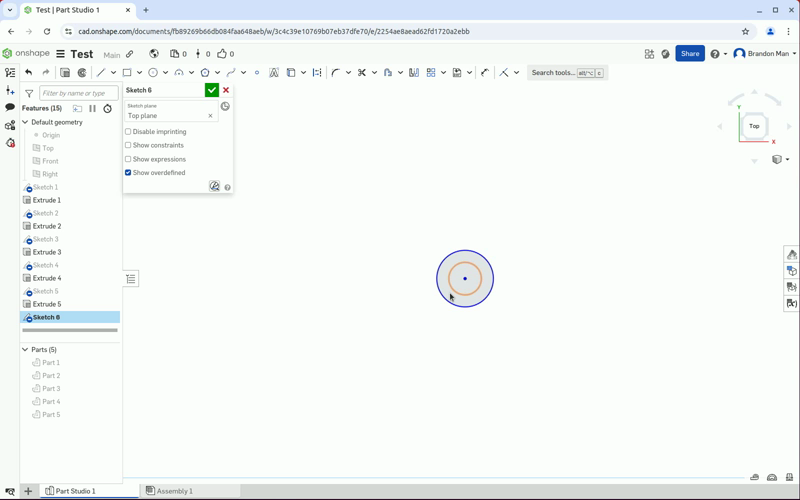
scroll(6)
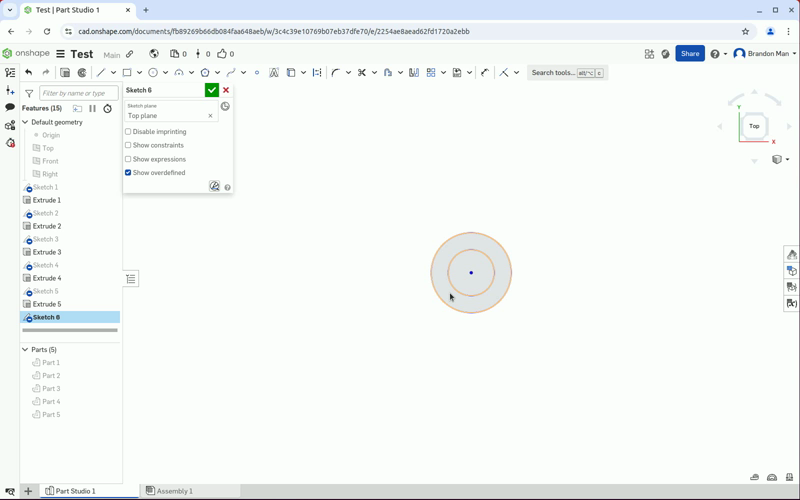
scroll(6)
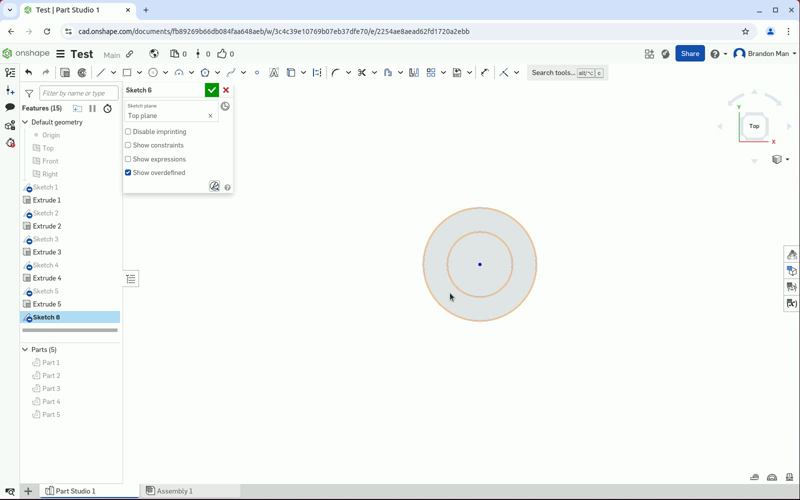
scroll(6)
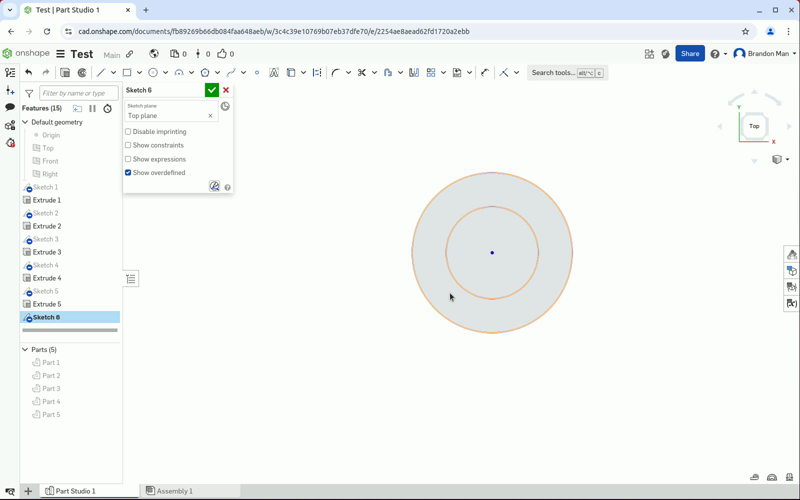
scroll(6)
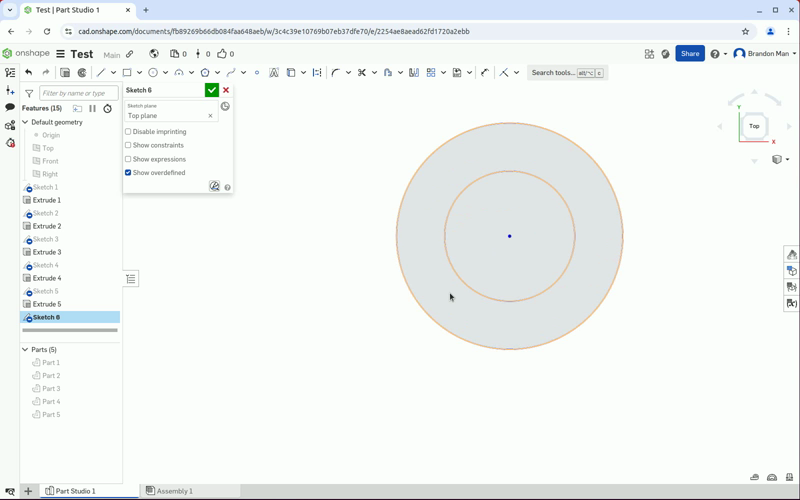
scroll(6)
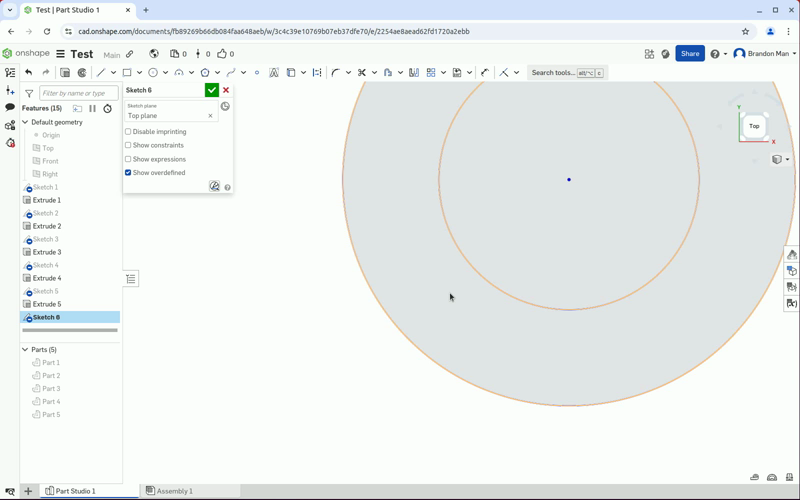
click(450, 292)
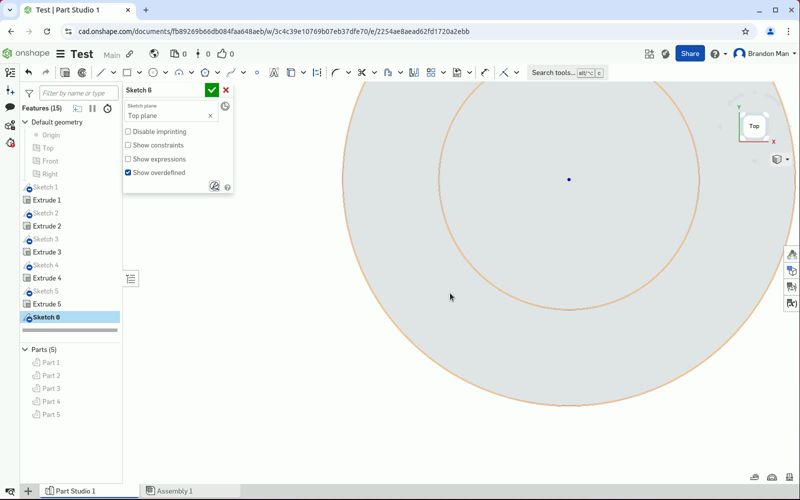
scroll(-6)
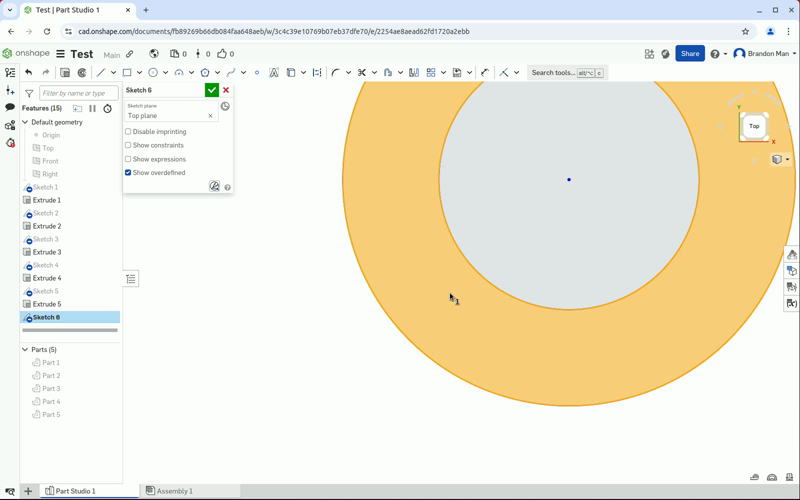
scroll(-6)
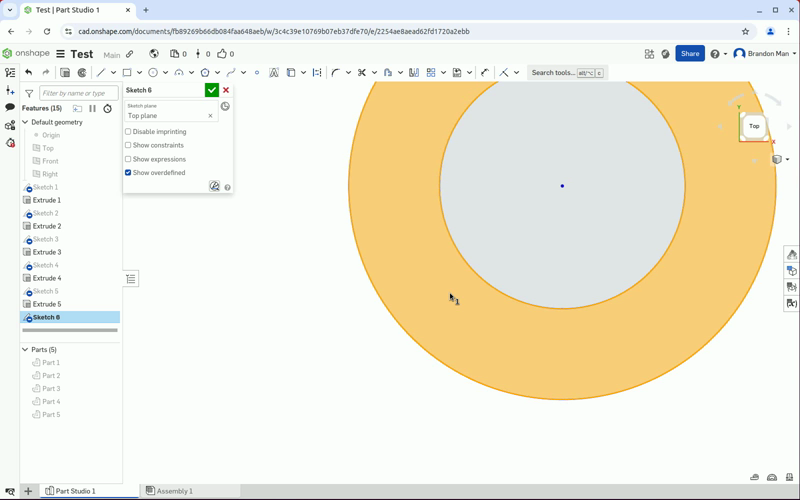
scroll(-6)
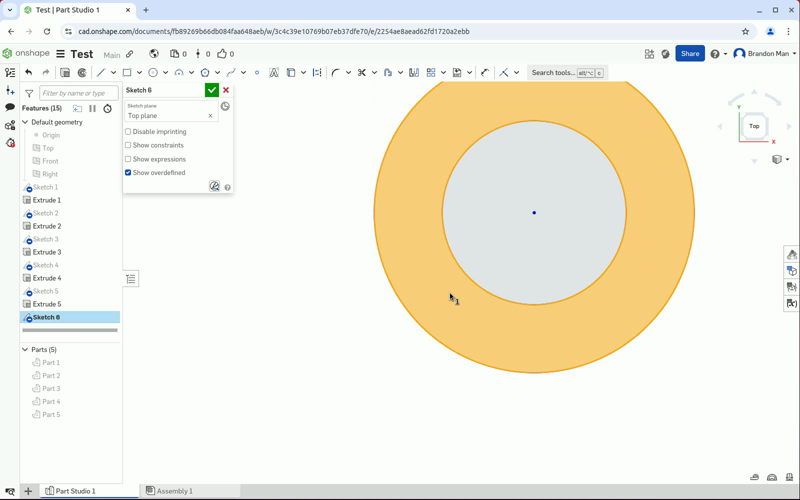
scroll(-6)
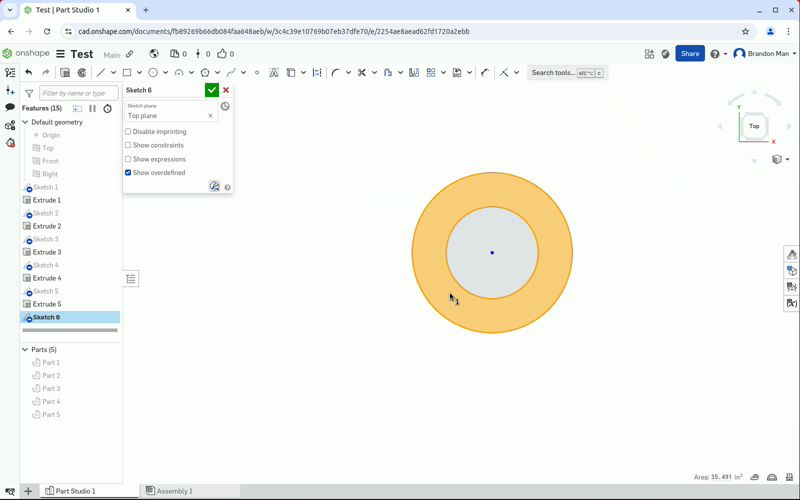
scroll(-6)
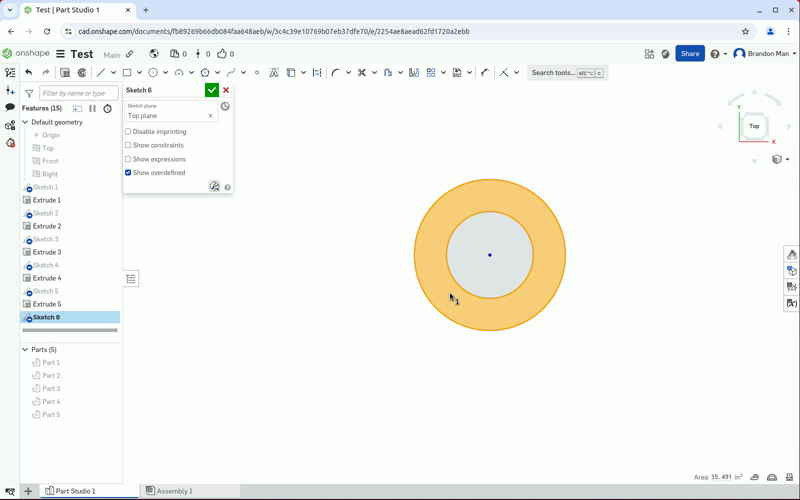
scroll(-6)
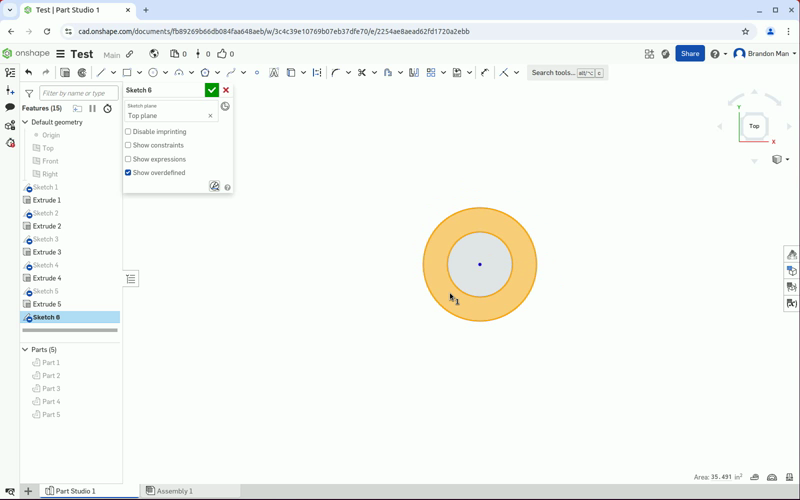
scroll(-6)
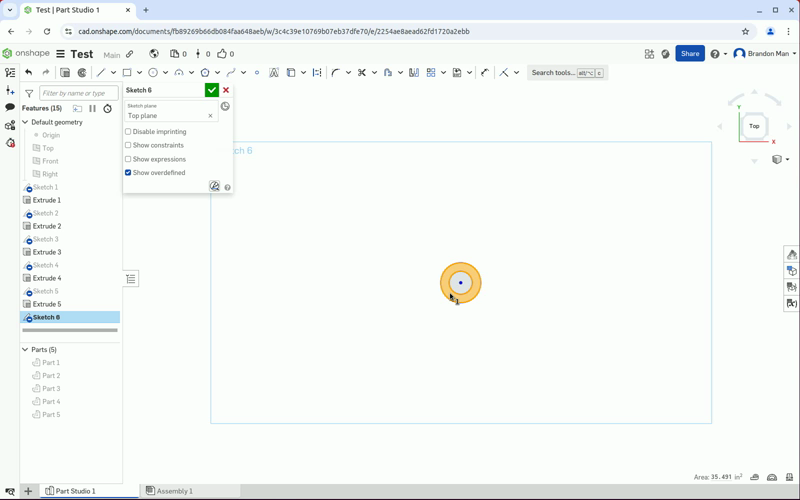
mouse_move(73, 352)
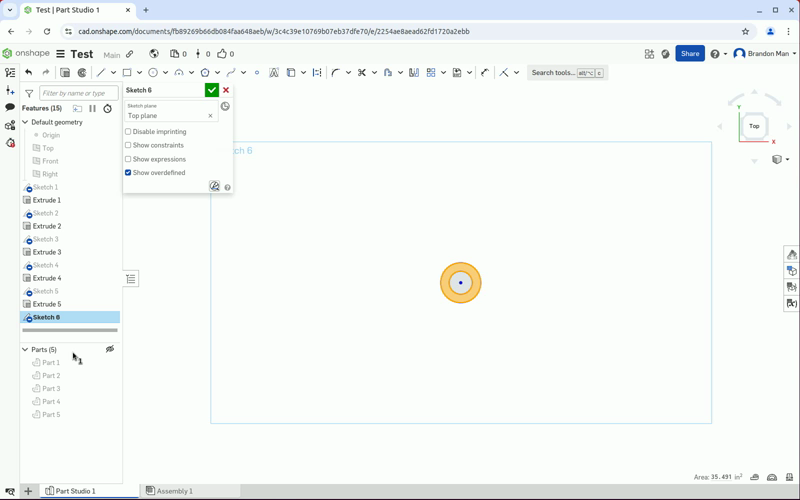
key(shift+y)
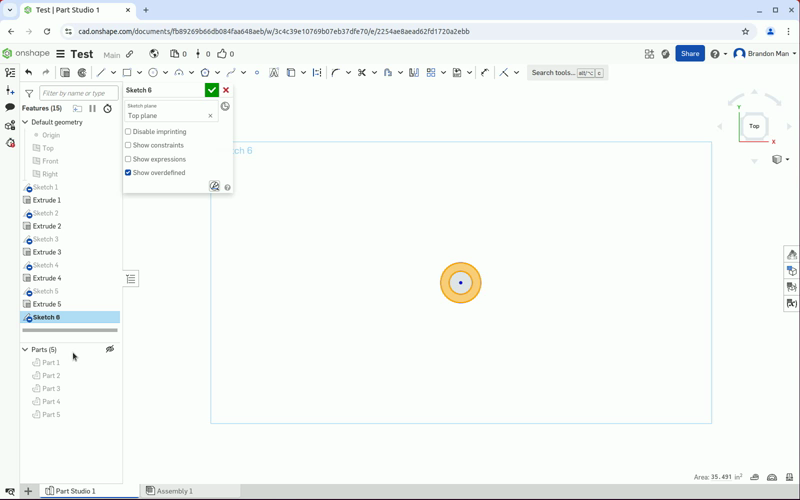
key(shift+e)
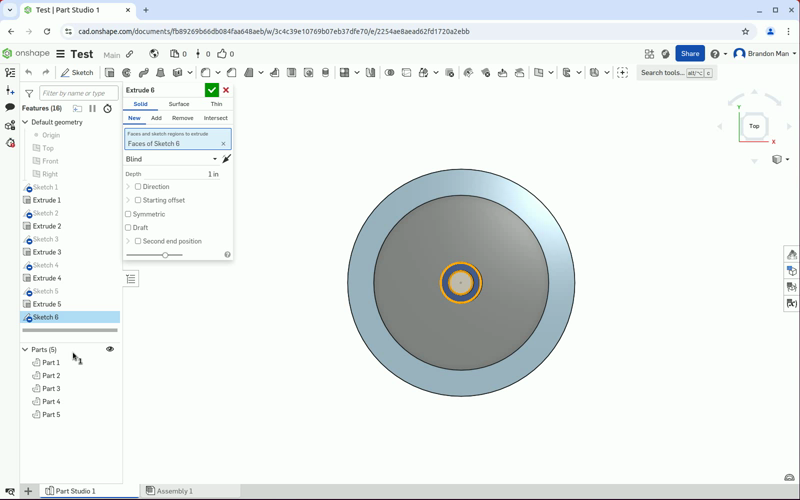
mouse_move(143, 106)
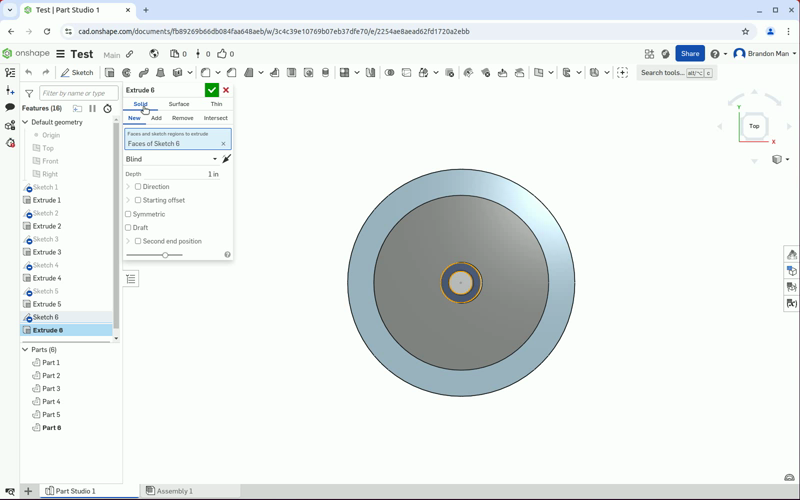
click(143, 106)
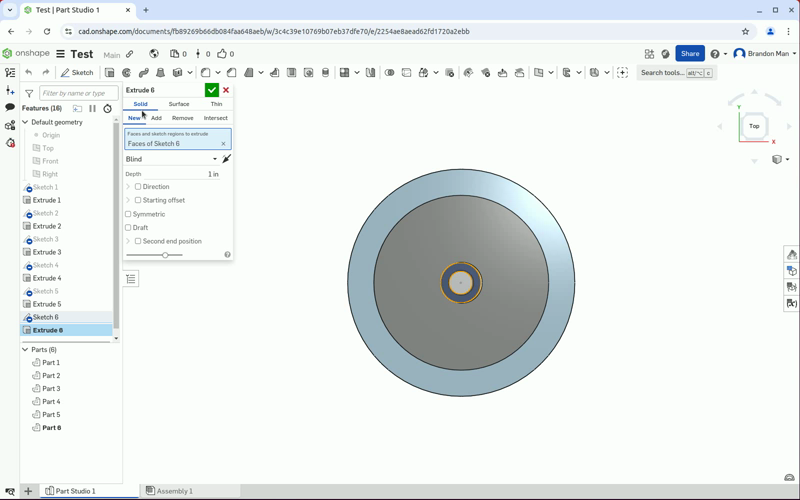
mouse_move(137, 120)
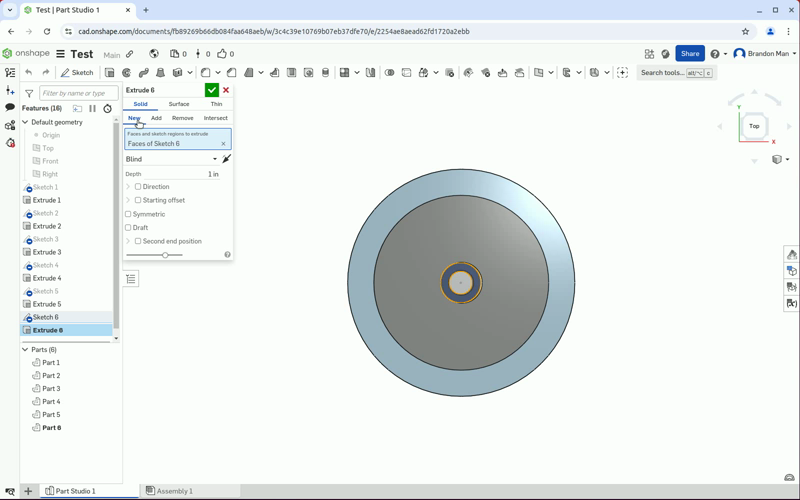
click(137, 120)
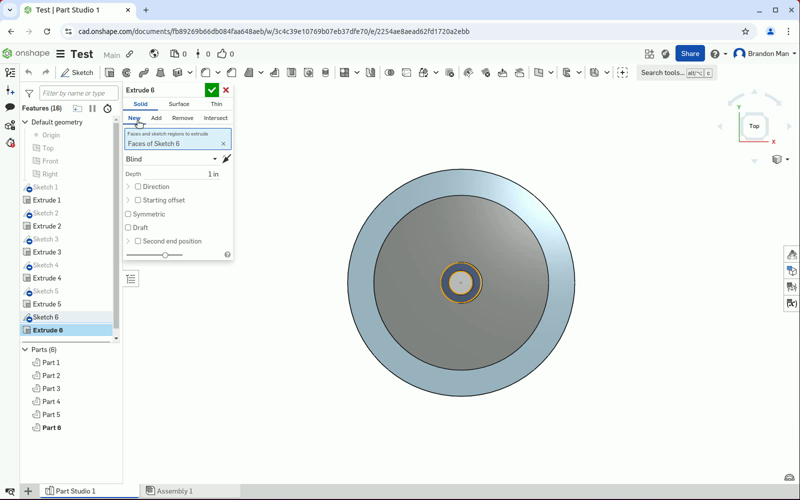
key(tab, 4)
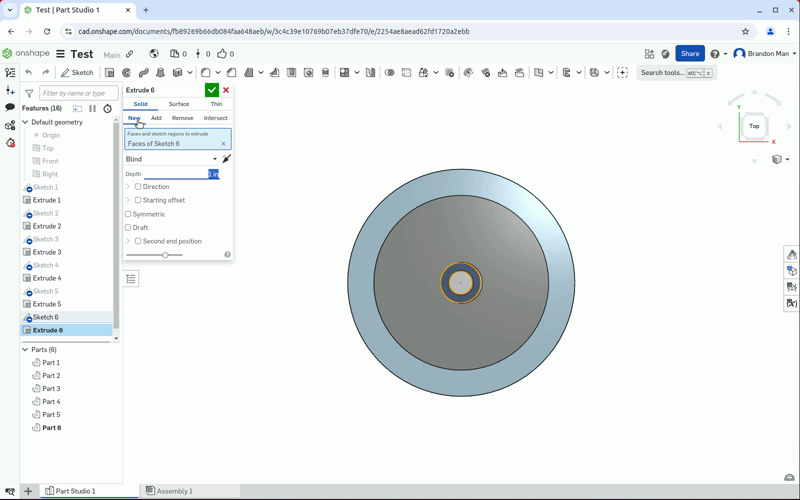
text(7.943)
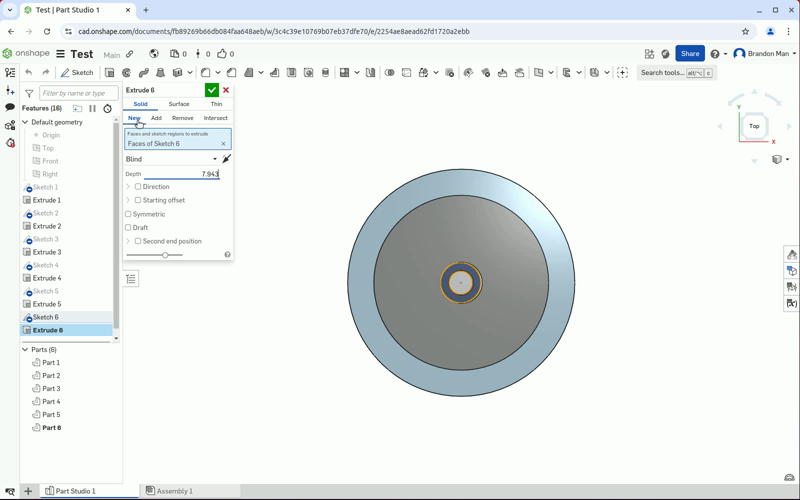
key(enter)
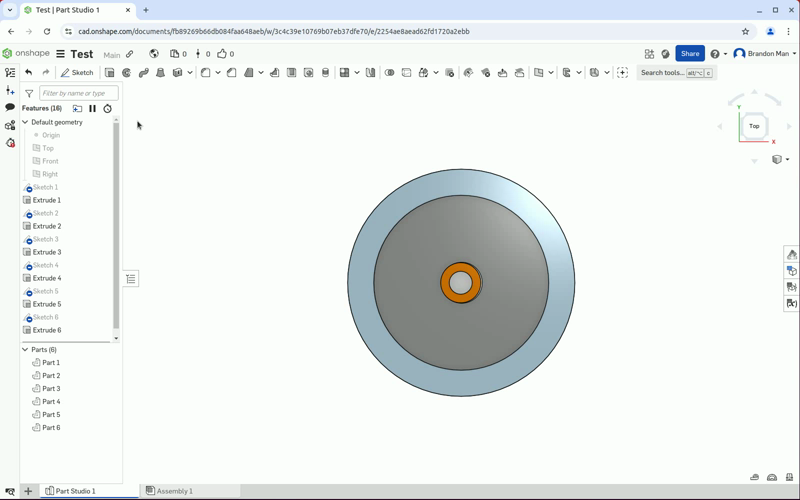
key(shift+h)
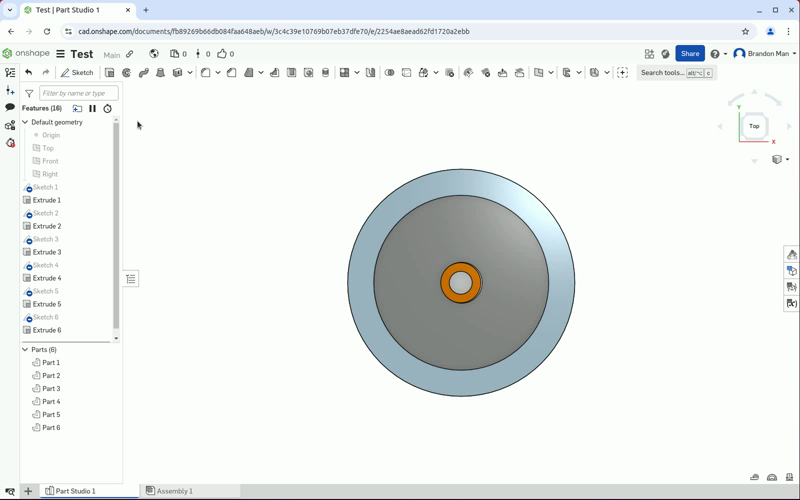
key(shift+h)
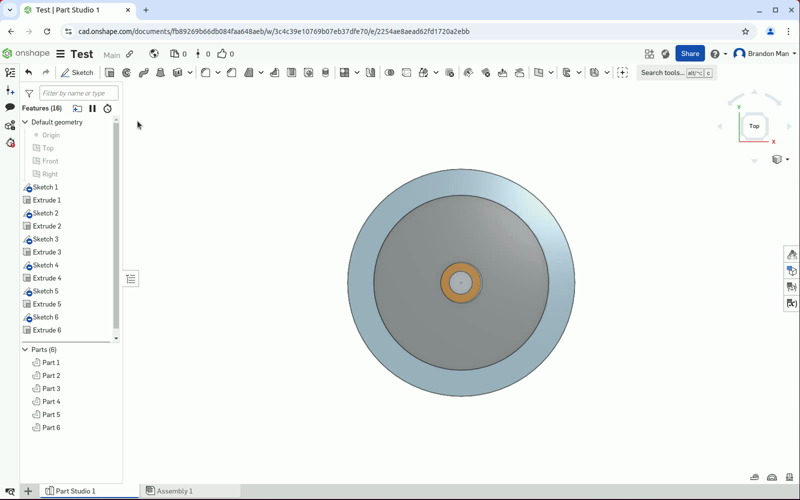
key(shift+7)
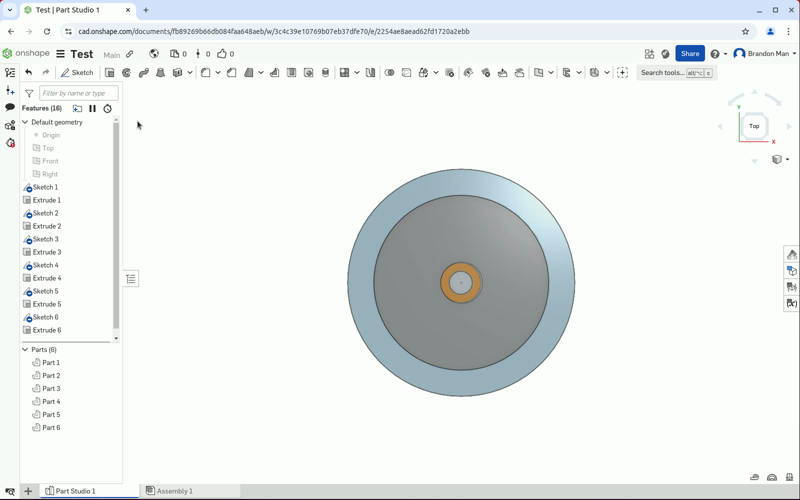
key(up, 3)
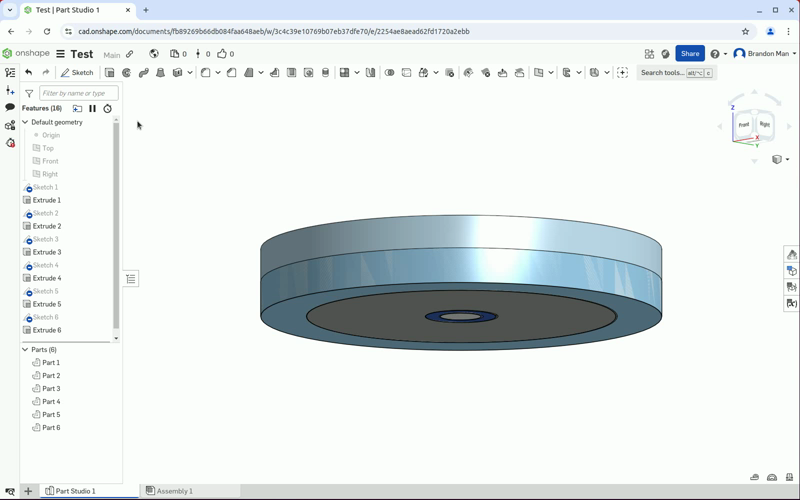
key(left, 3)
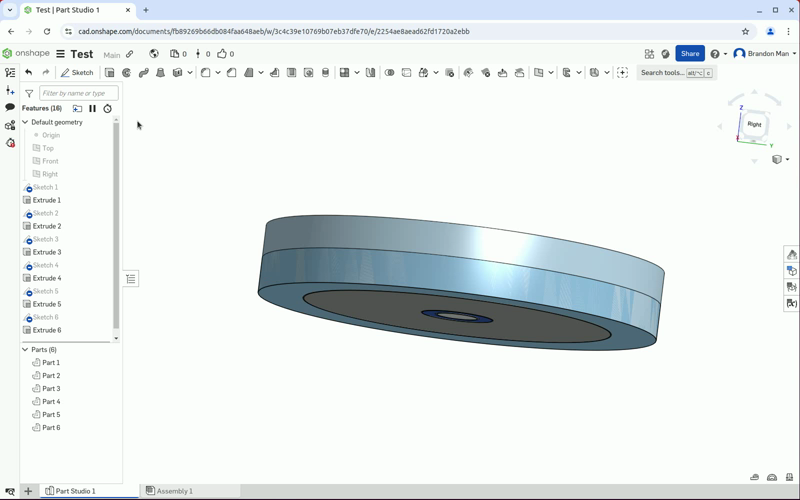
key(right, 3)
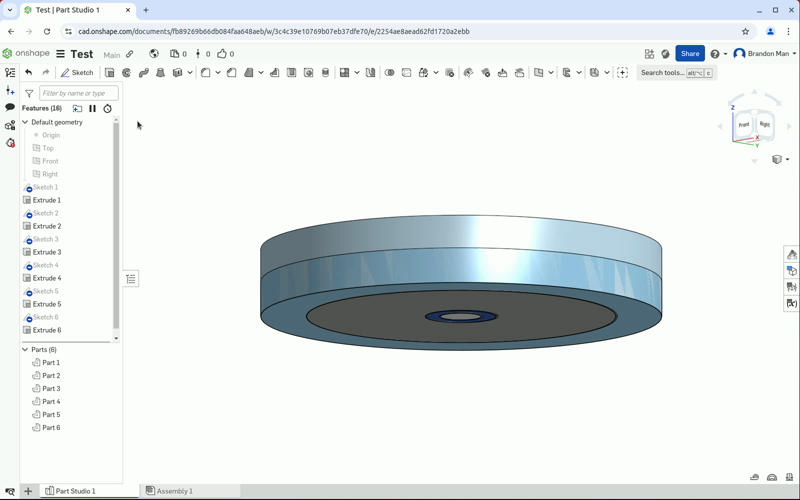
key(down, 3)
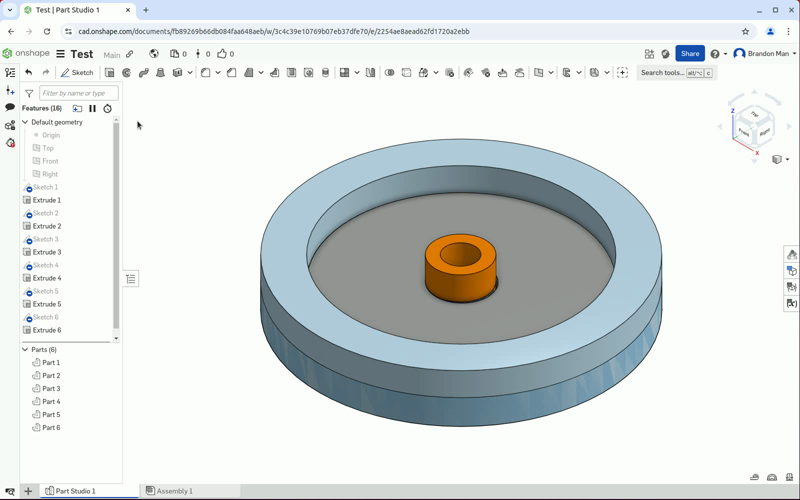
mouse_move(69, 189)
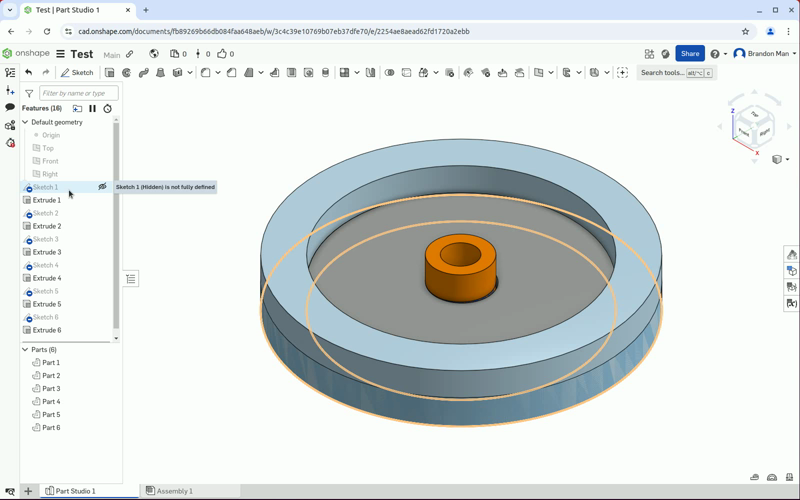
click(69, 189)